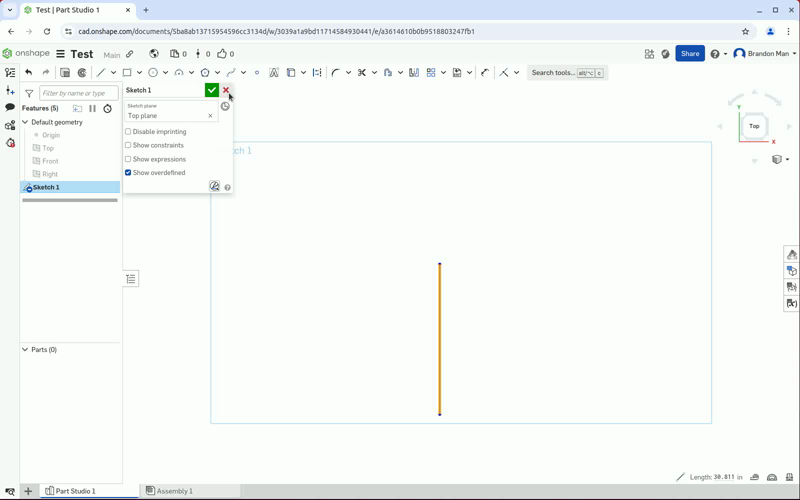
key(shift+h)
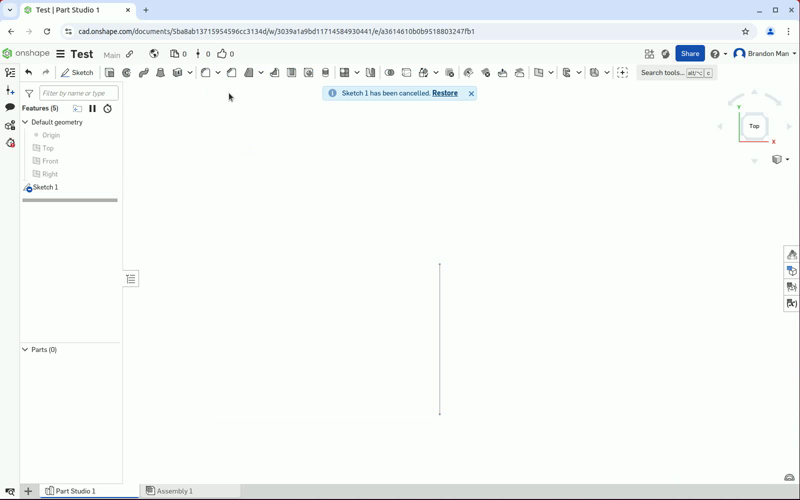
key(shift+s)
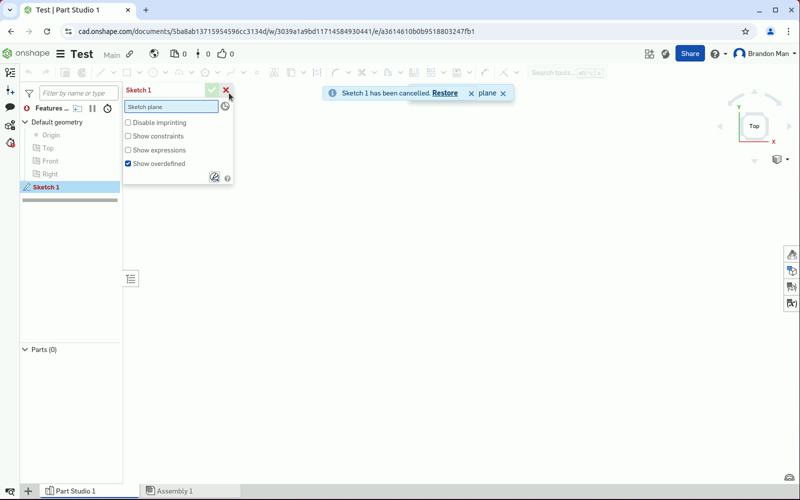
mouse_move(73, 150)
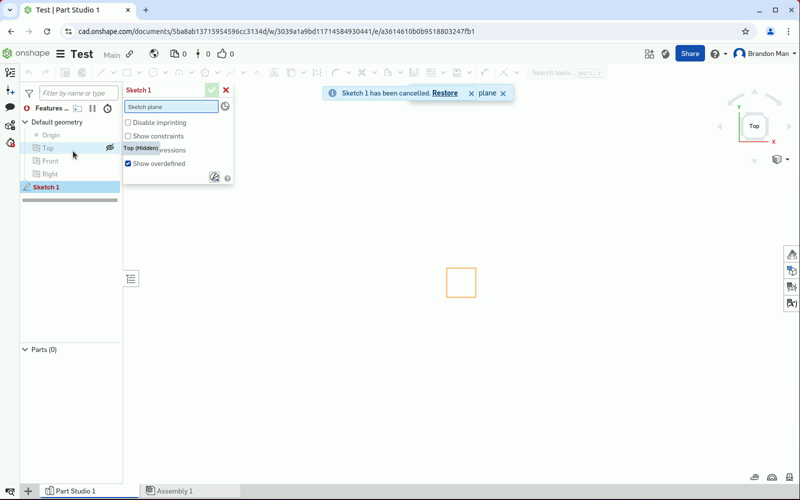
click(73, 150)
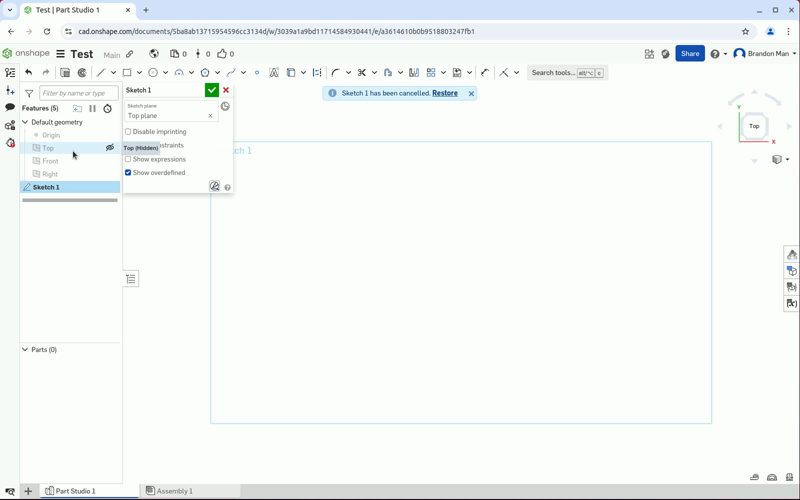
mouse_move(73, 352)
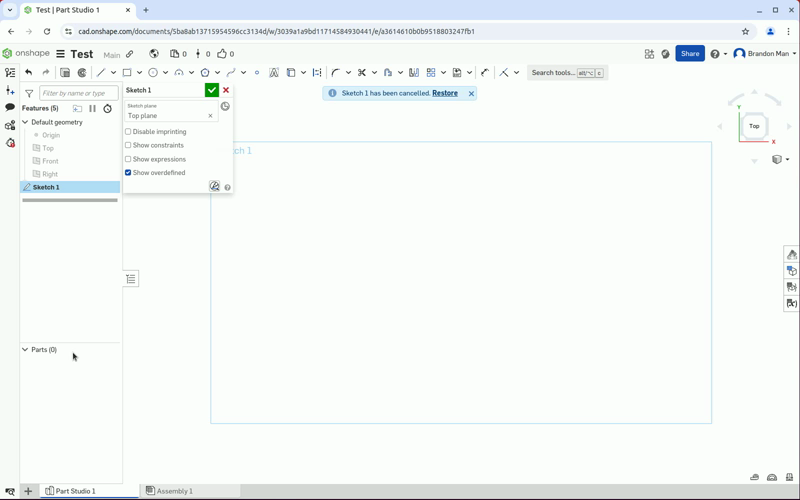
key(y)
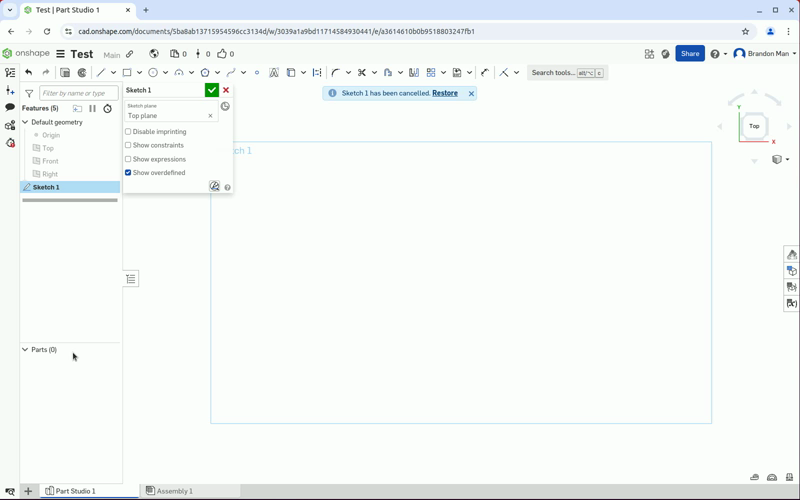
key(l)
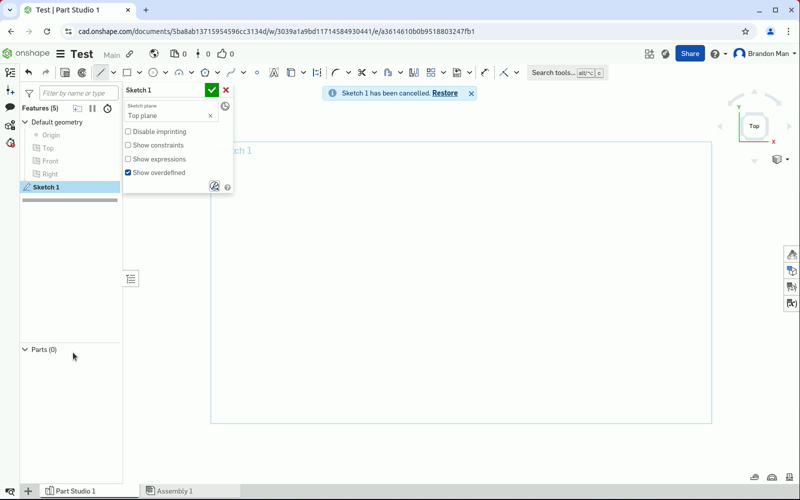
key_down(shift)
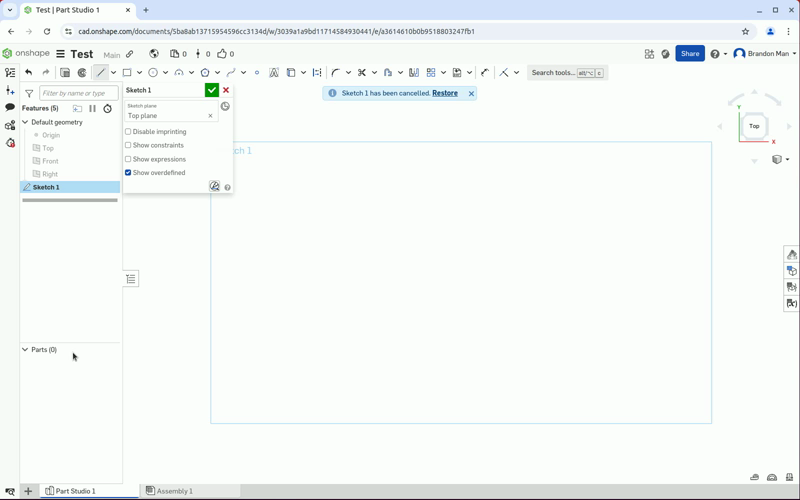
mouse_move(348, 329)
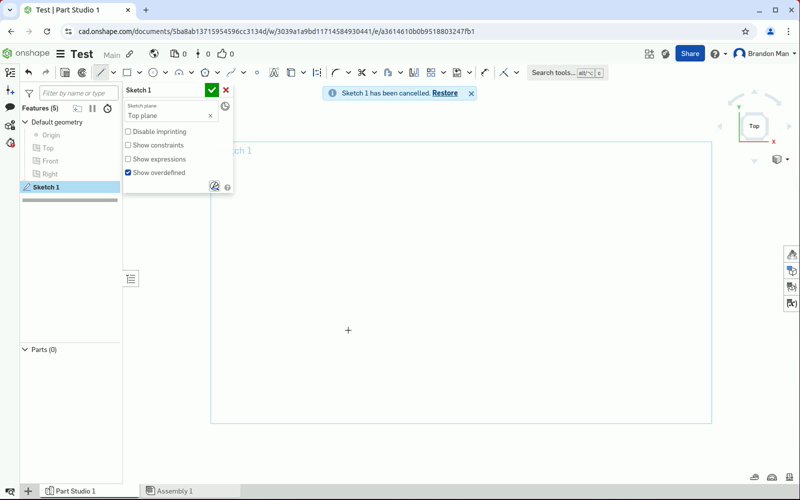
click(348, 329)
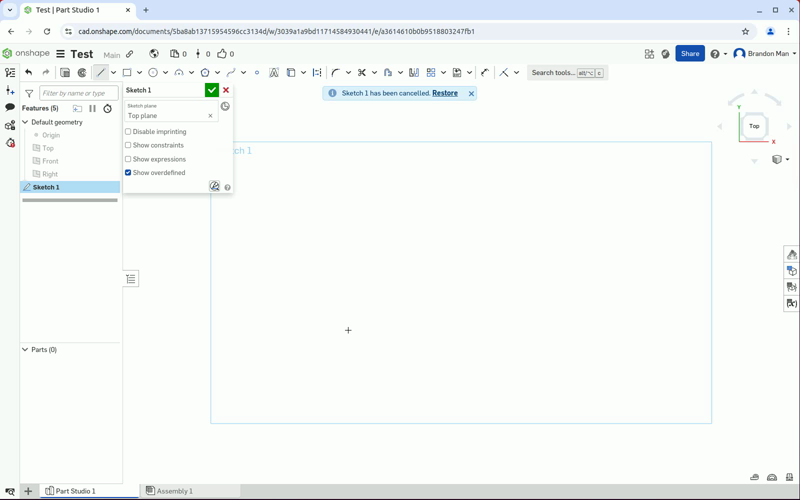
key_up(shift)
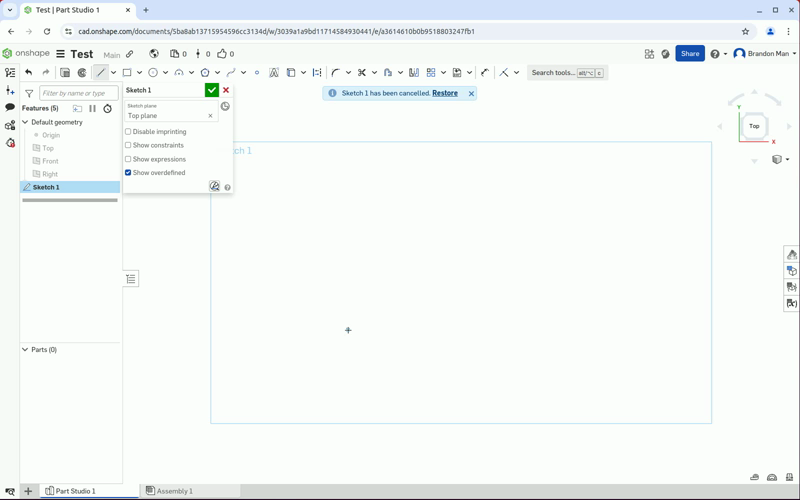
key_down(shift)
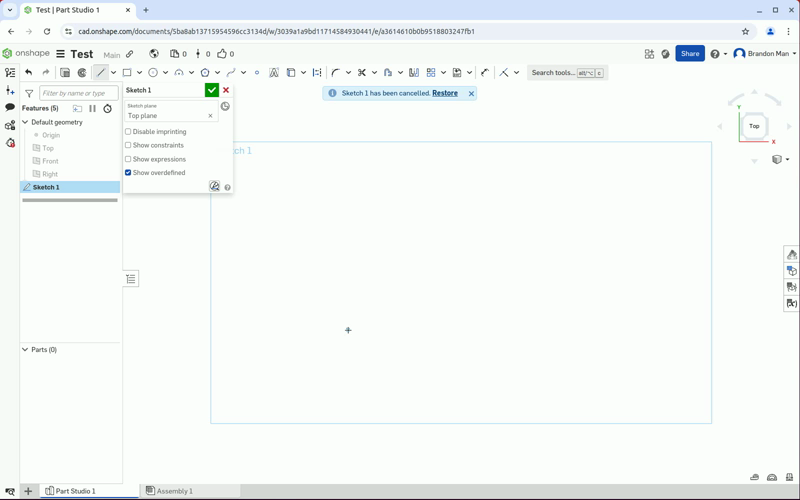
mouse_move(507, 329)
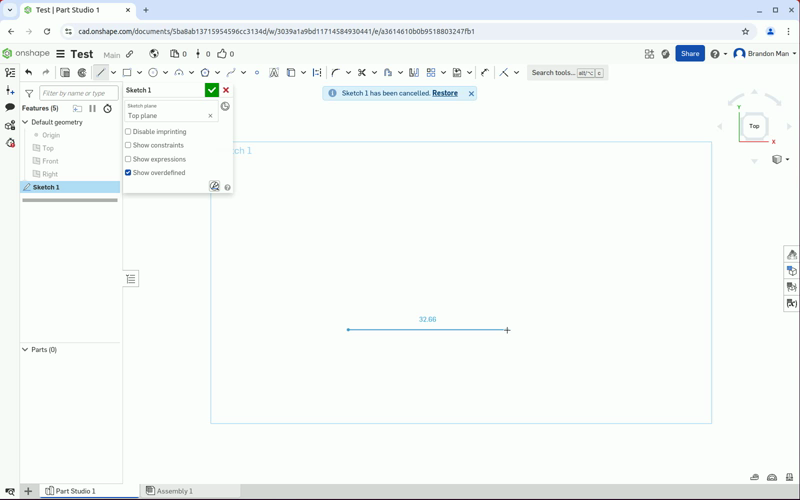
click(507, 329)
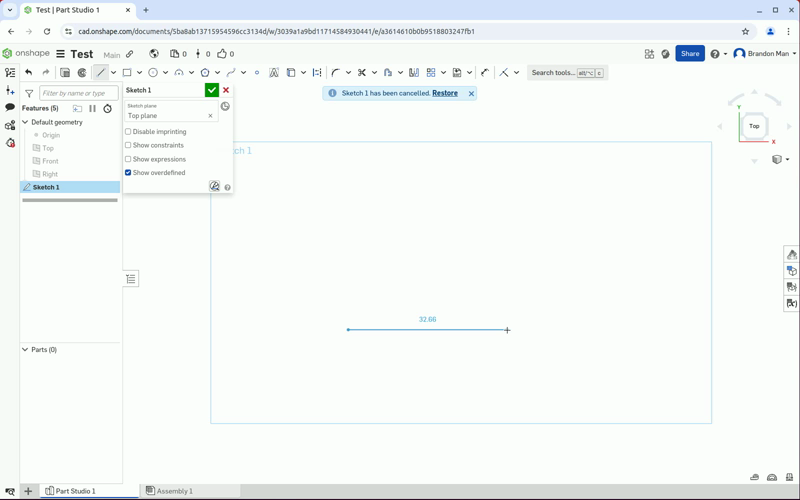
key_up(shift)
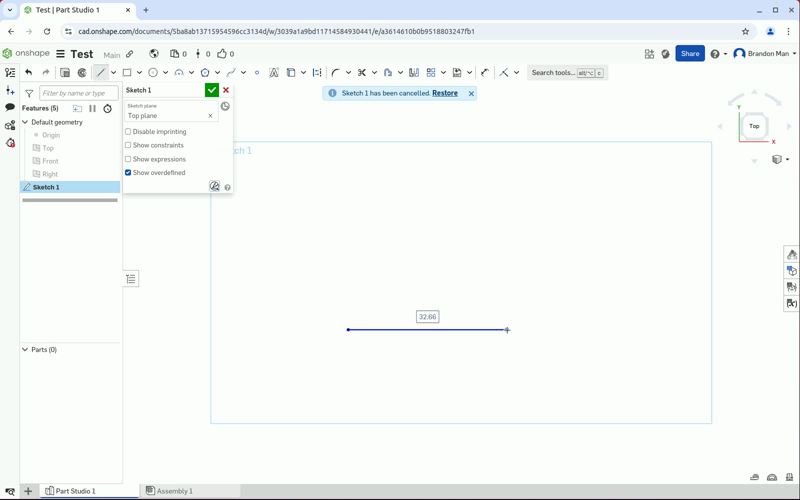
key_down(shift)
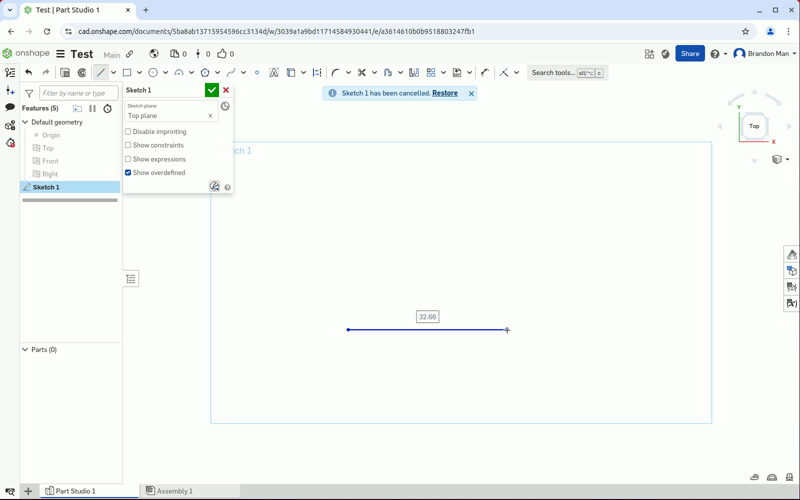
mouse_move(507, 247)
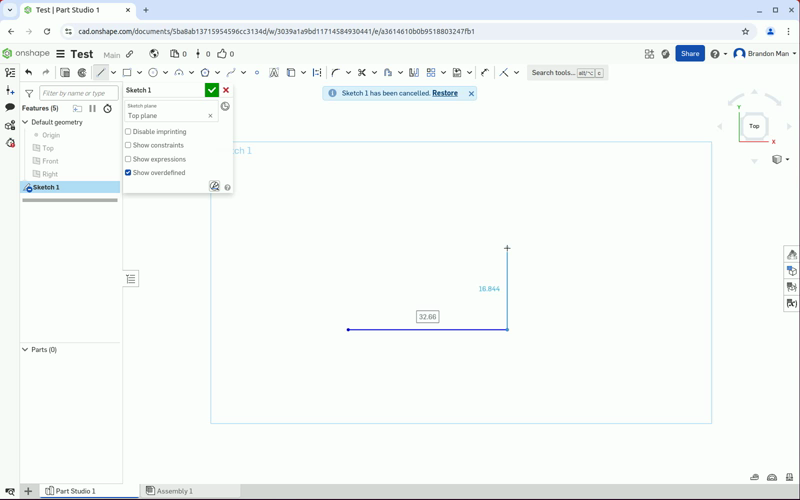
click(507, 247)
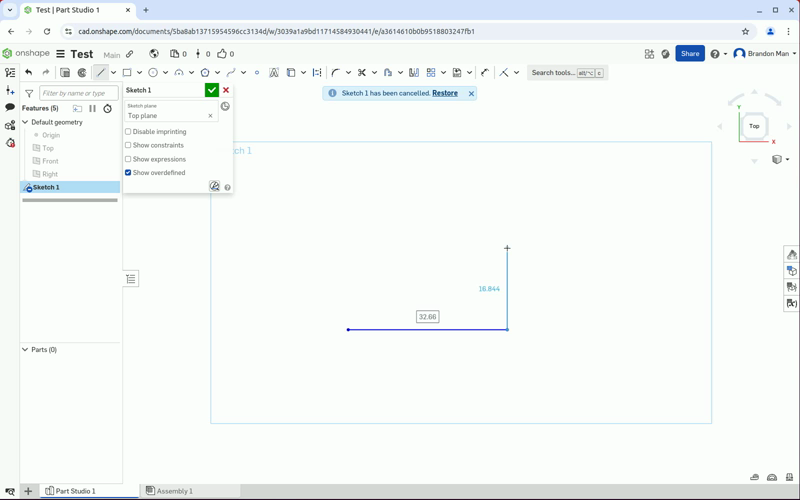
key_up(shift)
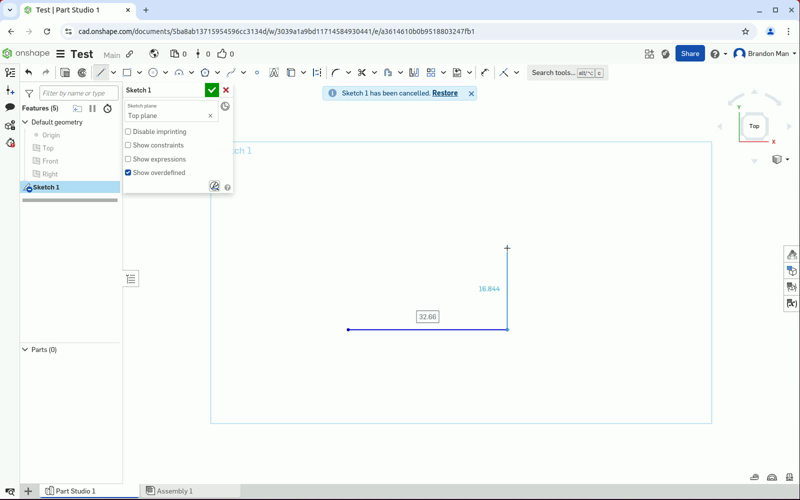
key_down(shift)
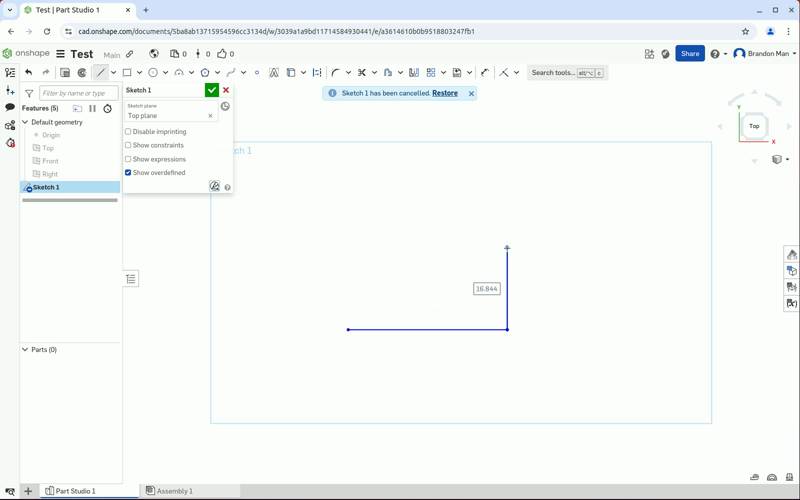
mouse_move(348, 247)
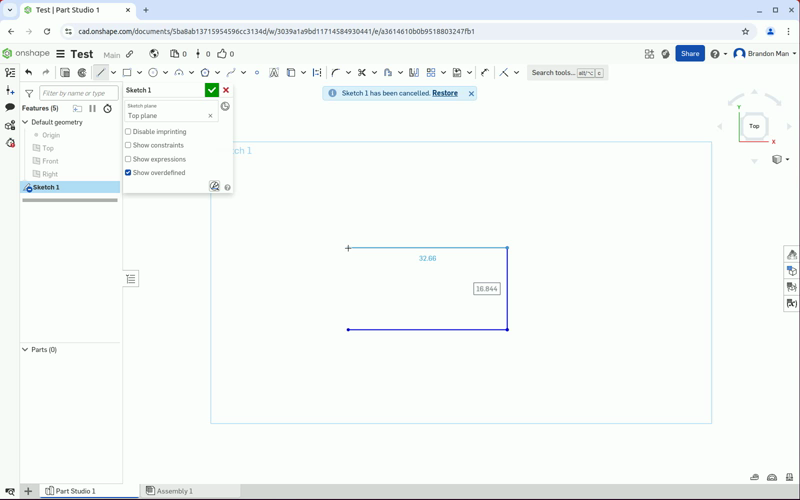
click(348, 247)
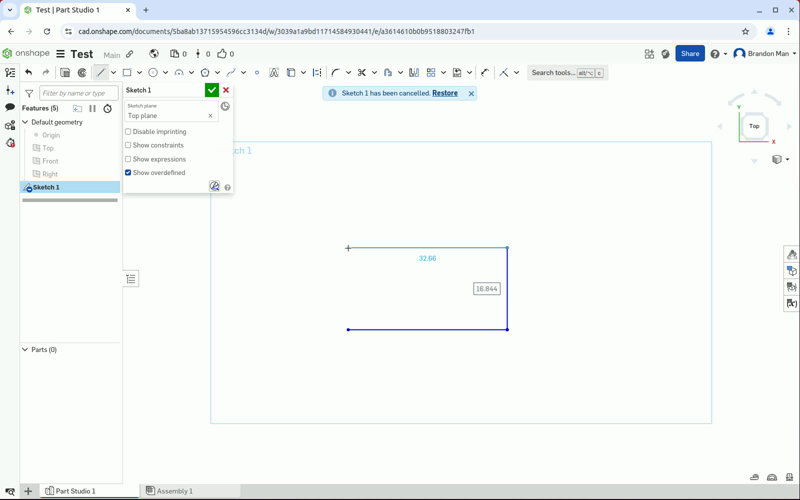
key_up(shift)
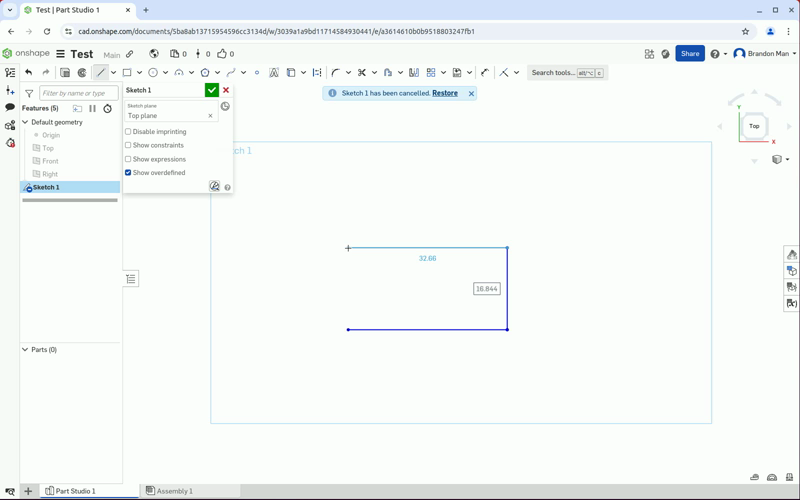
key_down(shift)
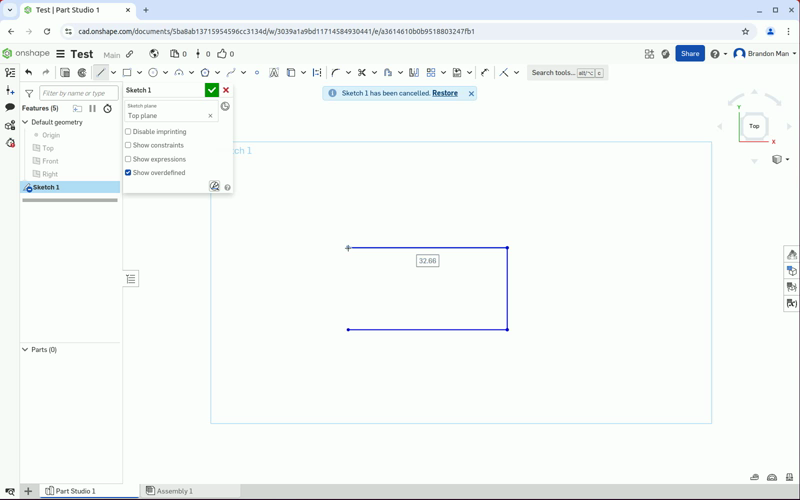
mouse_move(348, 329)
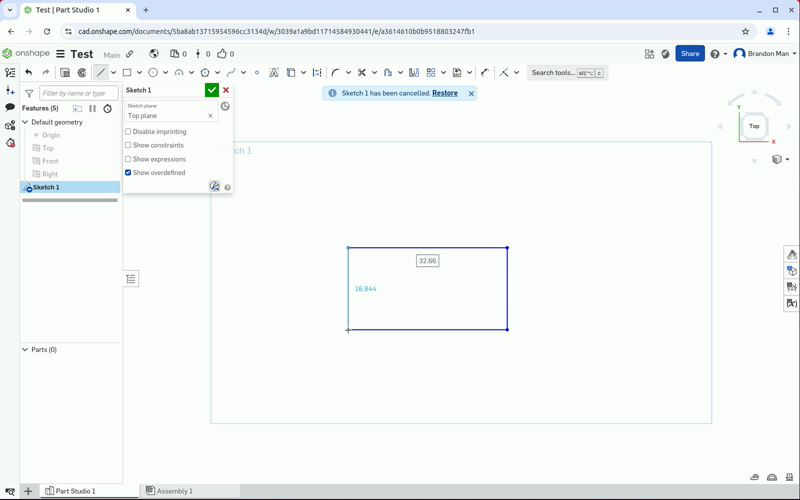
key_up(shift)
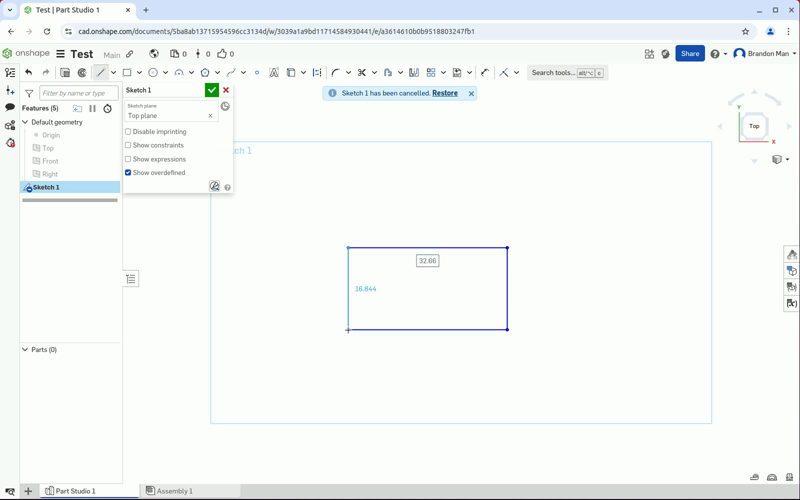
click(348, 329)
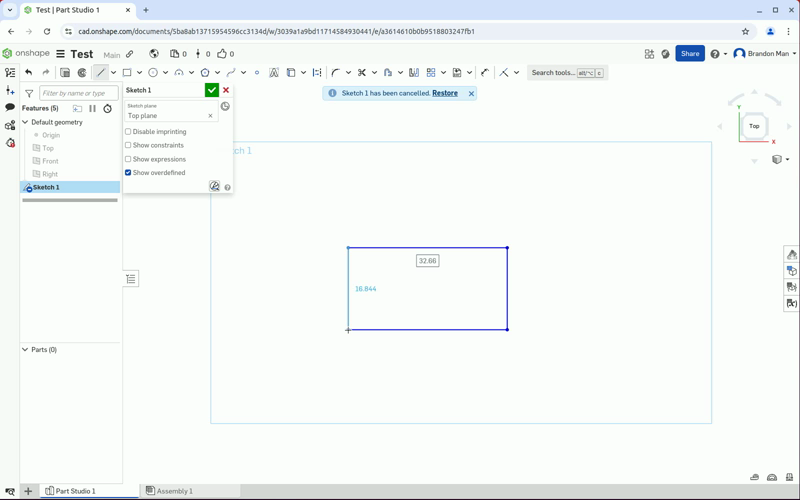
key(esc)
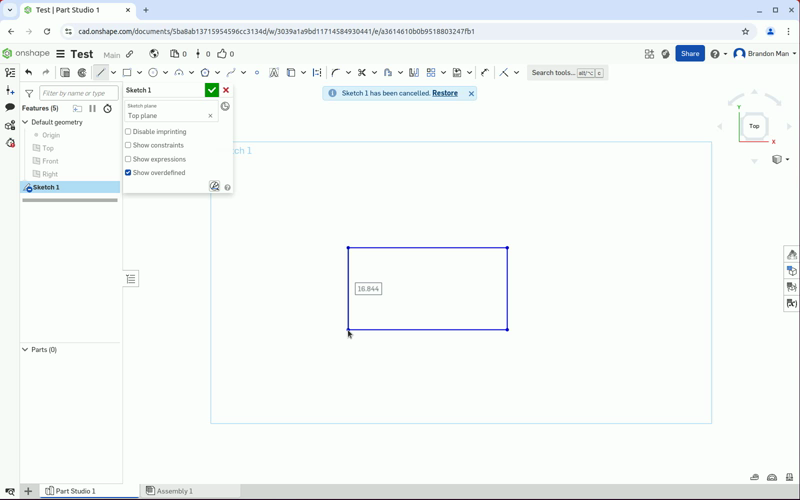
key(c)
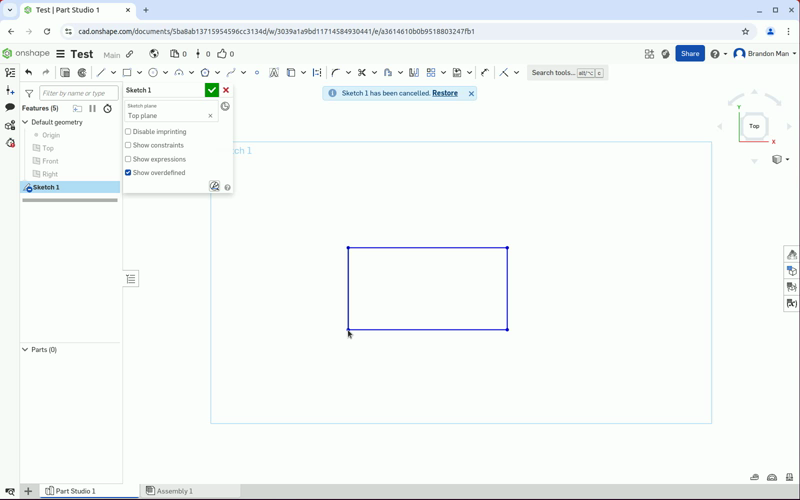
key_down(shift)
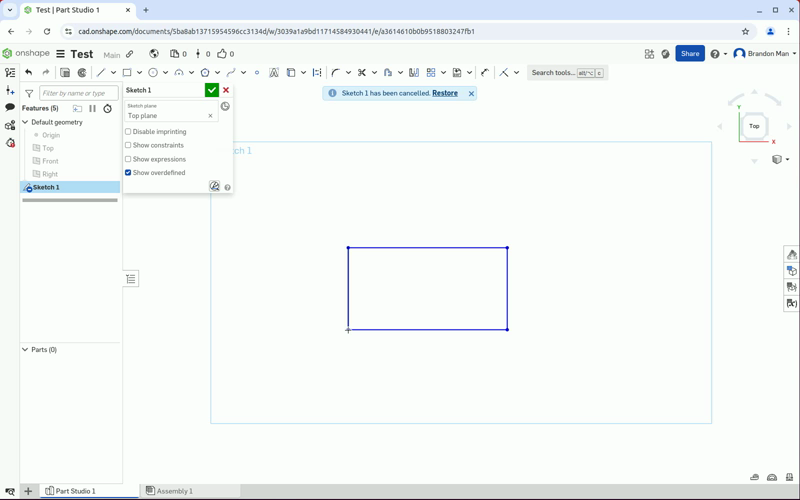
mouse_move(374, 282)
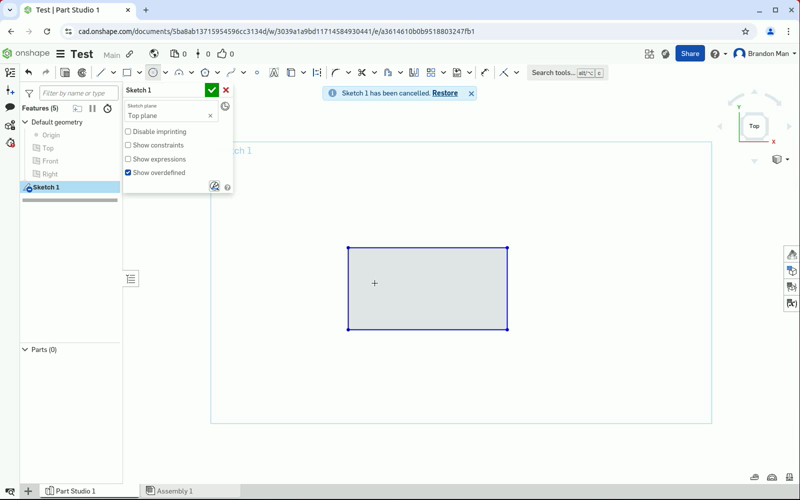
click(374, 282)
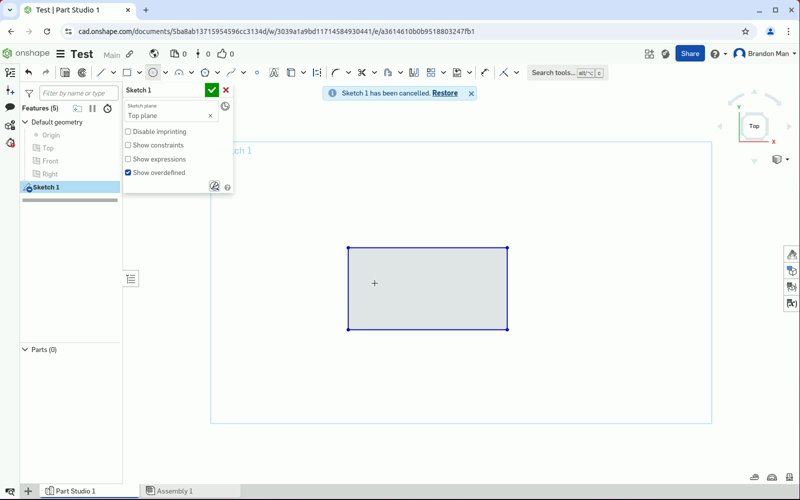
key_up(shift)
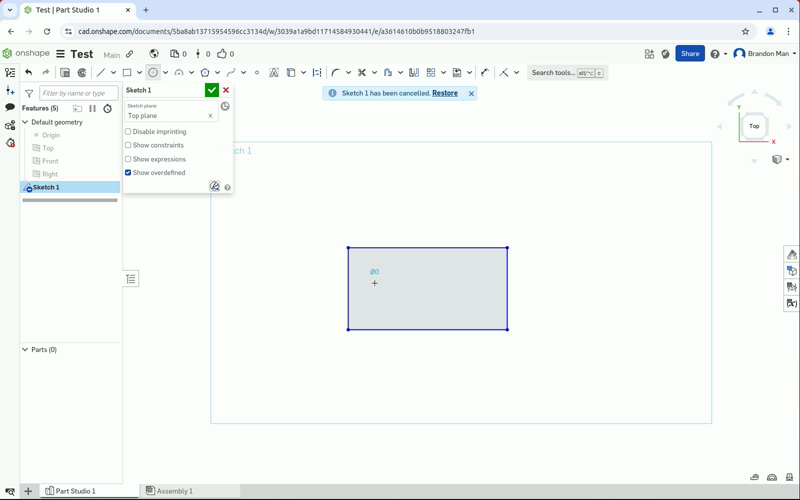
mouse_move(388, 282)
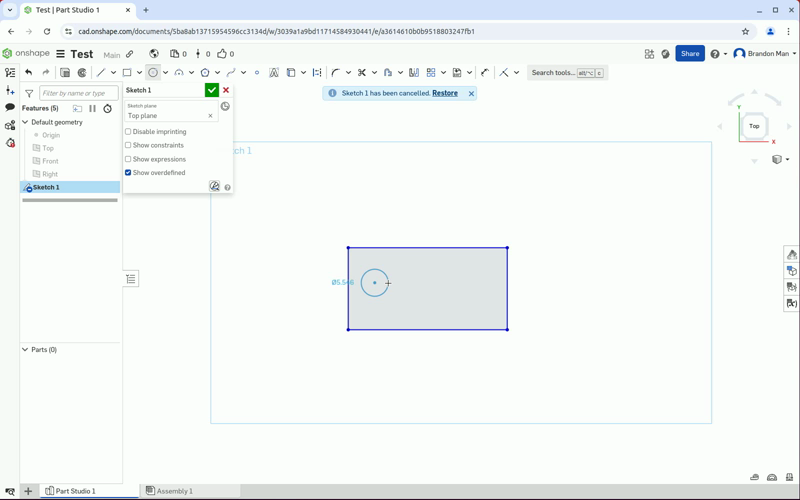
click(388, 282)
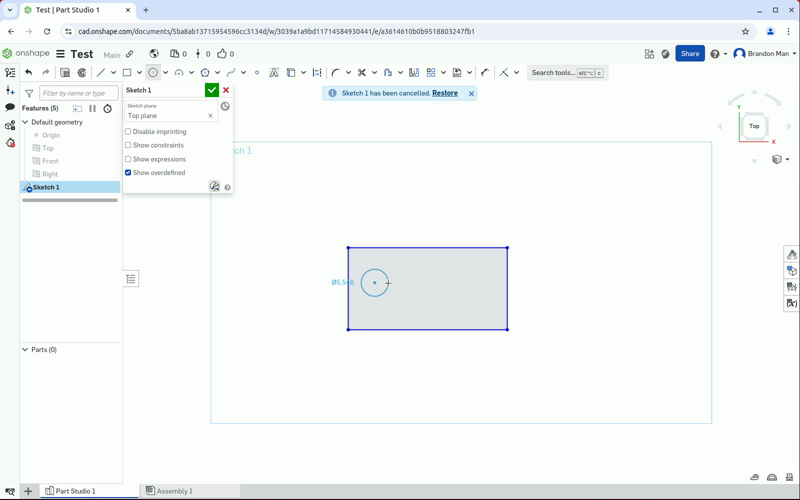
key(esc)
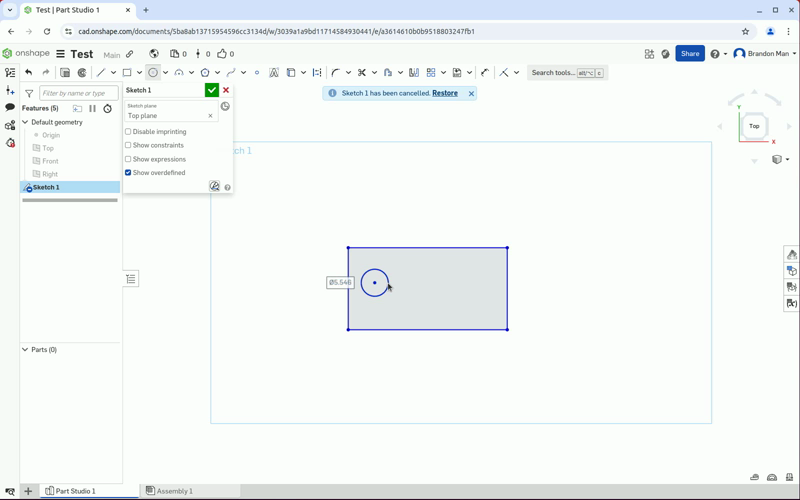
key(l)
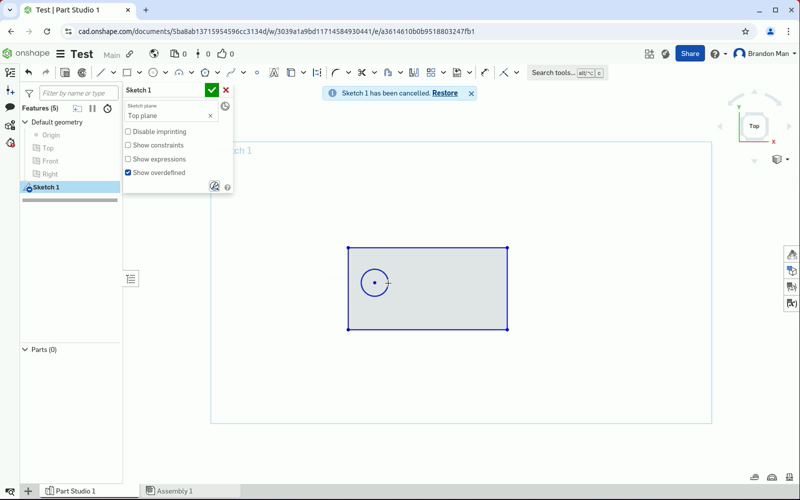
key_down(shift)
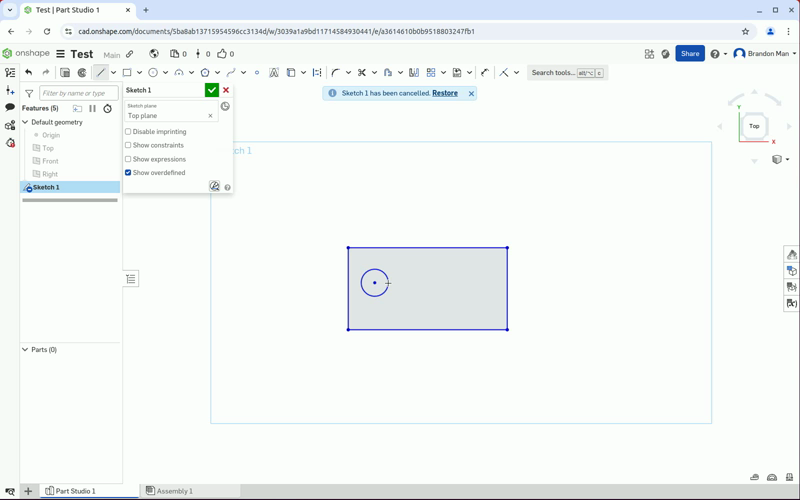
mouse_move(418, 292)
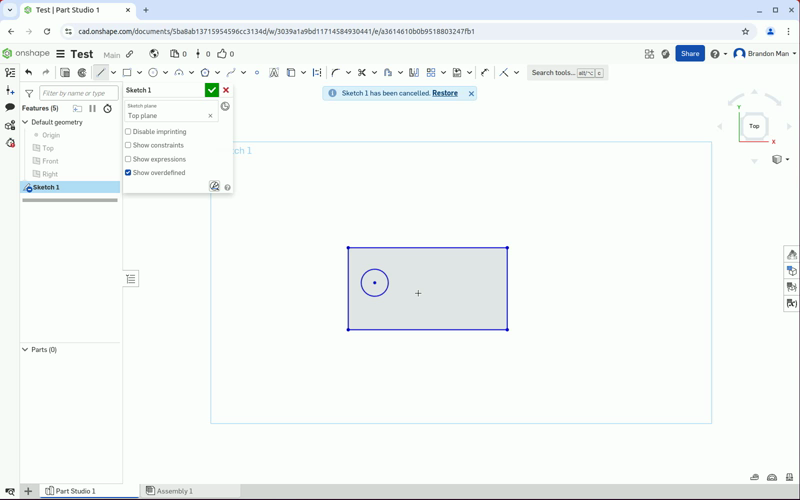
click(418, 292)
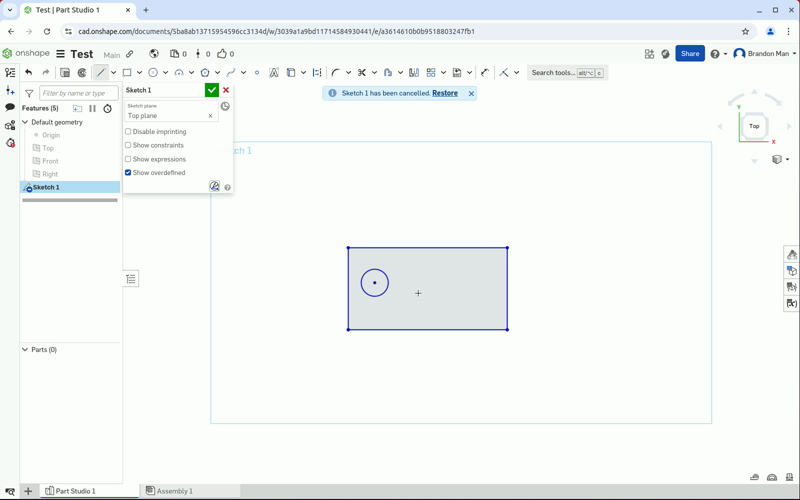
key_up(shift)
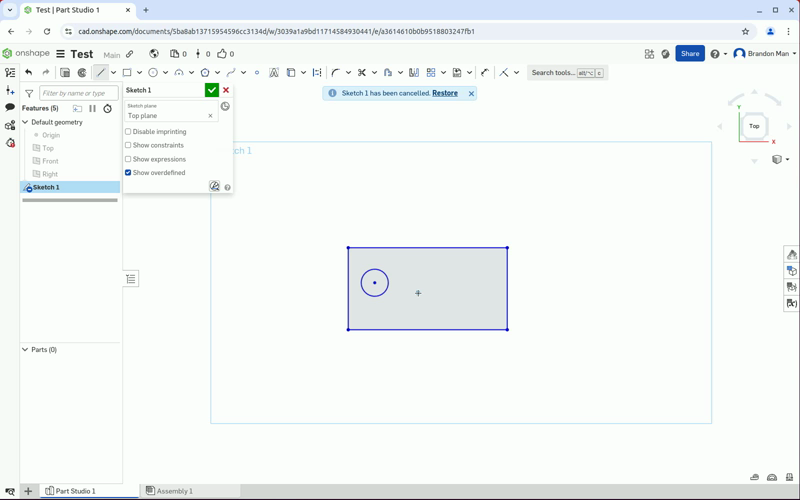
key_down(shift)
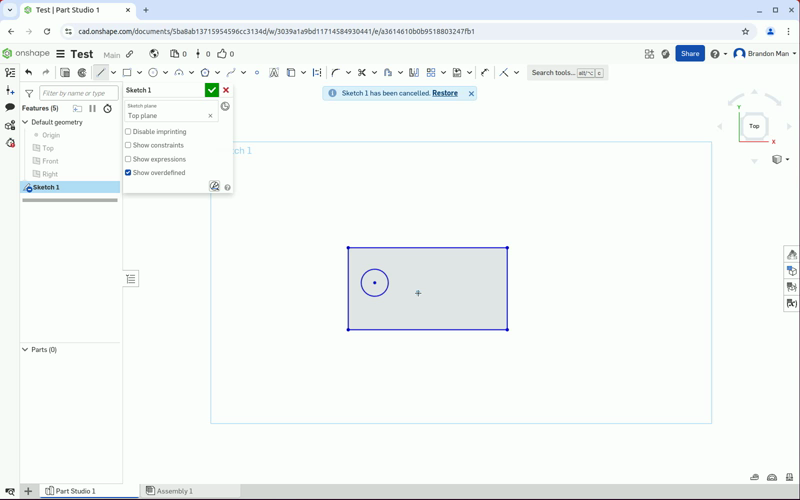
mouse_move(448, 292)
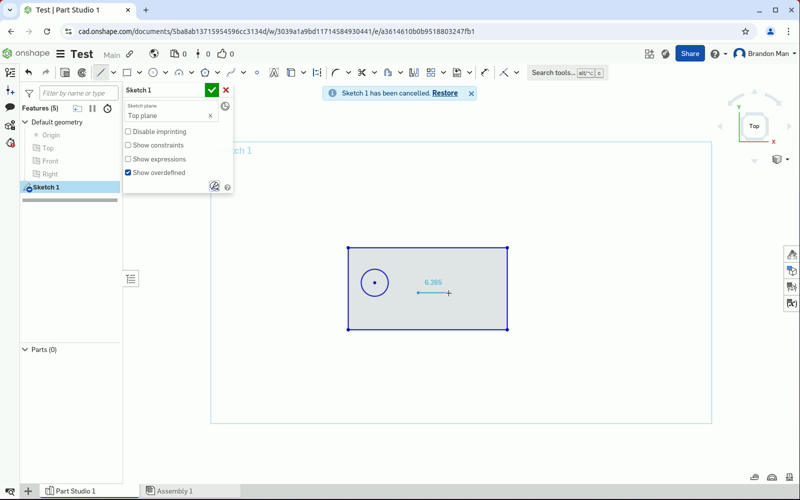
mouse_move(436, 292)
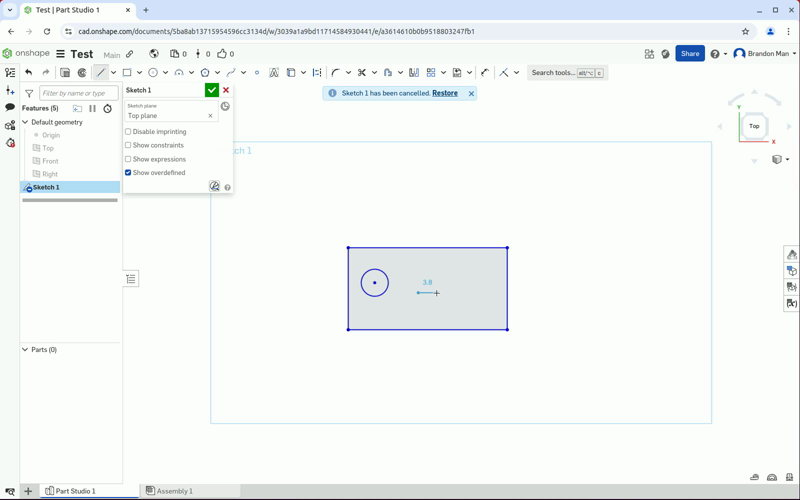
click(436, 292)
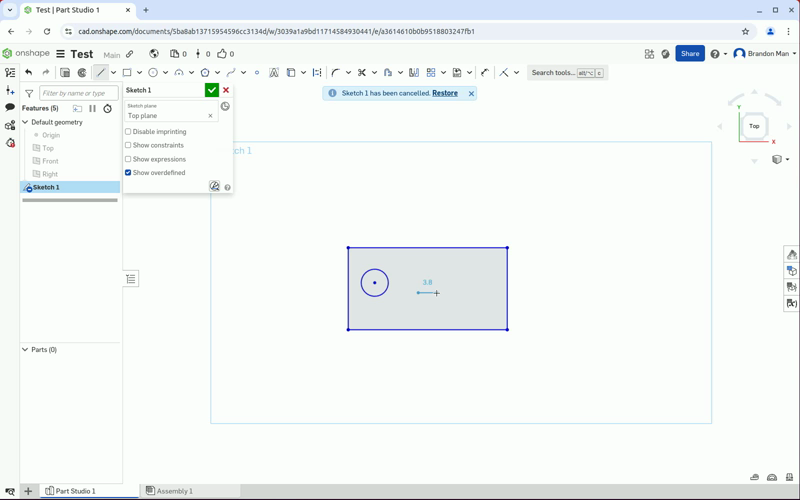
key_up(shift)
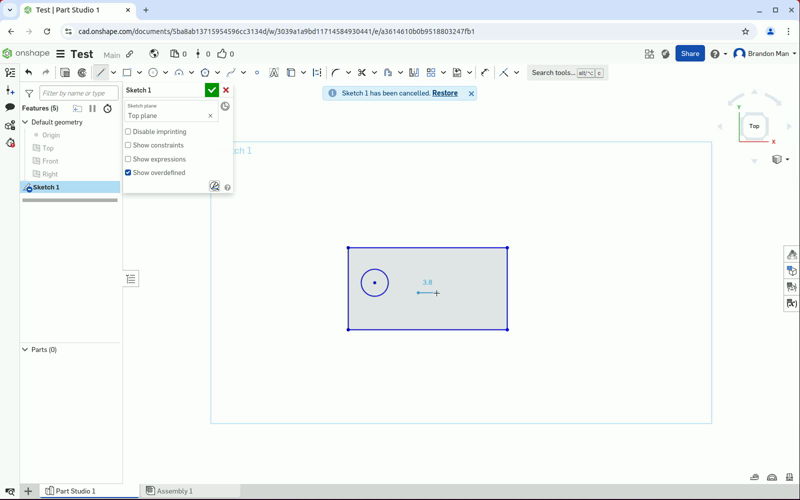
key_down(shift)
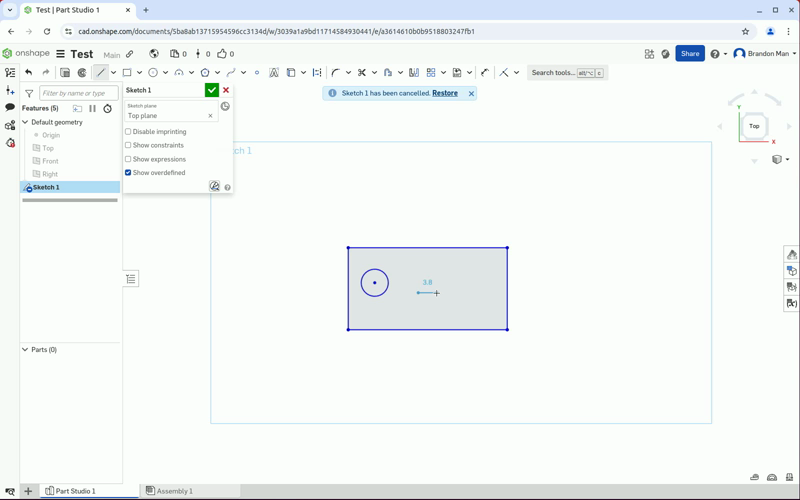
mouse_move(466, 292)
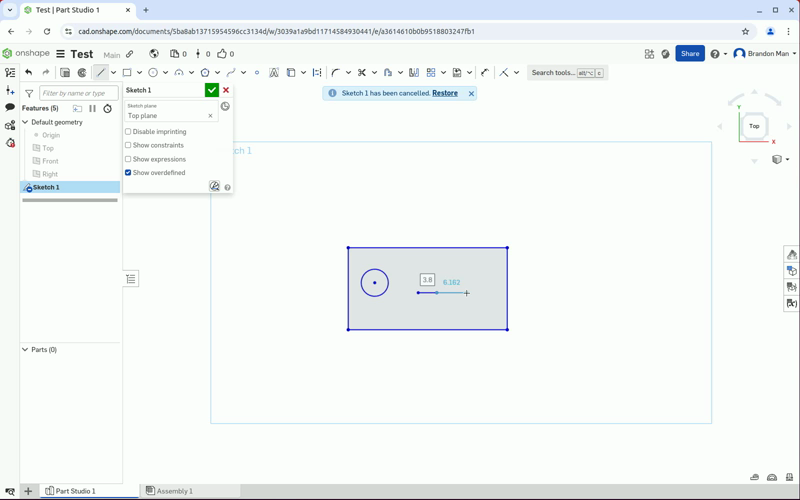
mouse_move(436, 282)
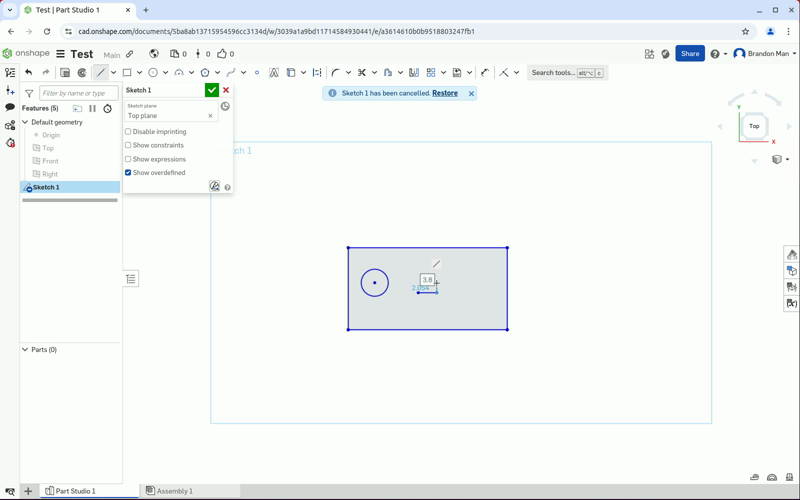
click(436, 282)
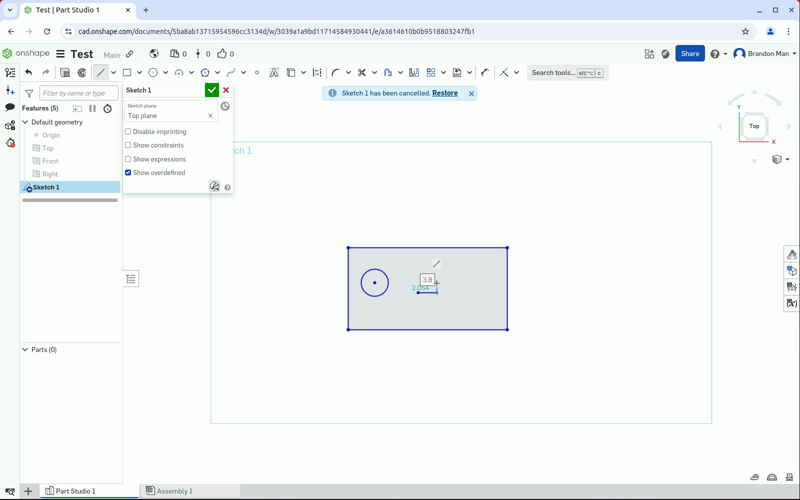
key_up(shift)
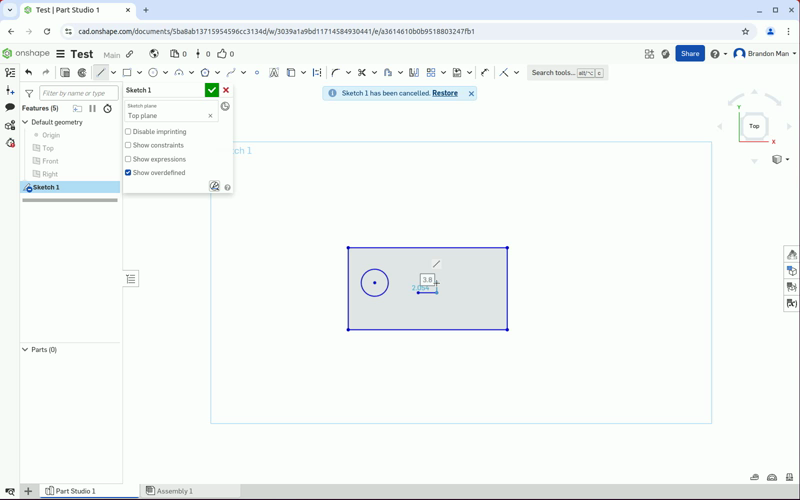
key_down(shift)
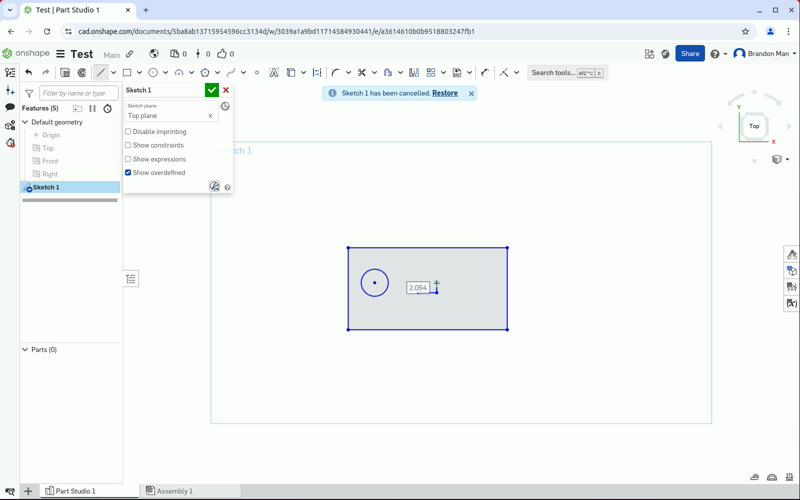
mouse_move(466, 282)
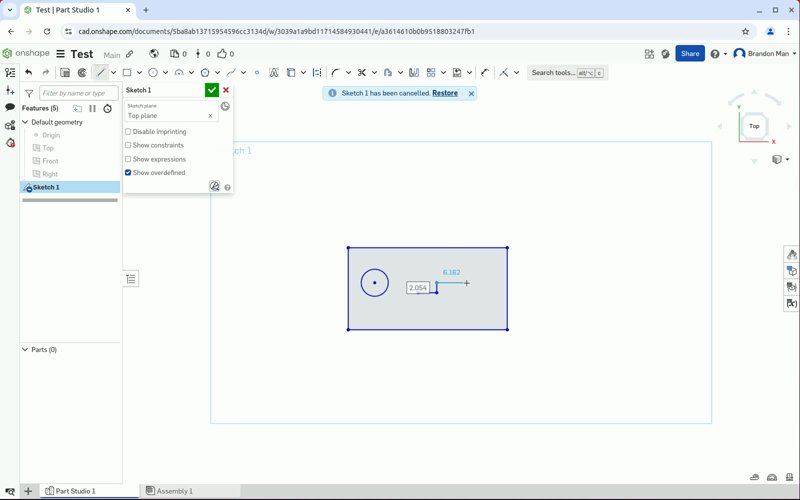
mouse_move(436, 272)
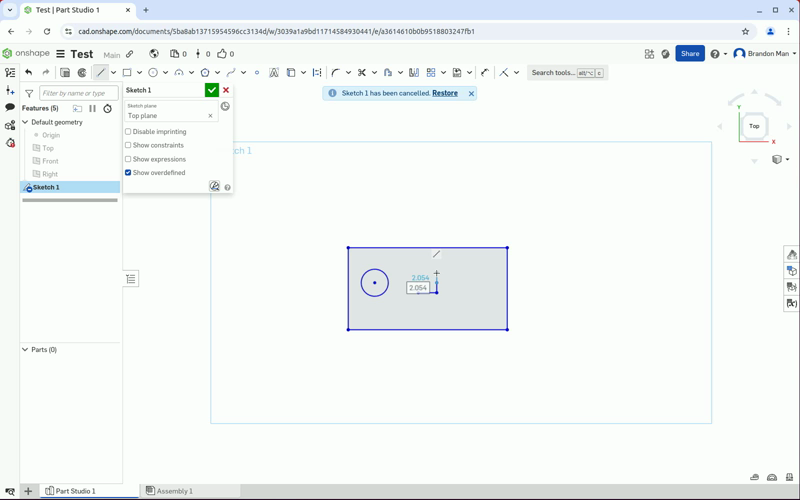
click(436, 272)
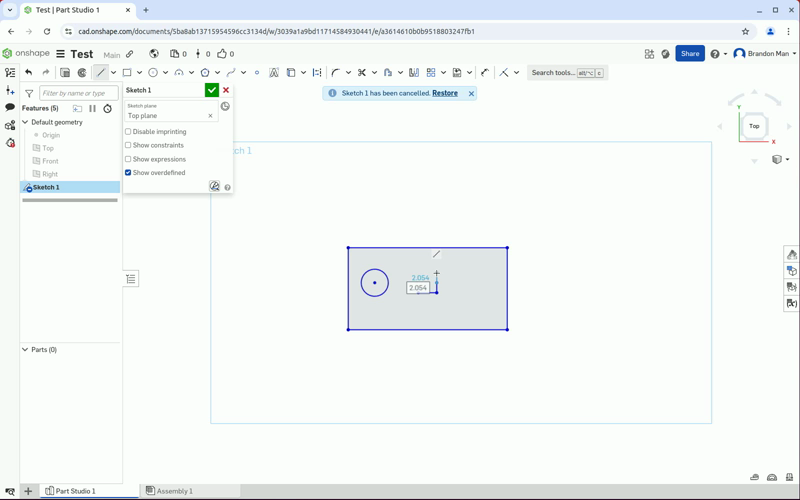
key_up(shift)
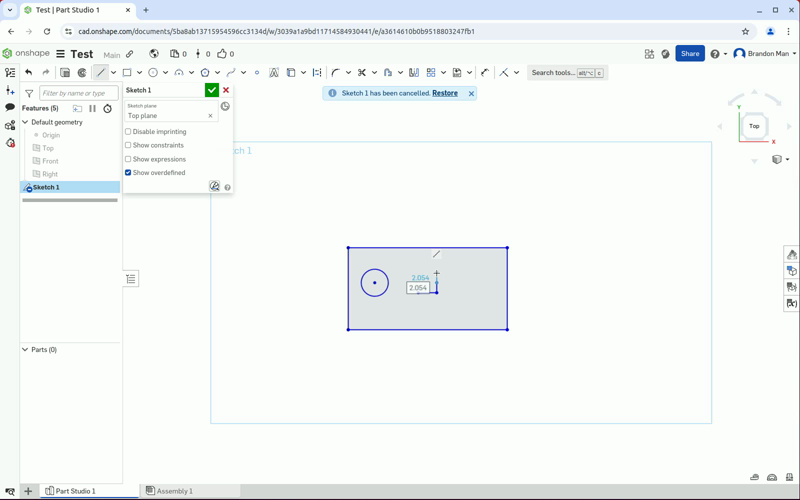
key_down(shift)
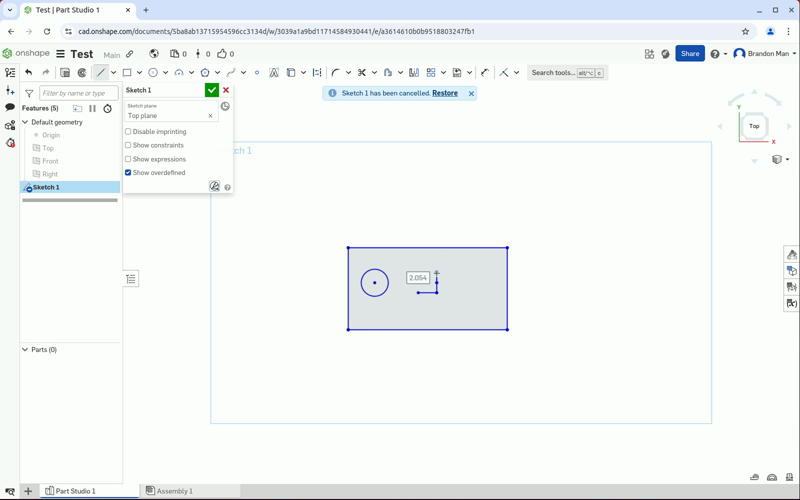
mouse_move(466, 272)
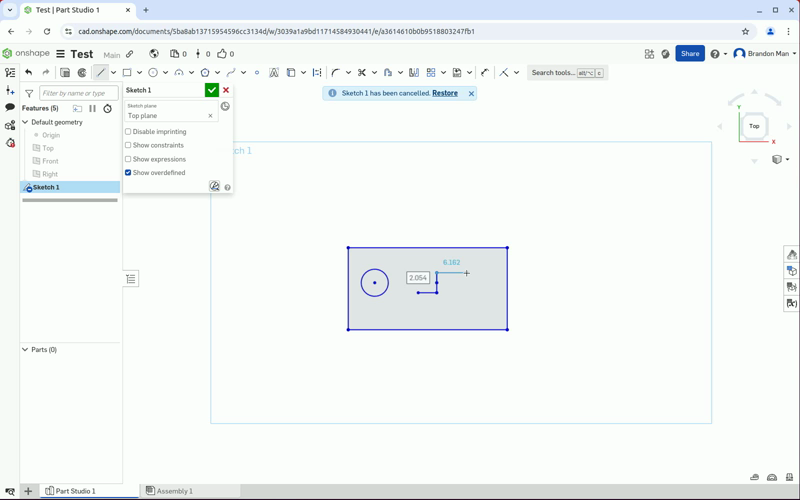
mouse_move(418, 272)
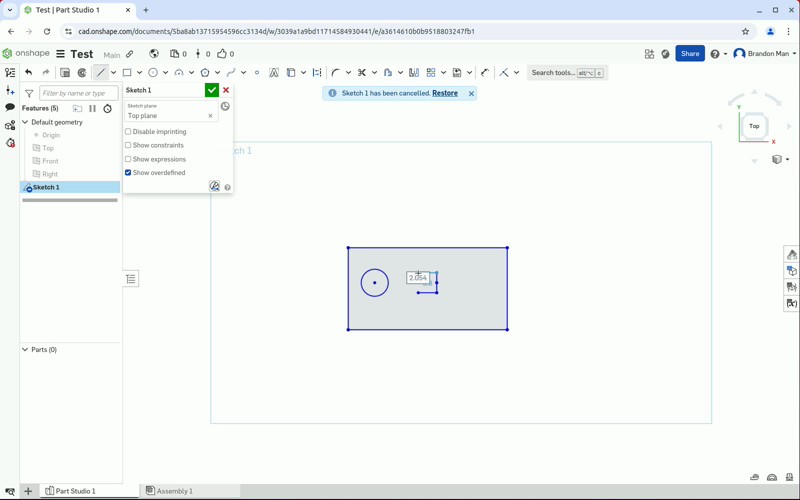
click(418, 272)
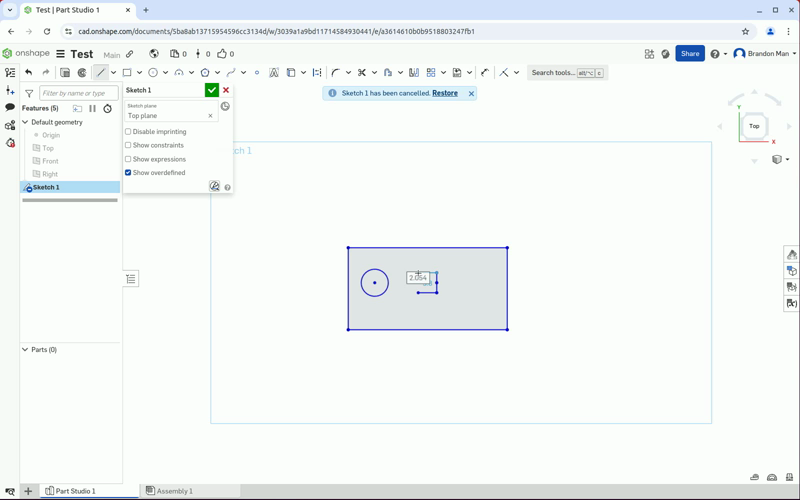
key_up(shift)
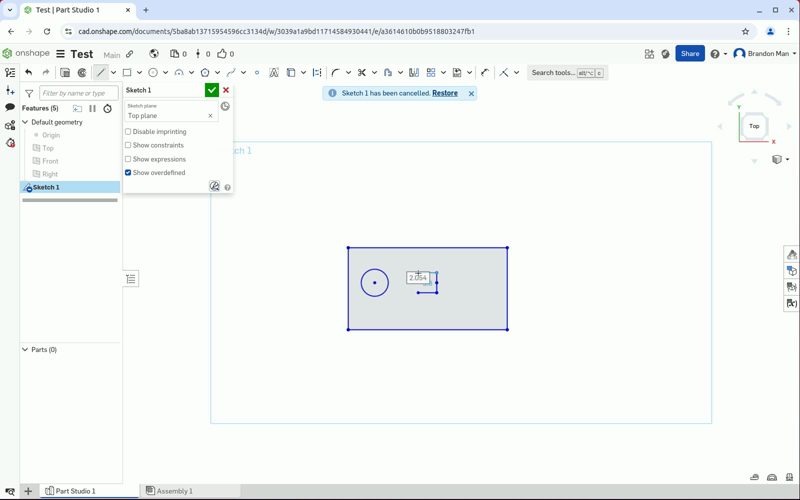
mouse_move(448, 272)
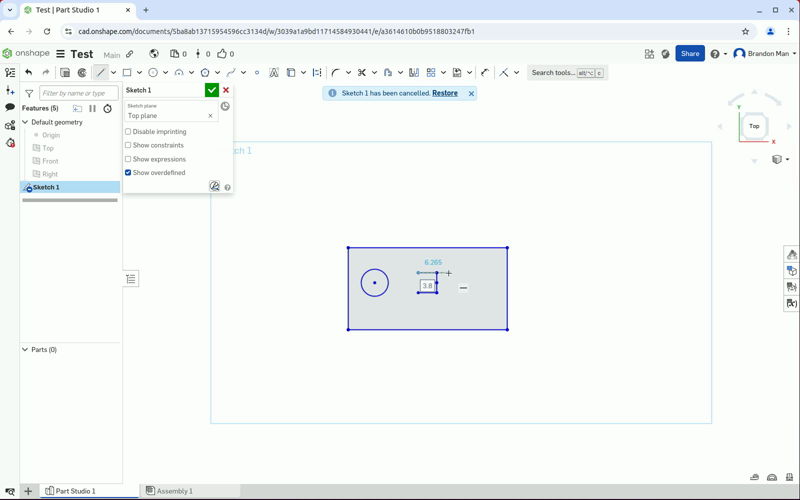
key_down(shift)
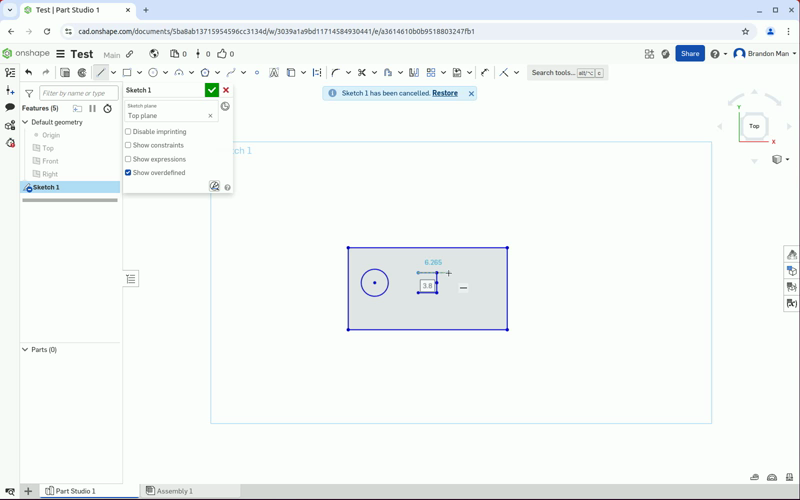
mouse_move(418, 292)
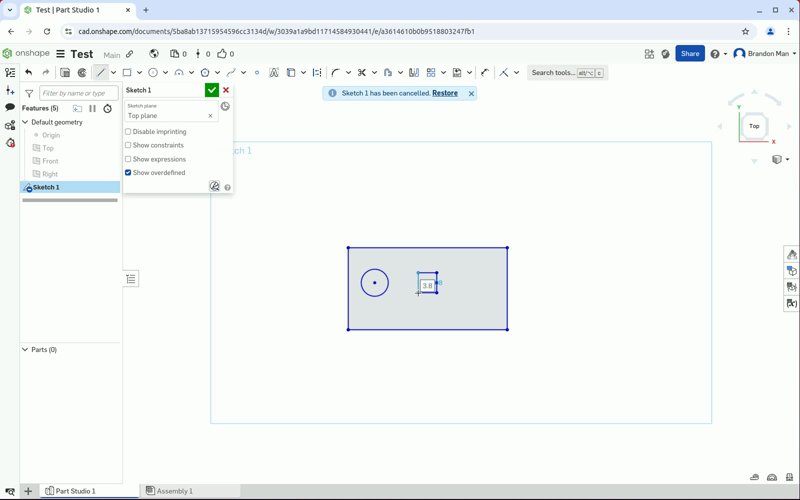
key_up(shift)
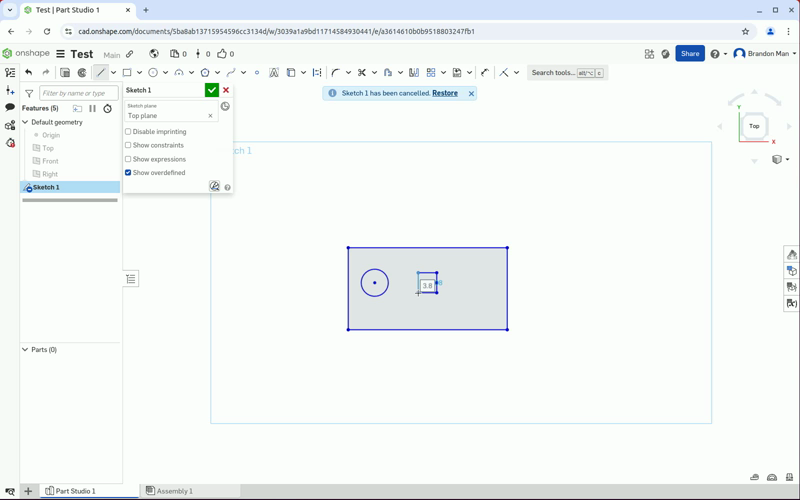
click(418, 292)
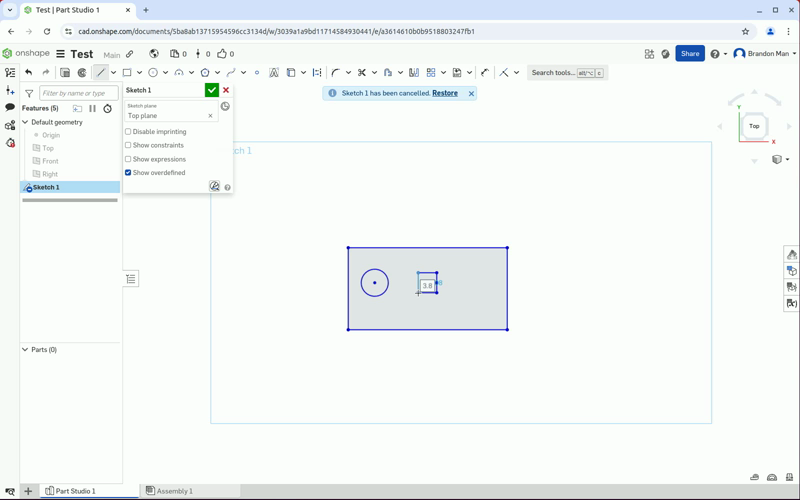
key(esc)
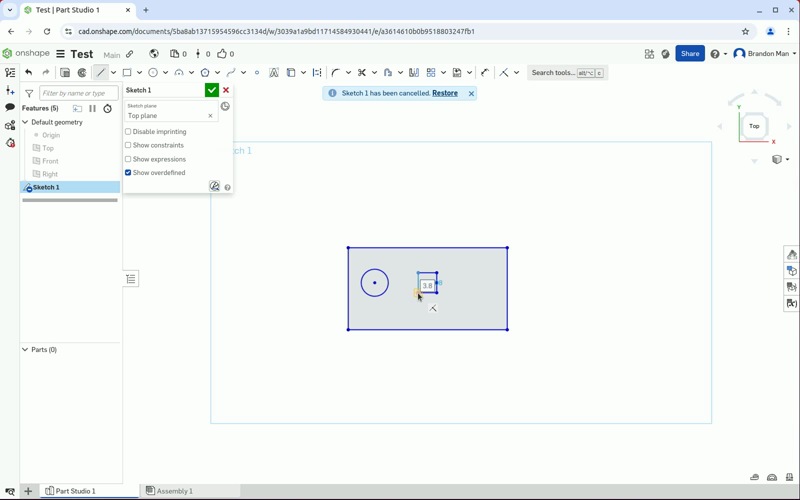
key(l)
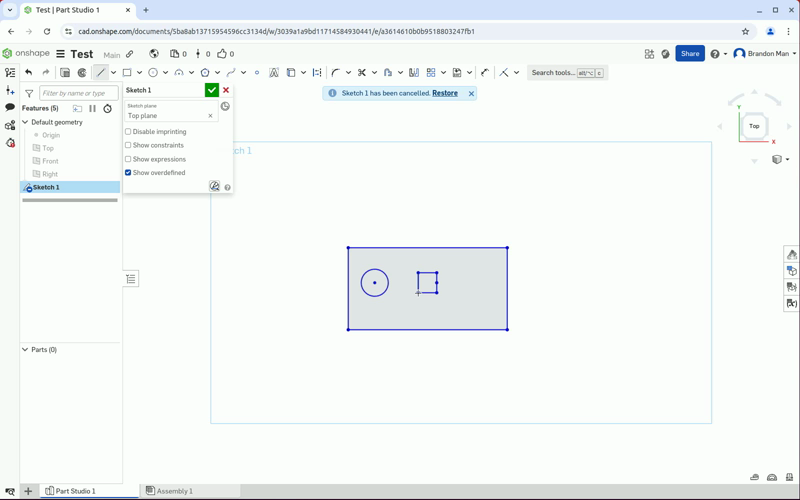
key_down(shift)
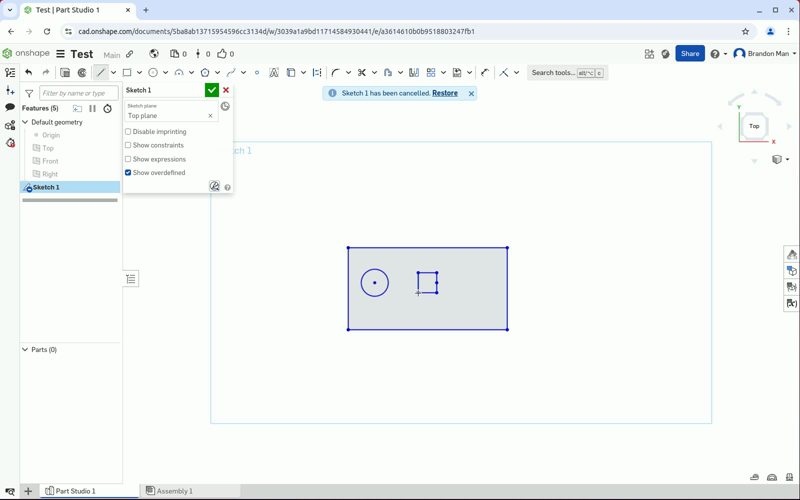
mouse_move(453, 306)
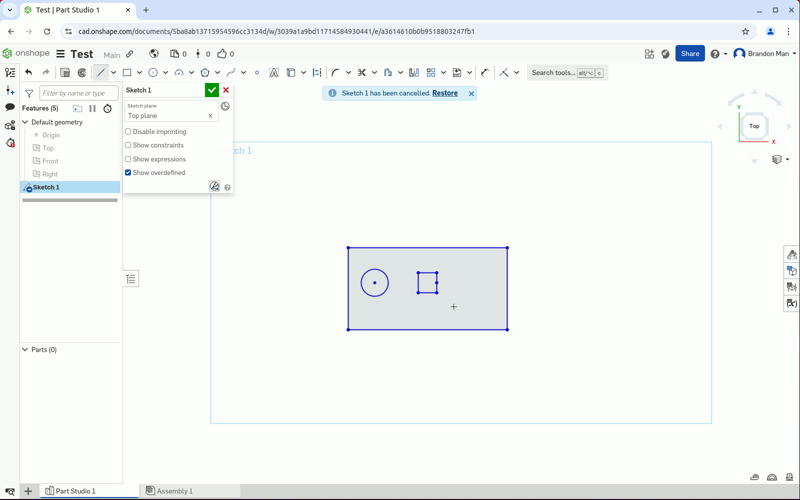
click(453, 306)
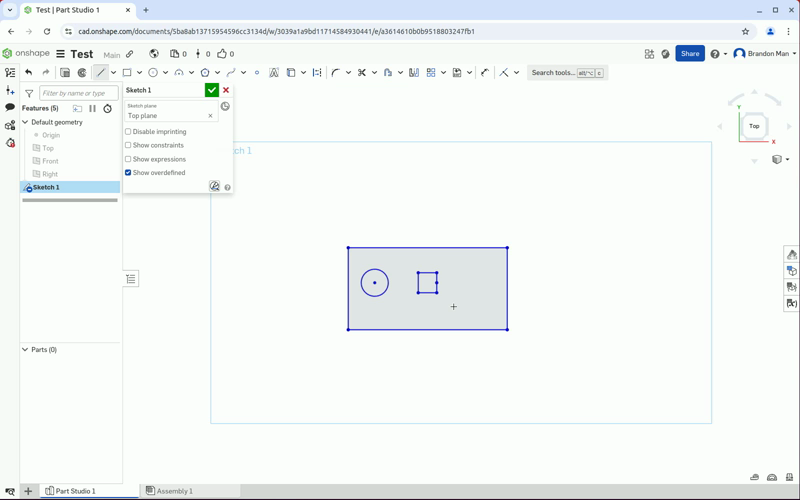
key_up(shift)
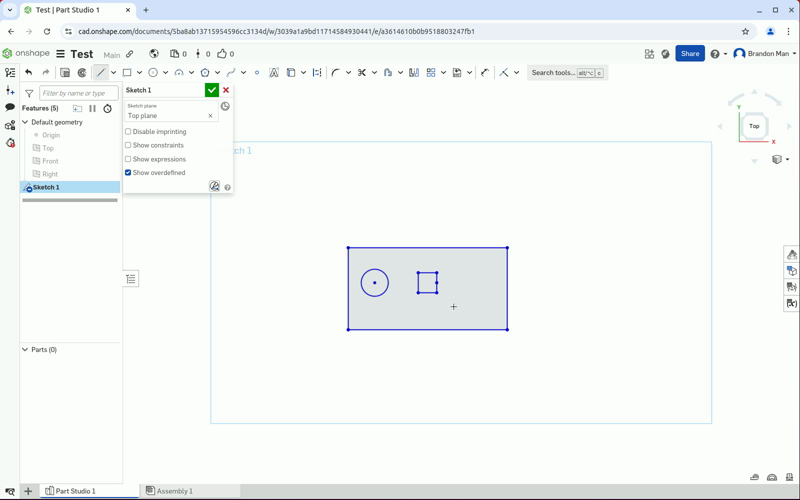
key_down(shift)
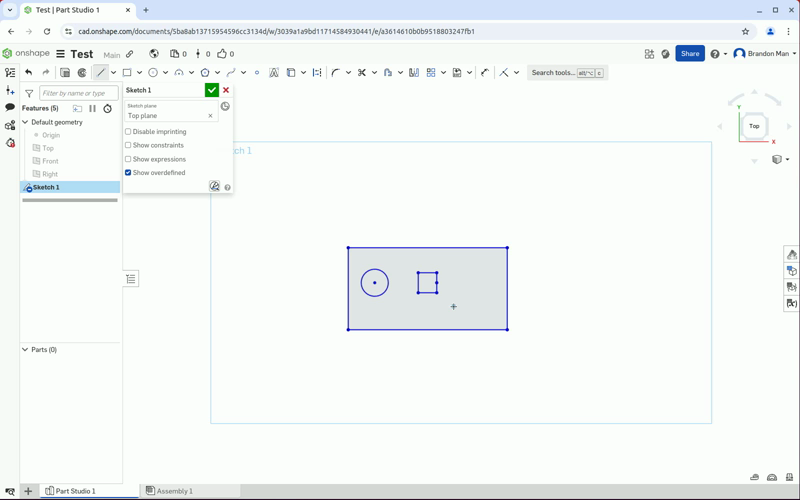
mouse_move(483, 306)
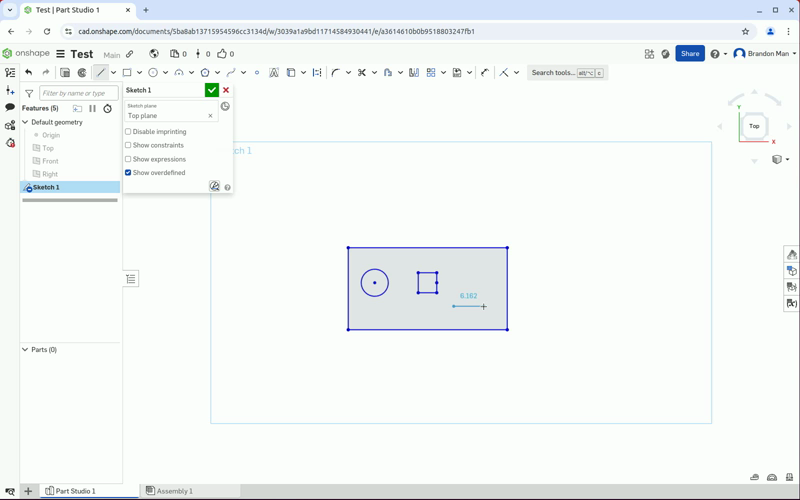
mouse_move(480, 306)
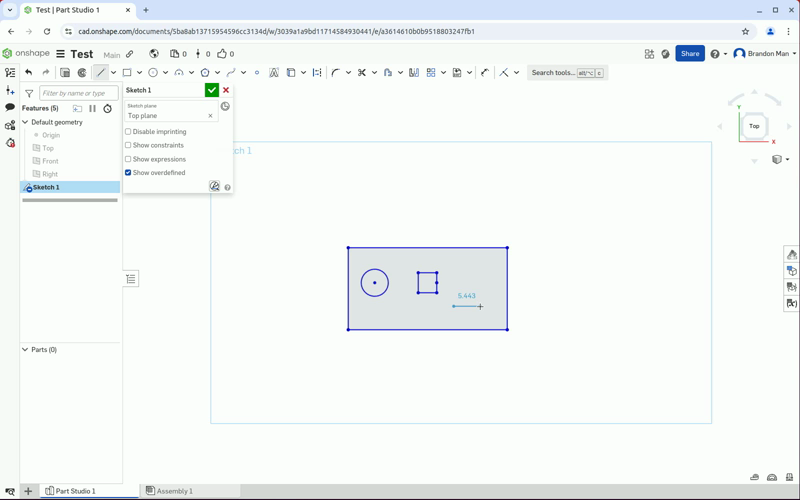
click(480, 306)
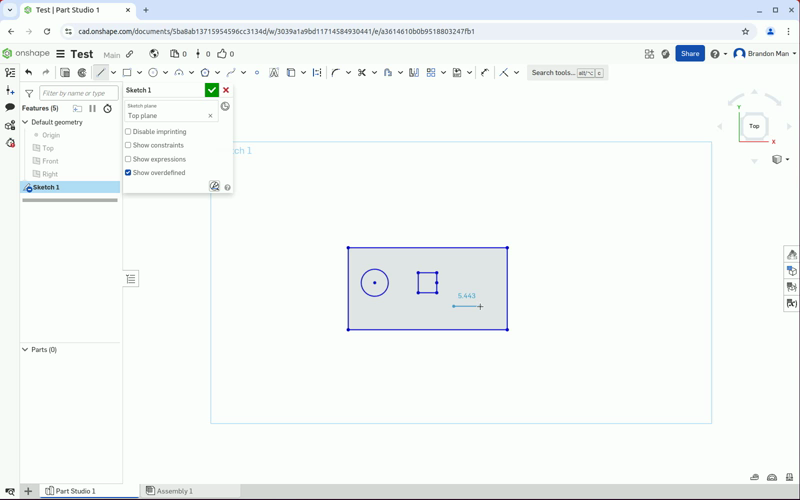
key_up(shift)
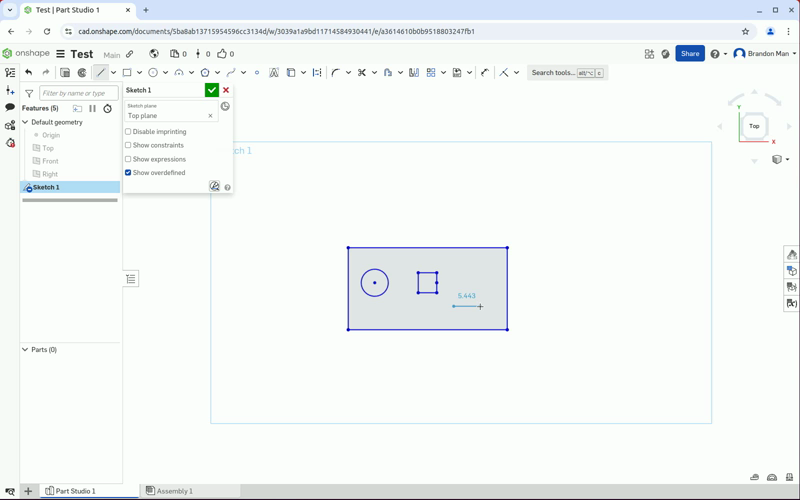
key_down(shift)
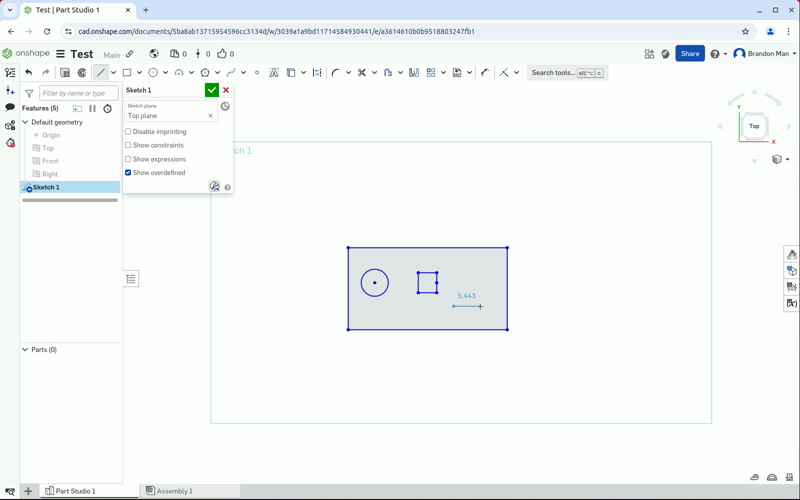
mouse_move(510, 306)
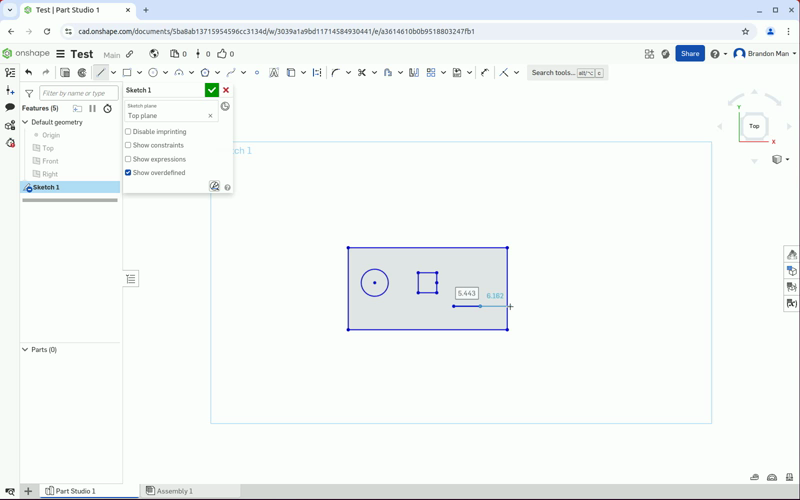
mouse_move(467, 282)
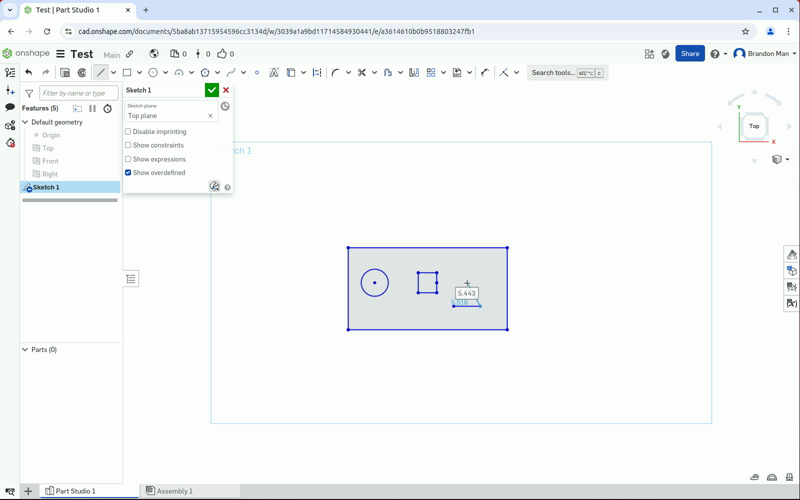
click(467, 282)
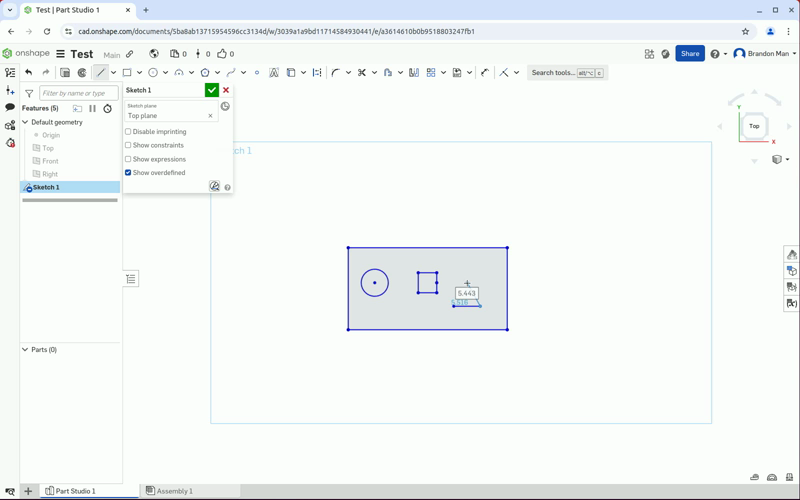
key_up(shift)
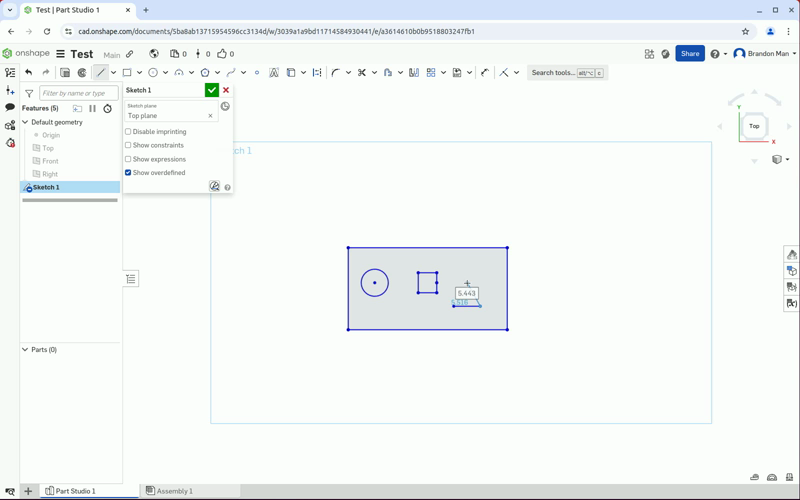
mouse_move(497, 282)
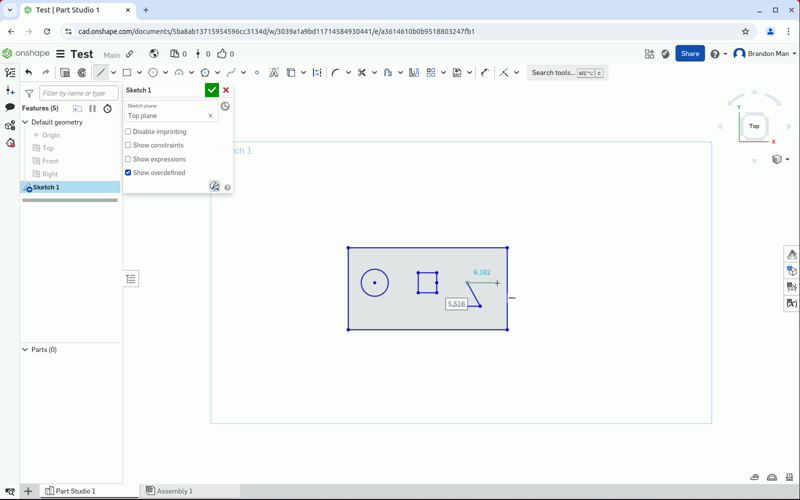
key_down(shift)
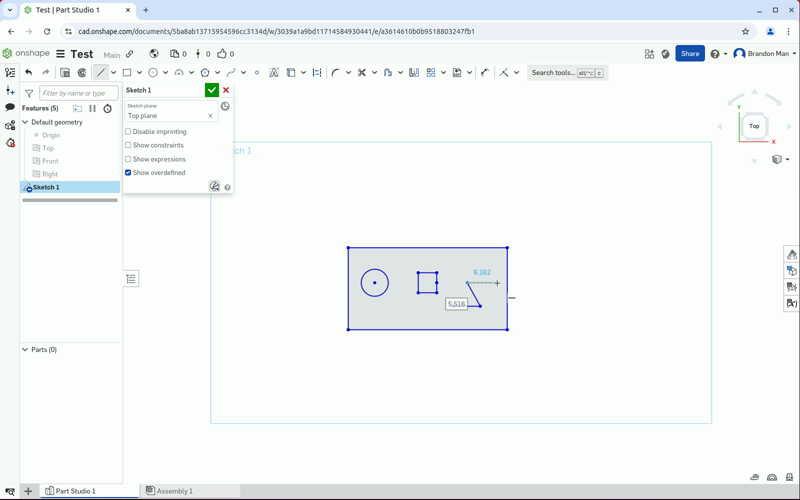
mouse_move(453, 306)
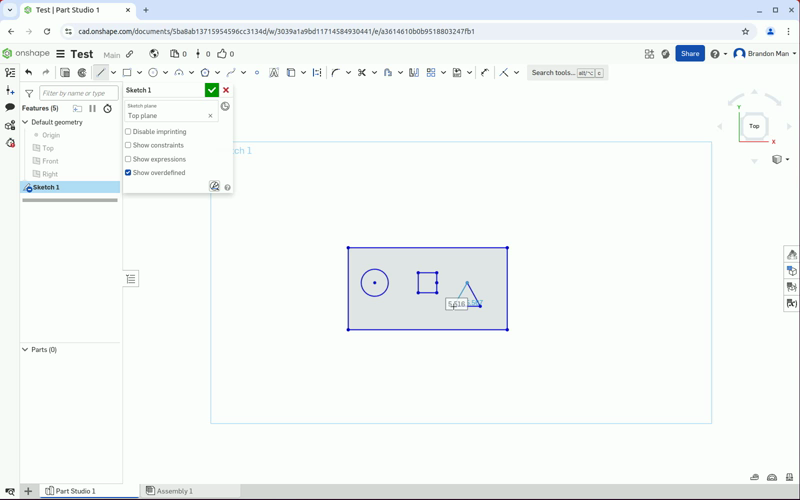
key_up(shift)
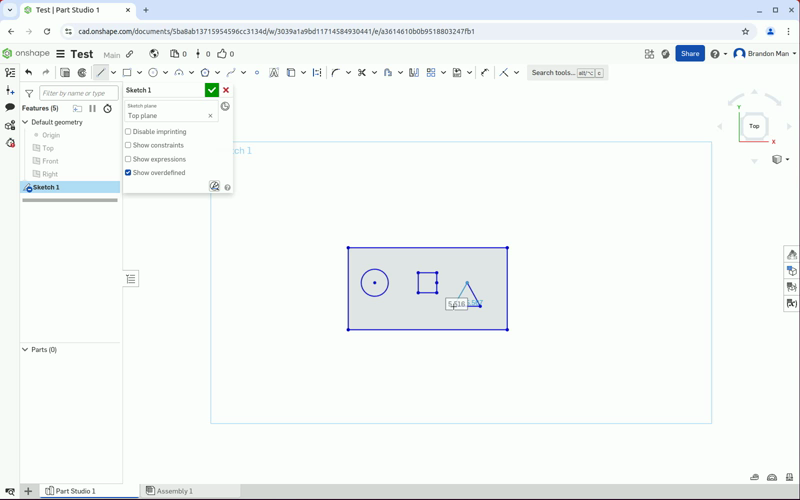
click(453, 306)
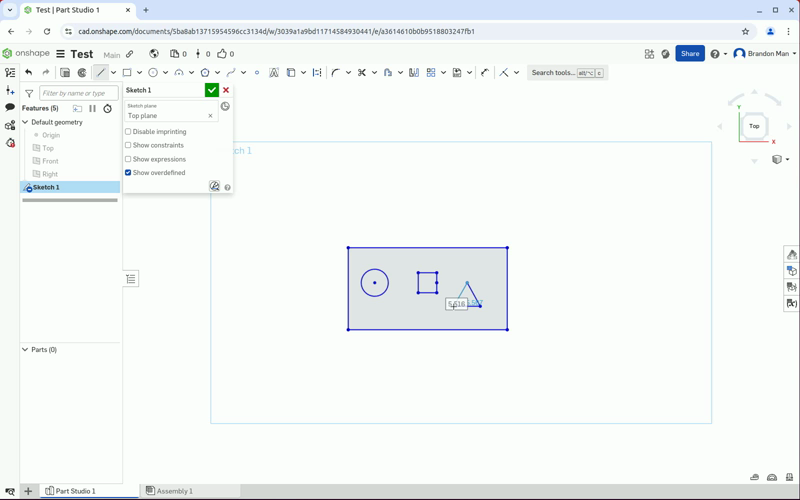
key(esc)
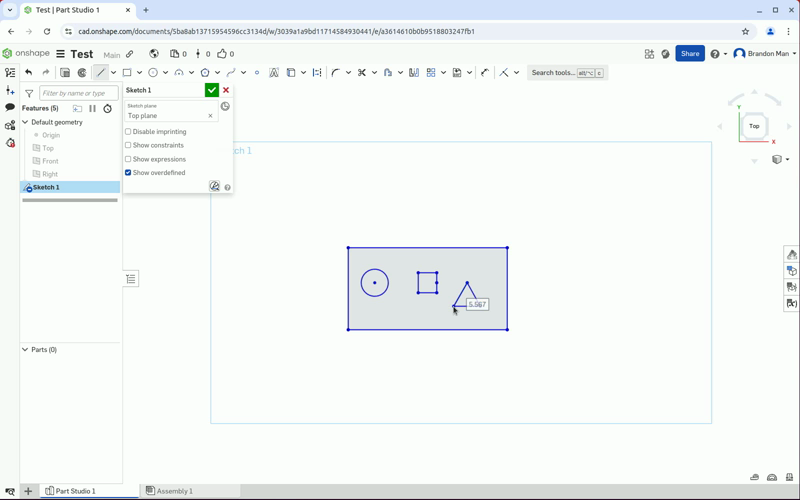
mouse_move(486, 273)
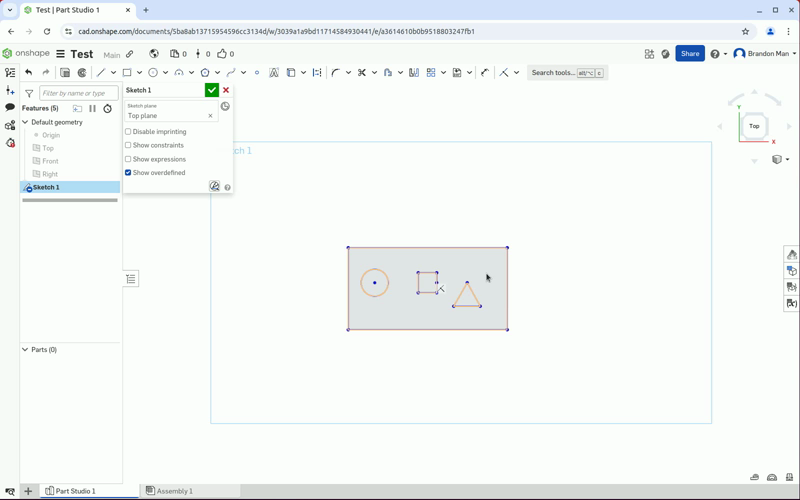
click(486, 273)
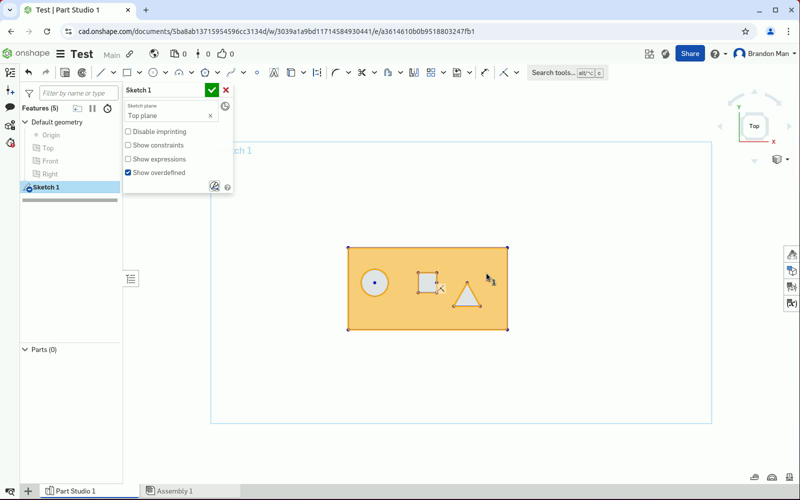
mouse_move(73, 352)
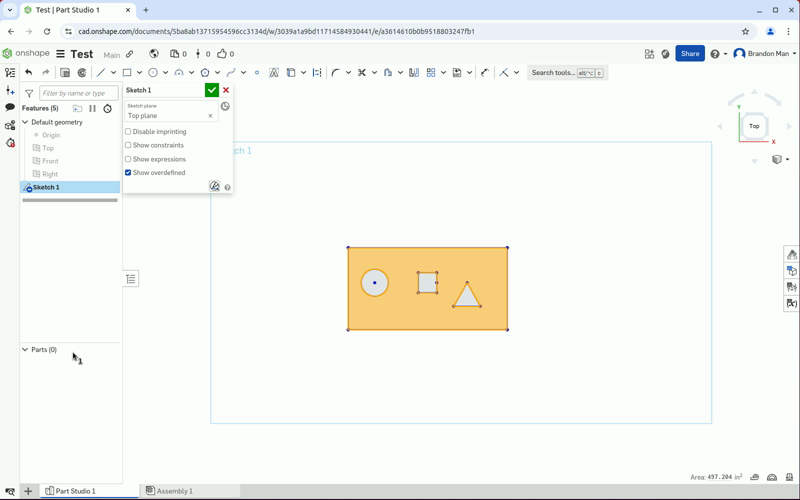
key(shift+y)
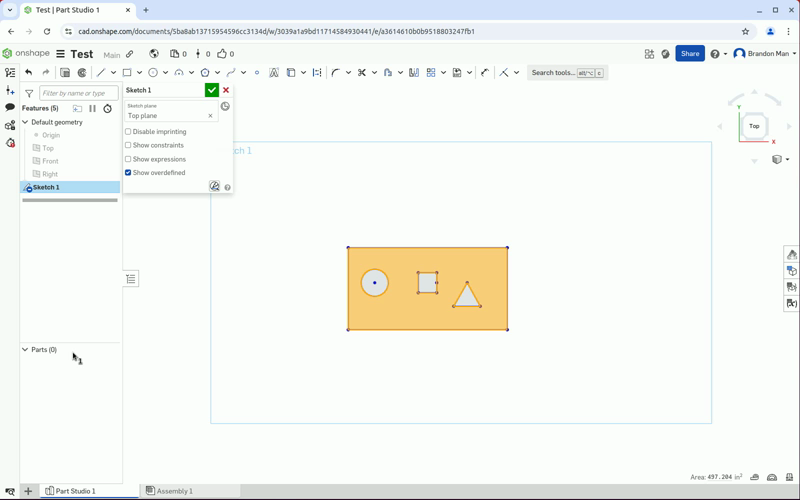
key(shift+e)
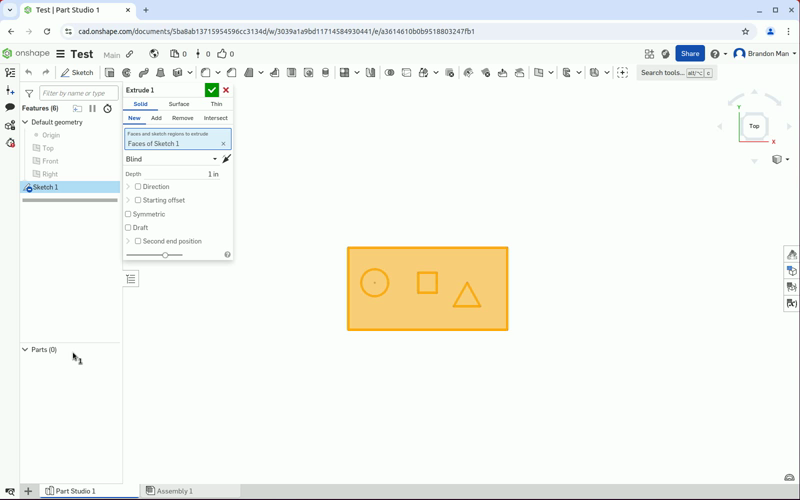
mouse_move(143, 106)
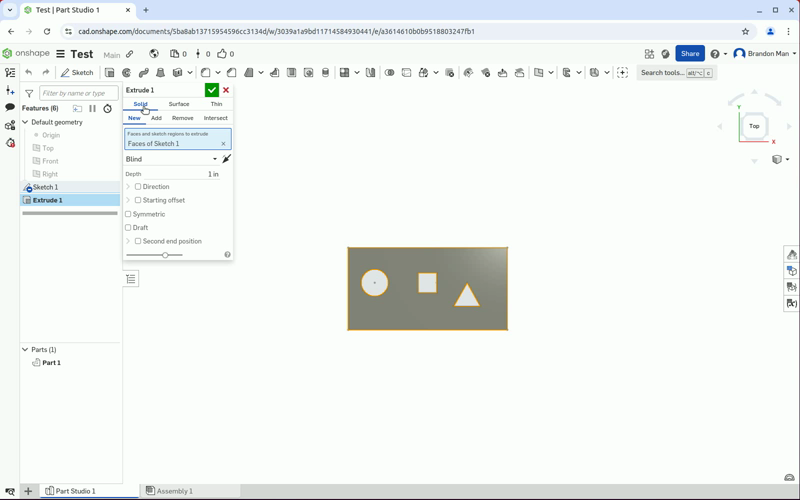
click(143, 106)
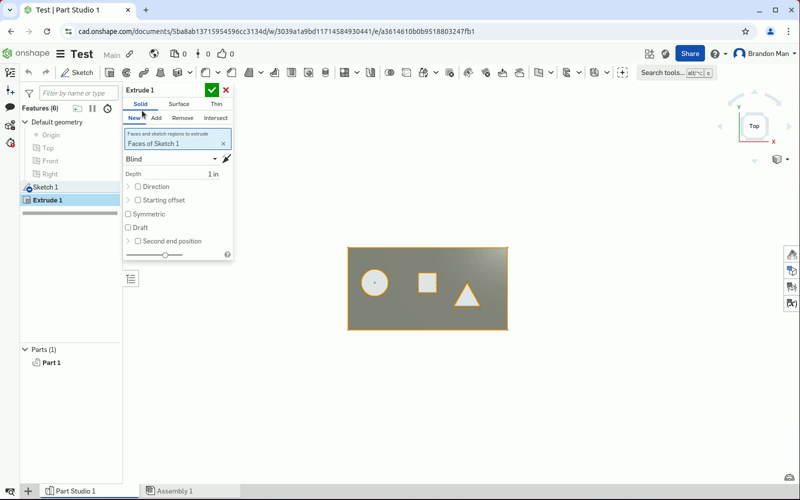
mouse_move(137, 120)
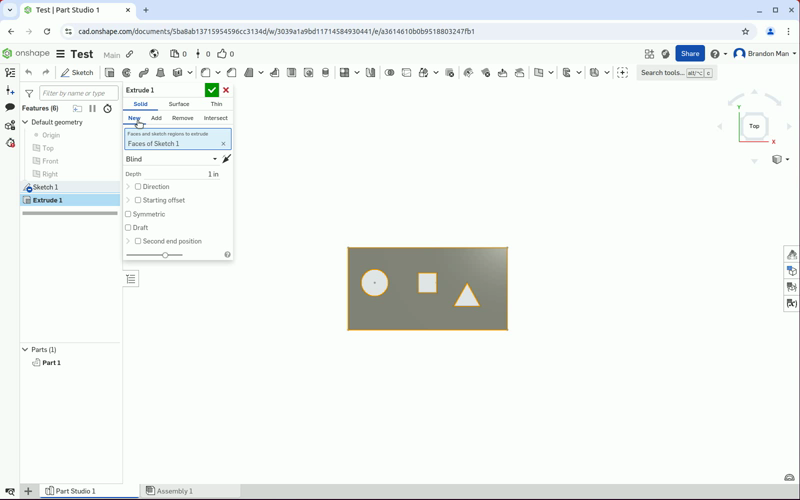
click(137, 120)
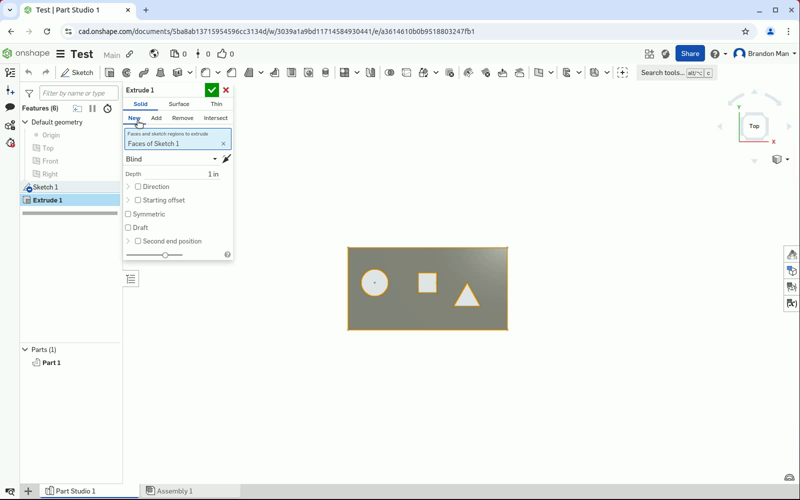
key(tab, 4)
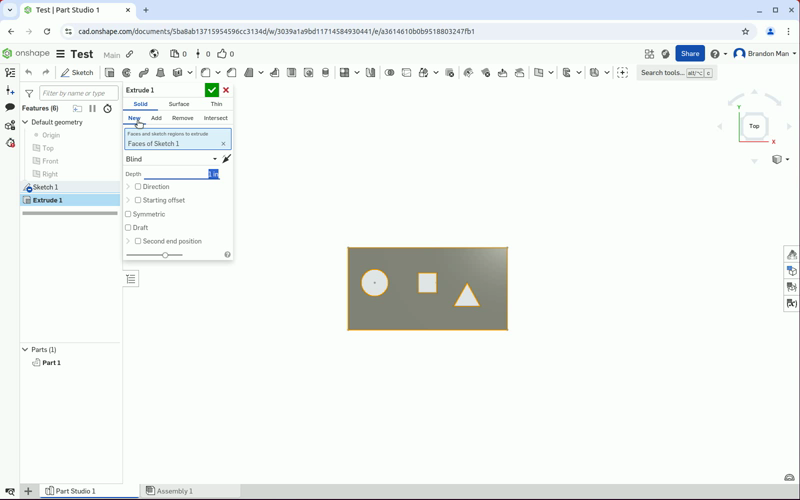
text(4.333)
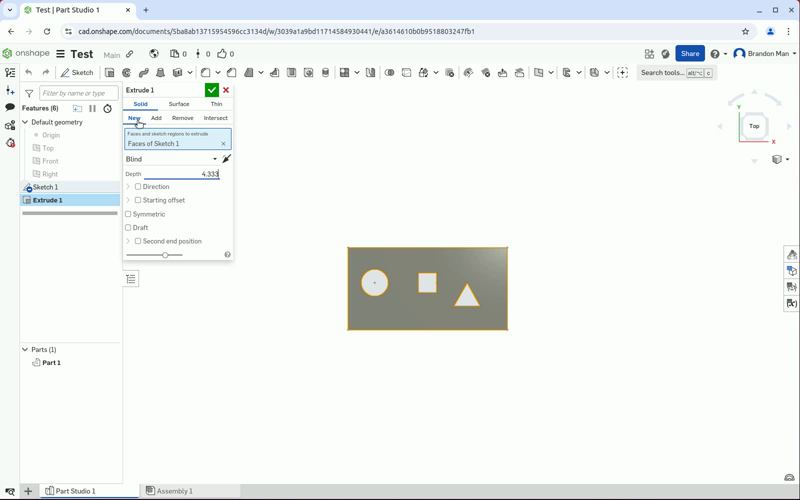
key(enter)
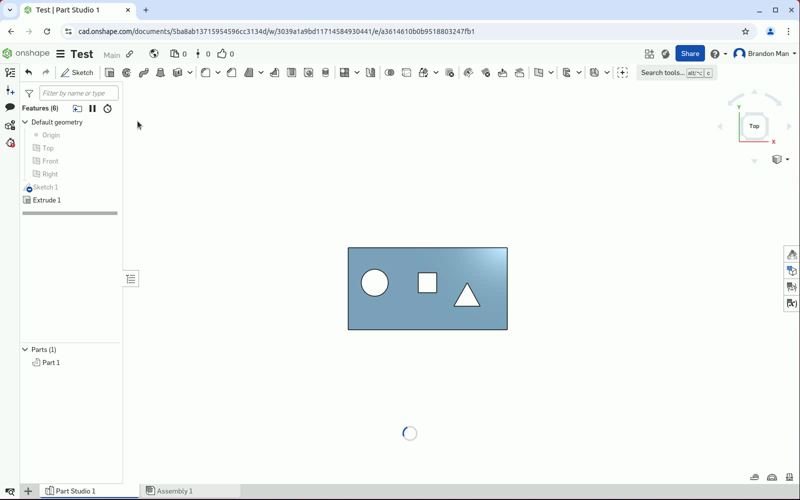
key(shift+h)
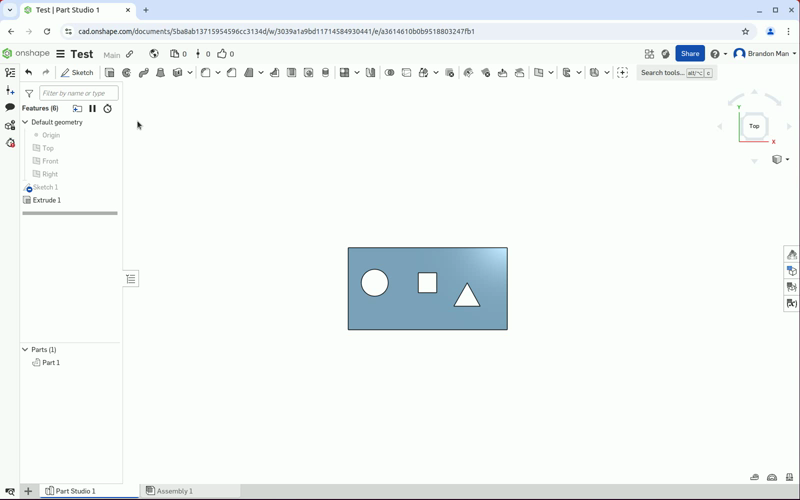
key(shift+h)
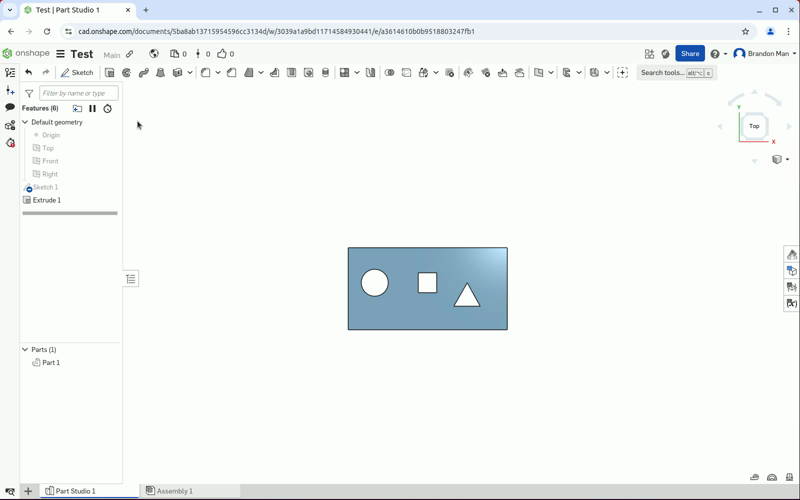
mouse_move(73, 189)
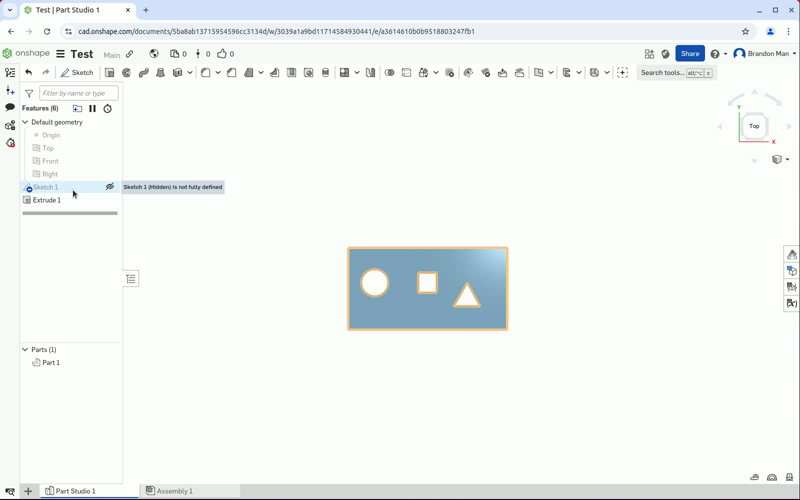
click(73, 189)
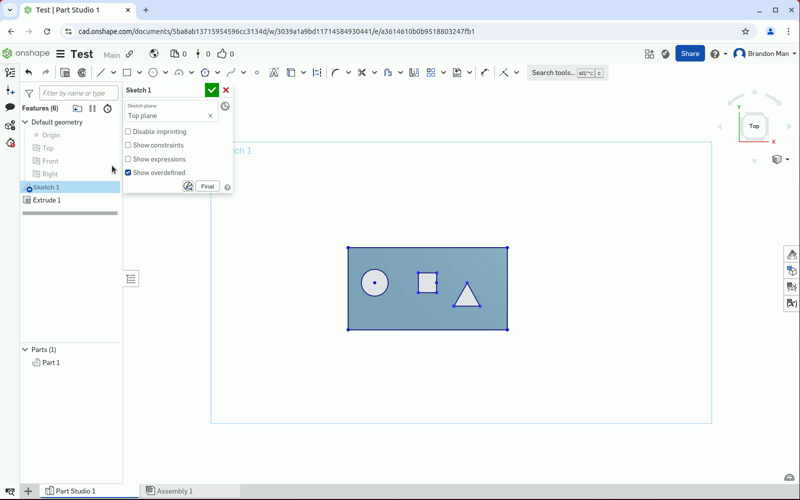
mouse_move(229, 92)
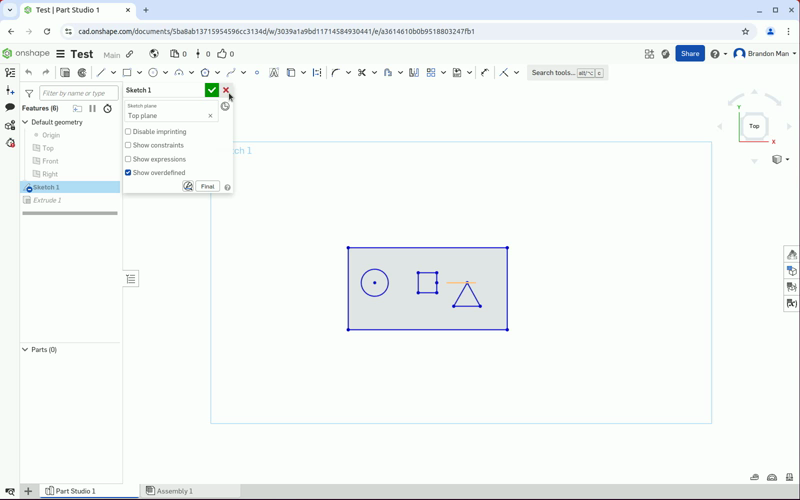
click(229, 92)
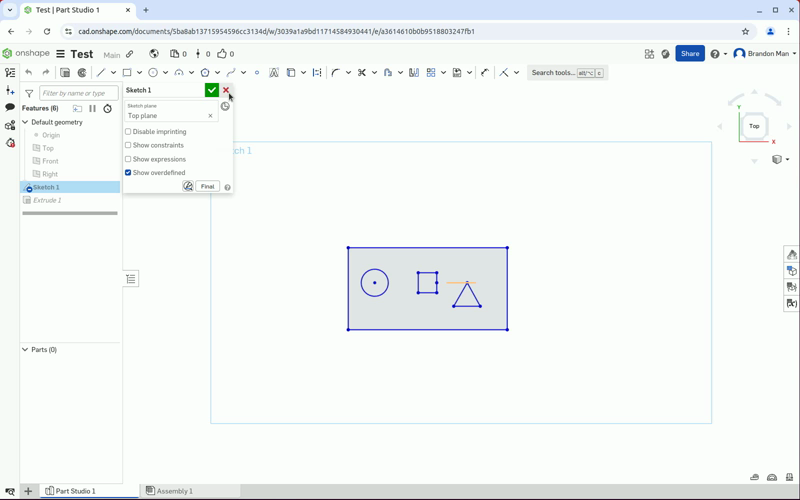
key(shift+s)
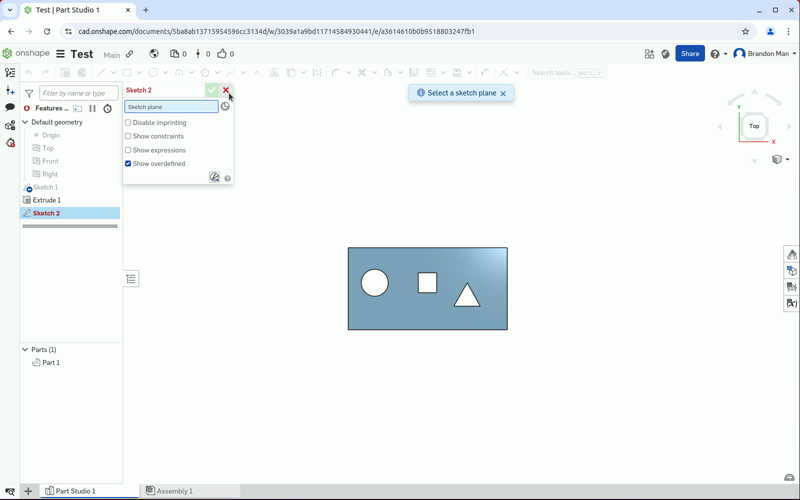
mouse_move(73, 150)
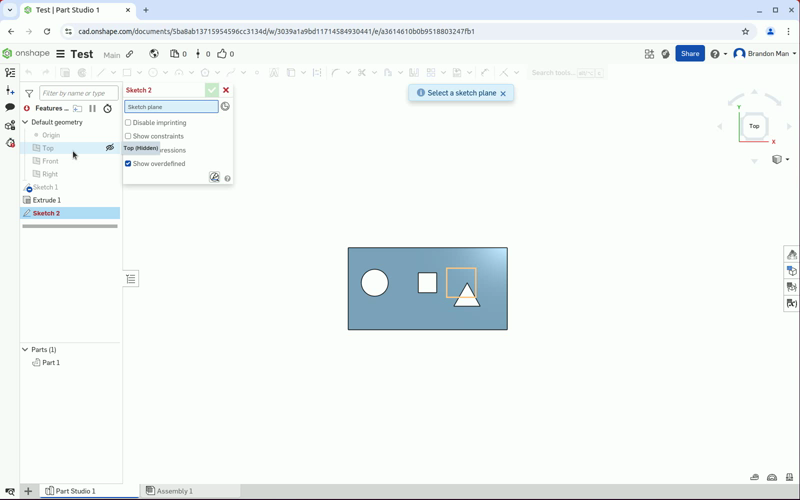
click(73, 150)
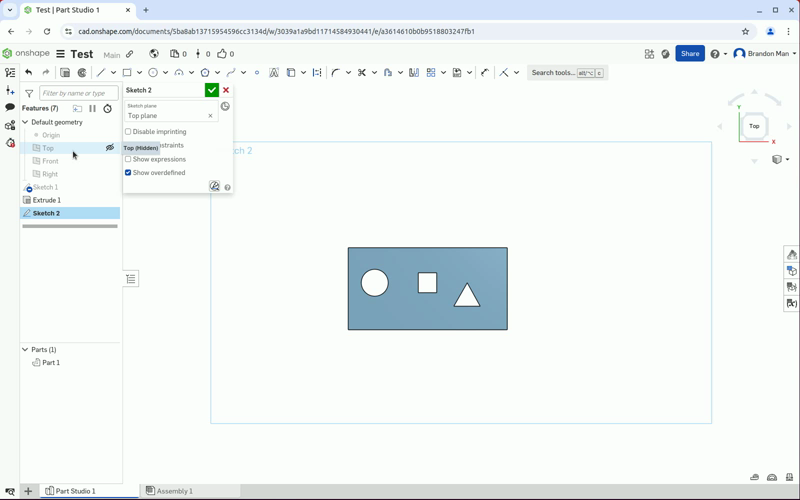
mouse_move(73, 352)
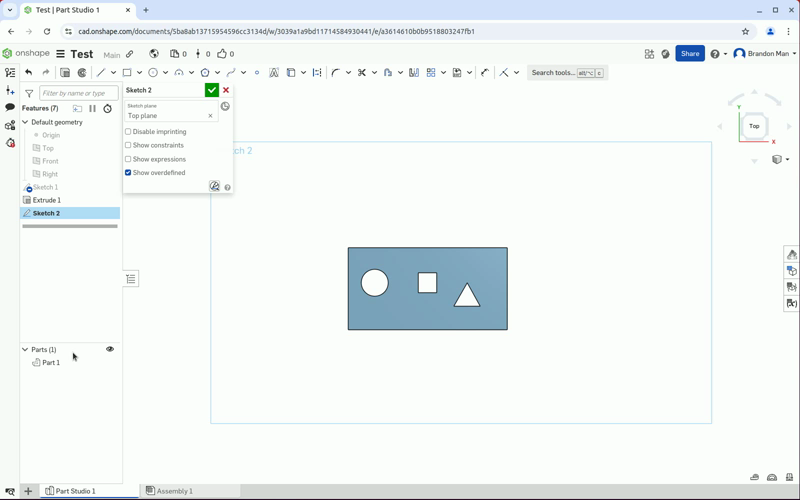
key(y)
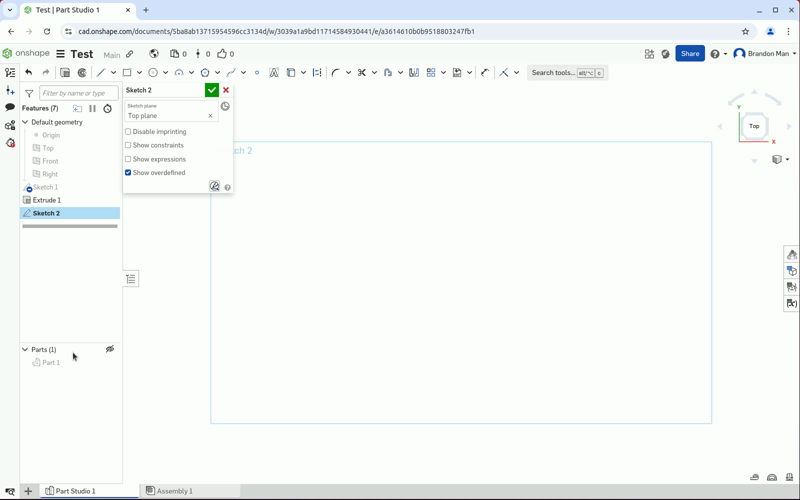
key(c)
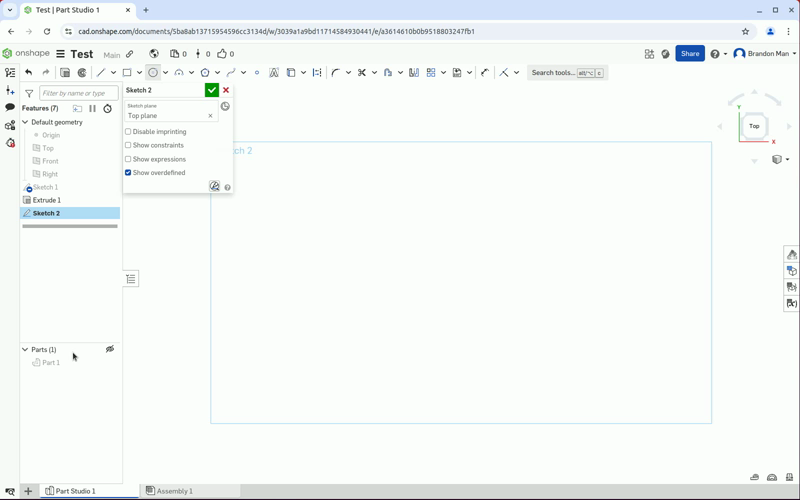
key_down(shift)
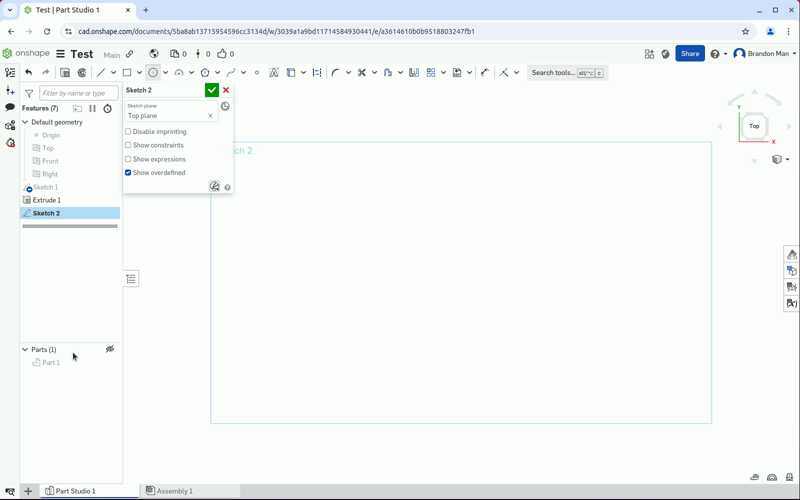
mouse_move(375, 282)
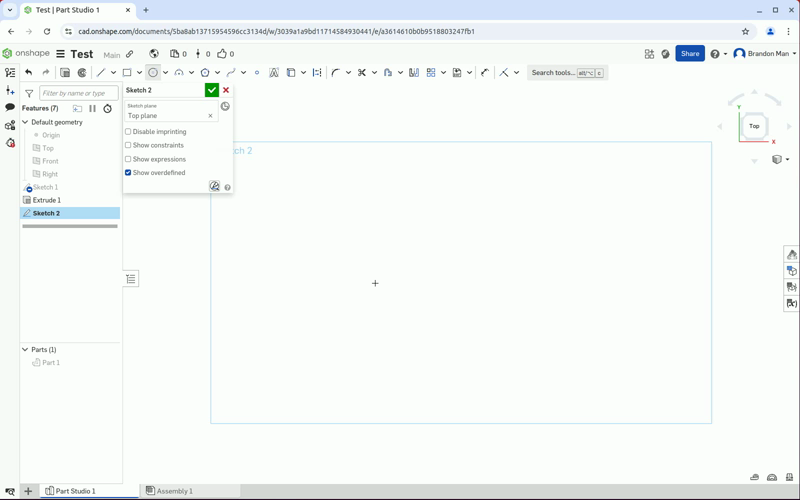
click(375, 282)
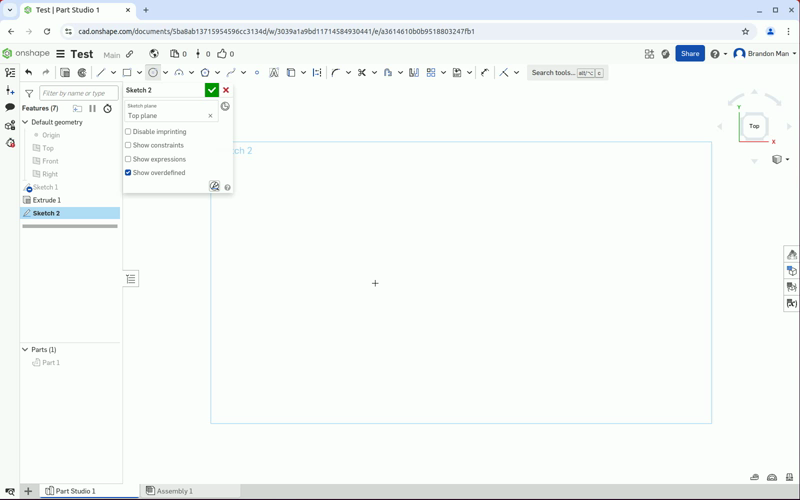
key_up(shift)
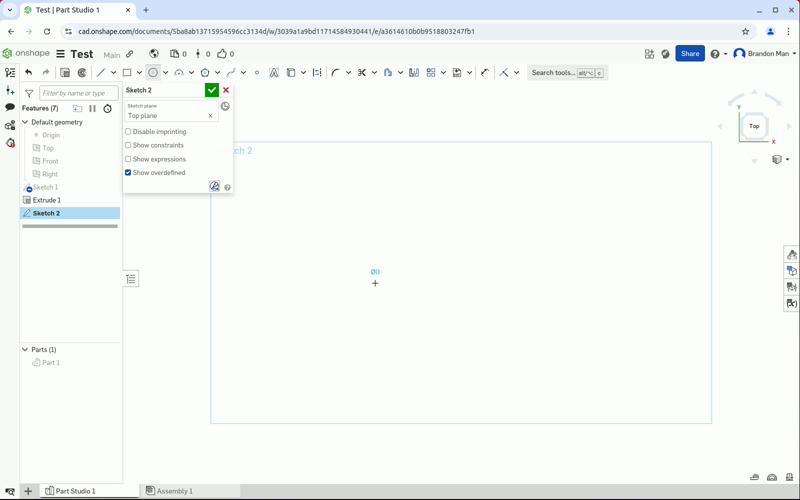
mouse_move(389, 282)
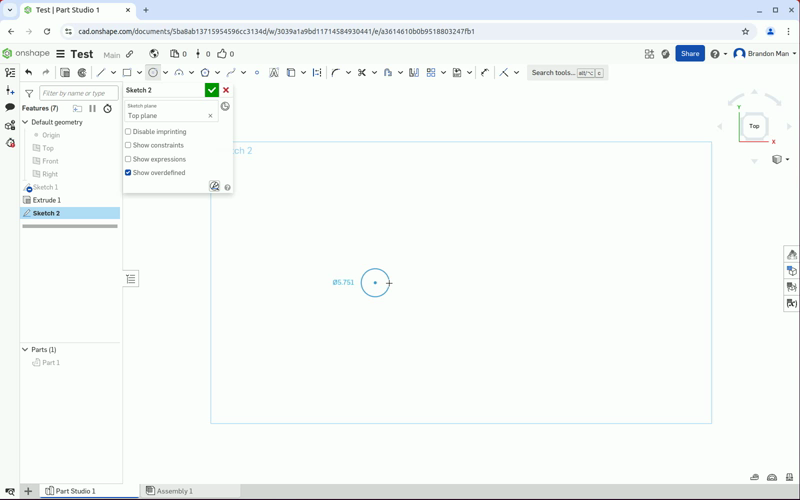
click(389, 282)
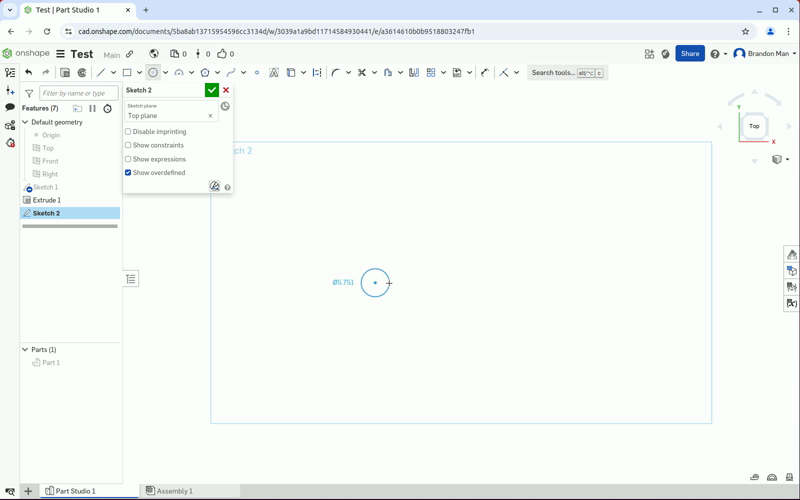
key(esc)
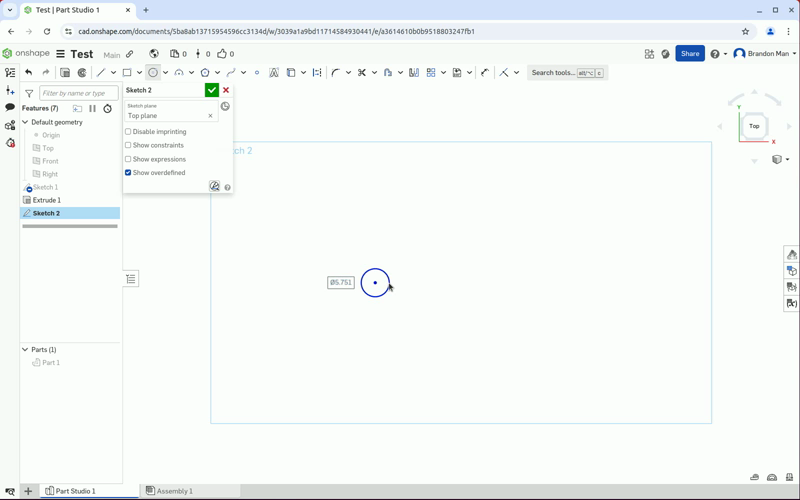
mouse_move(373, 287)
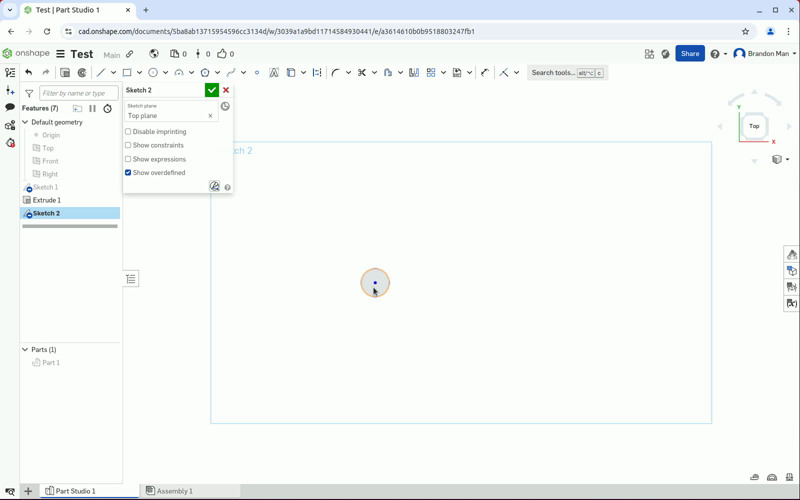
scroll(6)
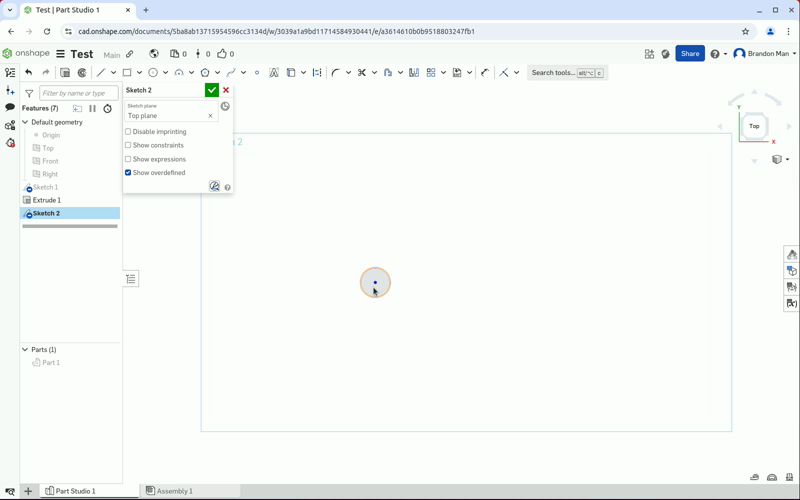
scroll(6)
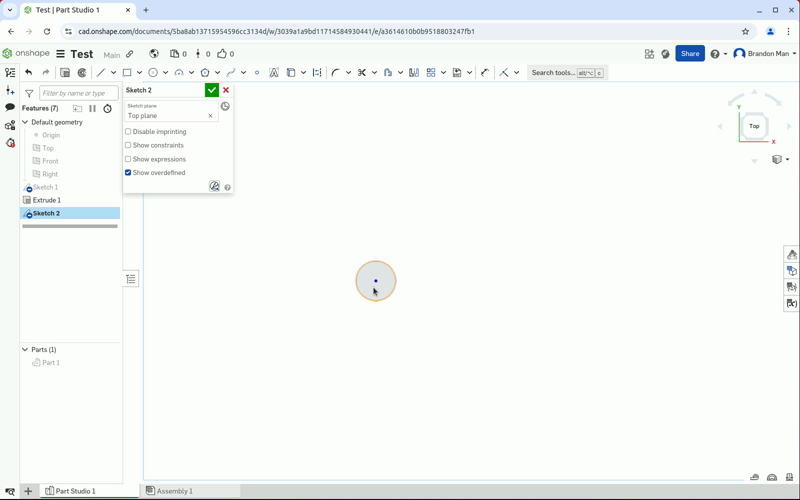
scroll(6)
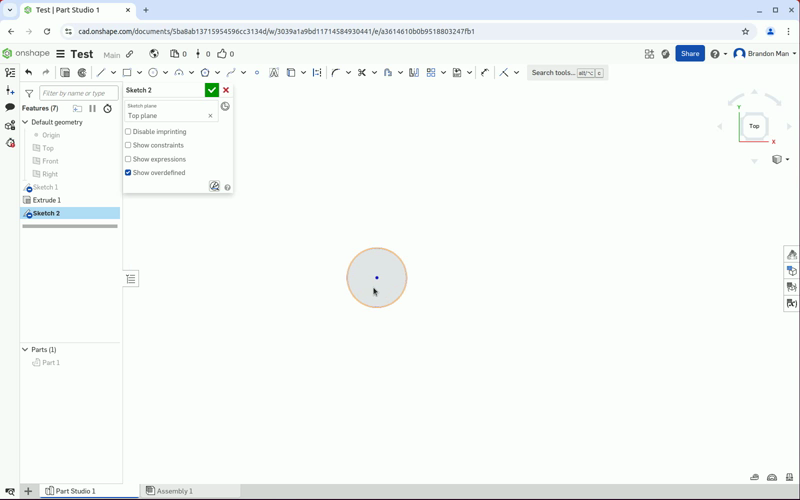
scroll(6)
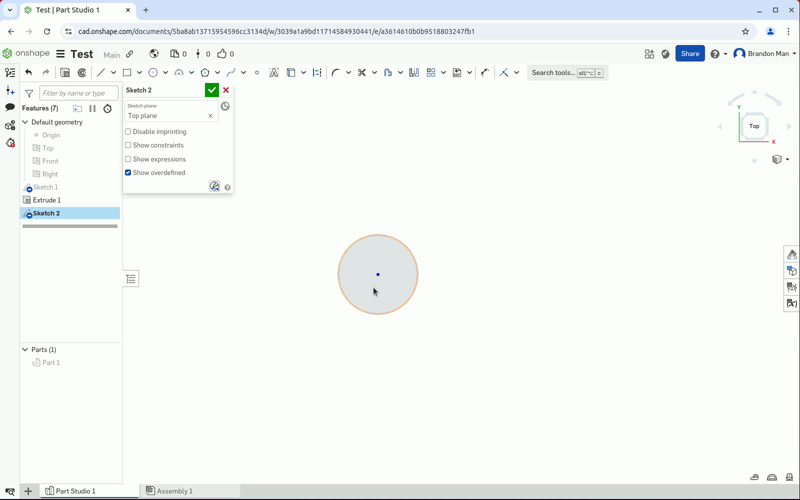
scroll(6)
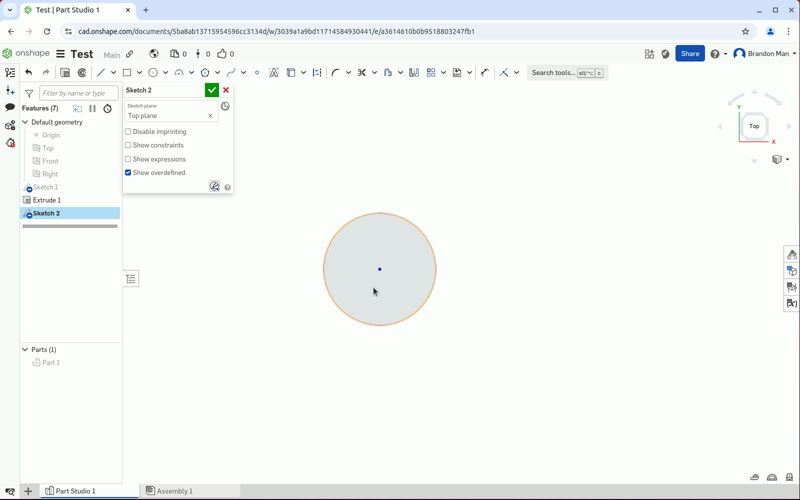
scroll(6)
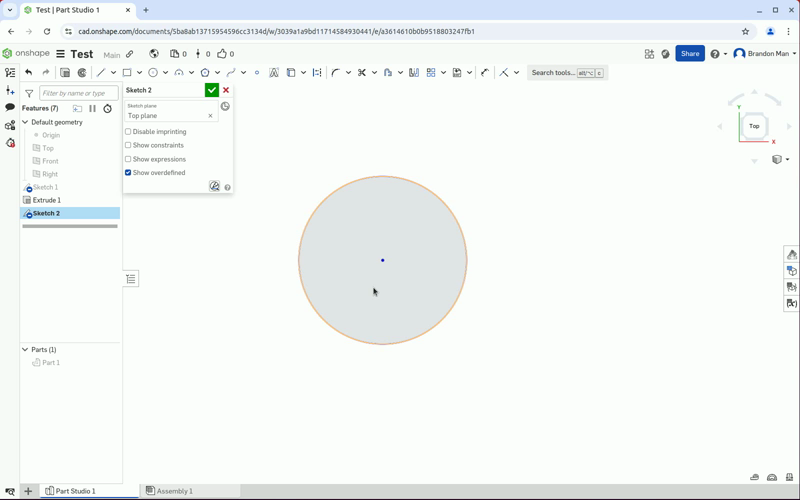
scroll(6)
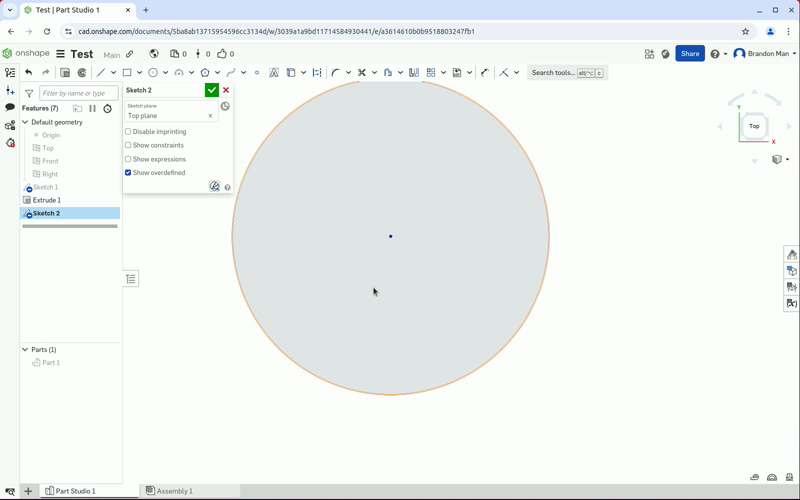
click(373, 287)
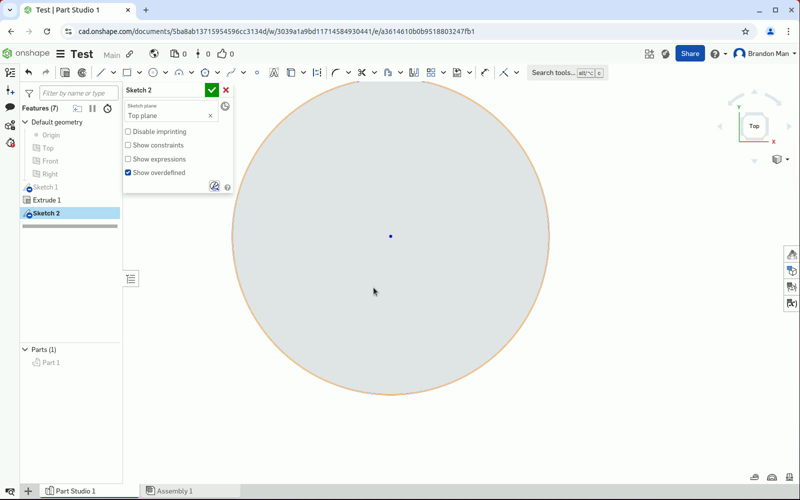
scroll(-6)
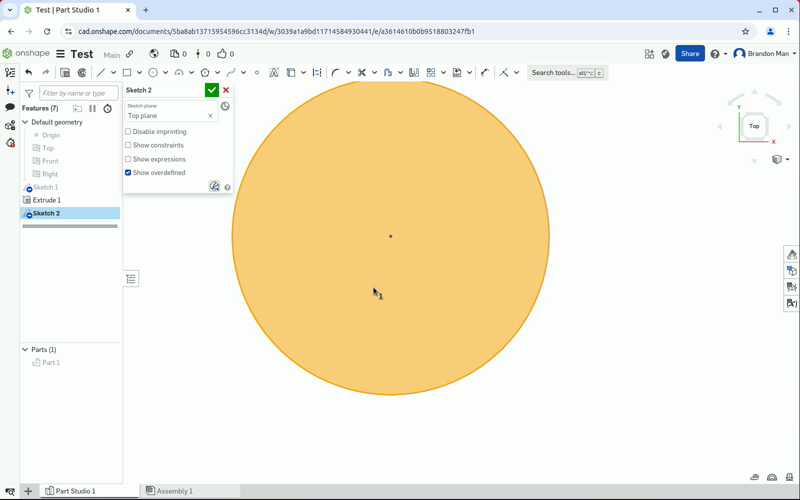
scroll(-6)
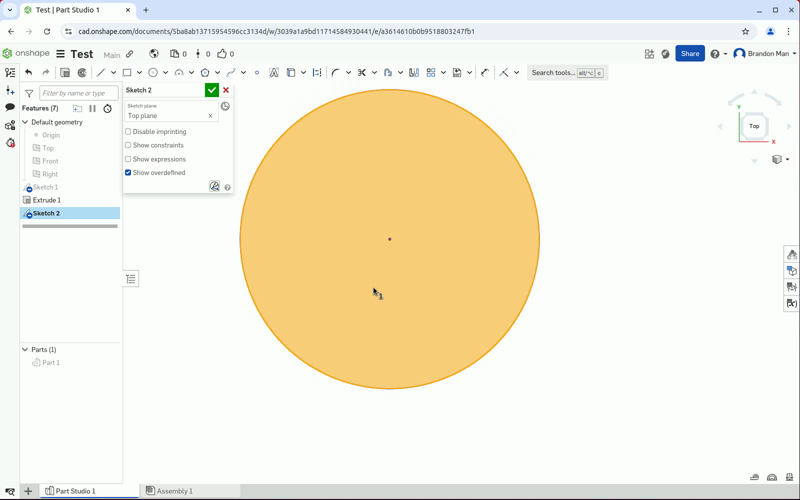
scroll(-6)
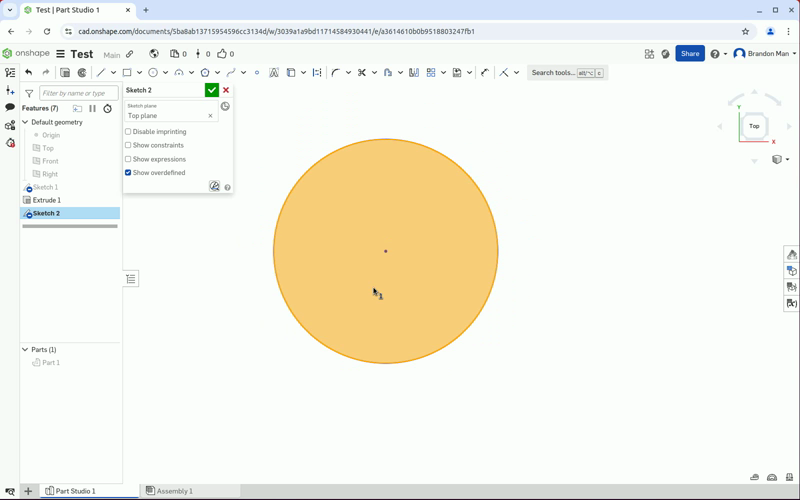
scroll(-6)
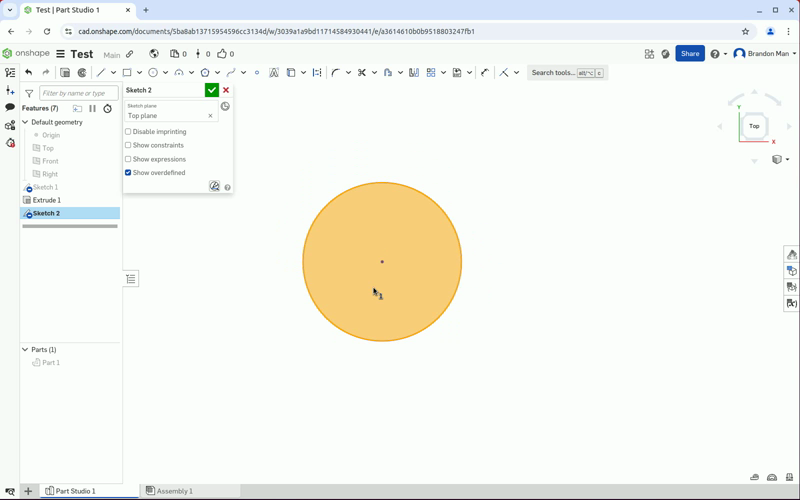
scroll(-6)
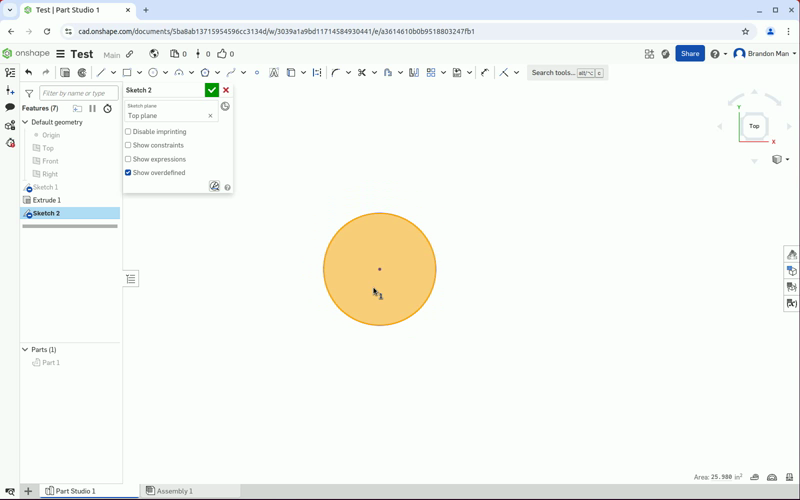
scroll(-6)
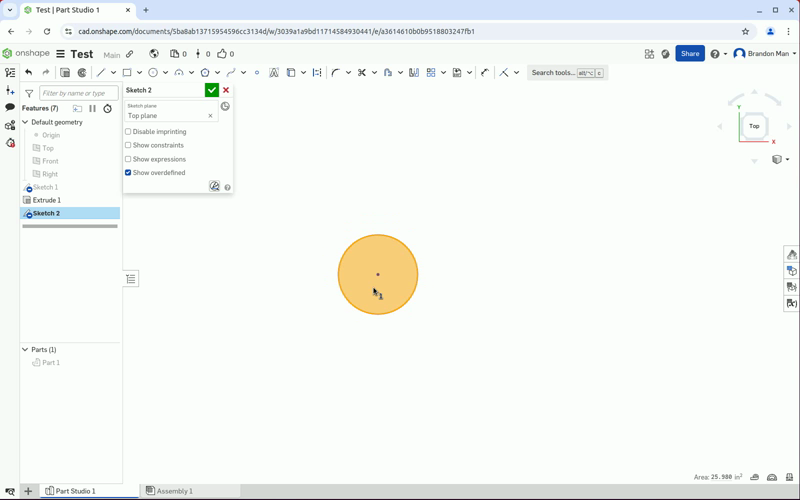
scroll(-6)
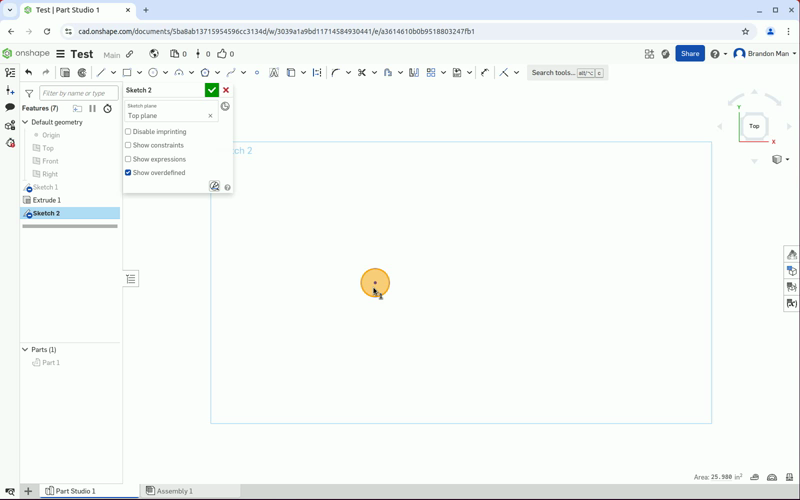
mouse_move(73, 352)
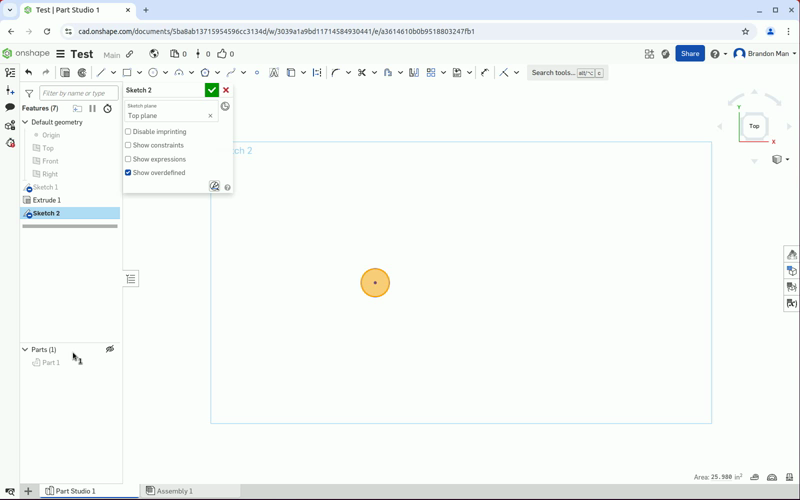
key(shift+y)
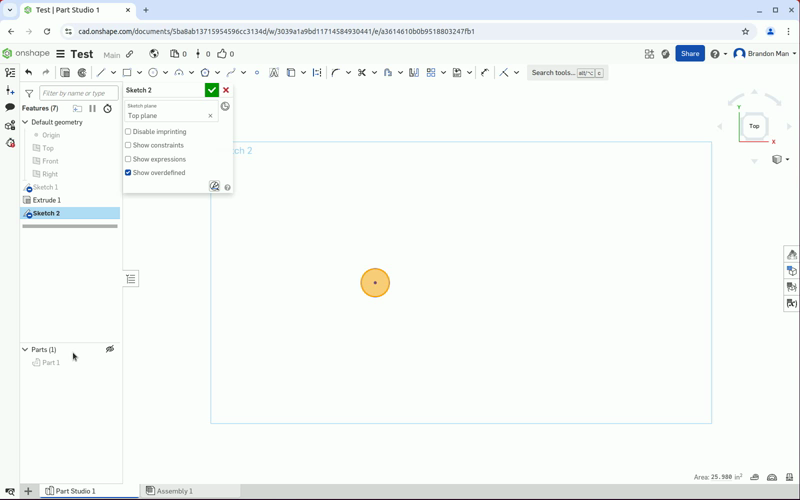
key(shift+e)
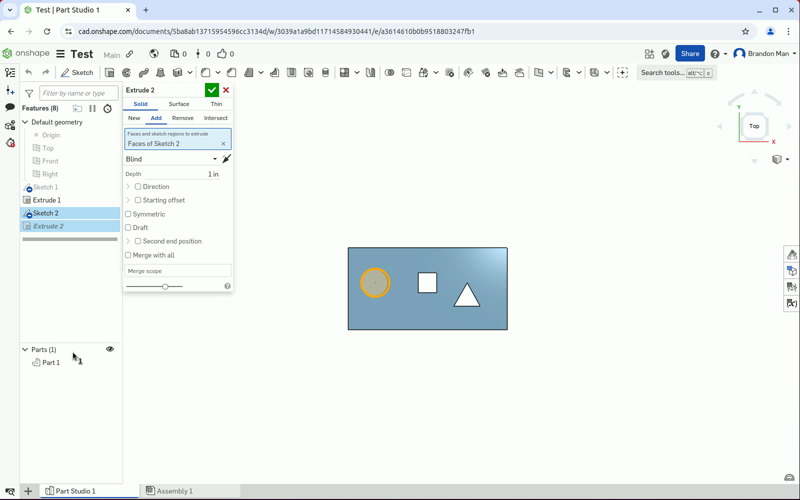
mouse_move(143, 106)
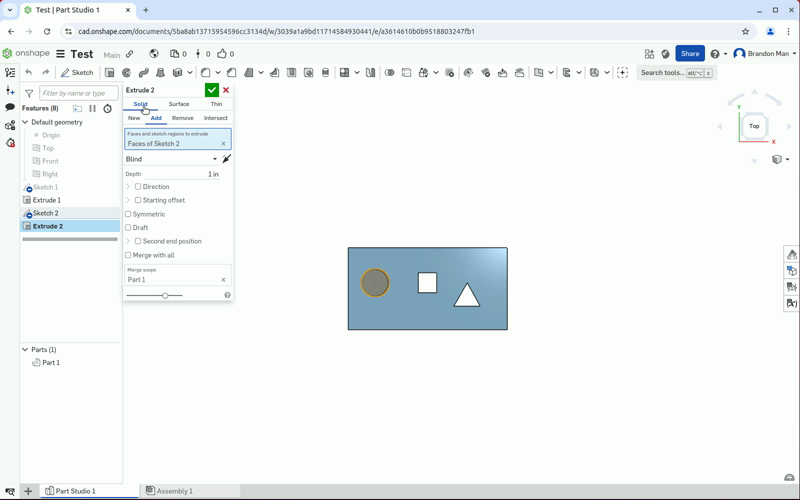
click(143, 106)
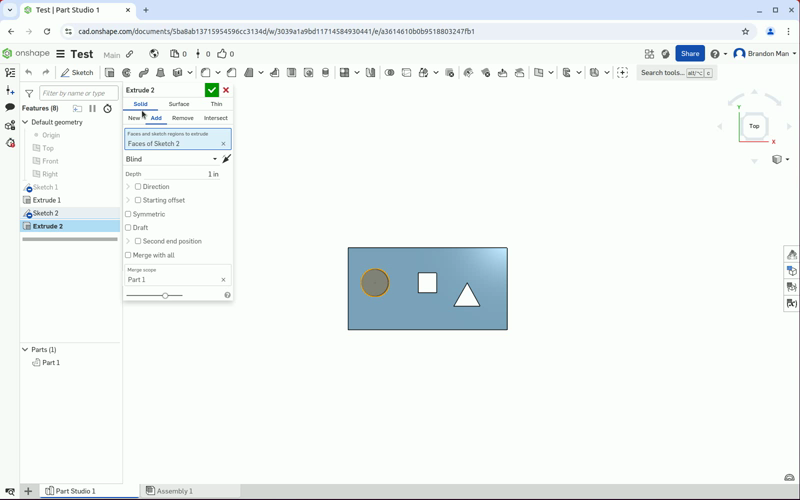
mouse_move(137, 120)
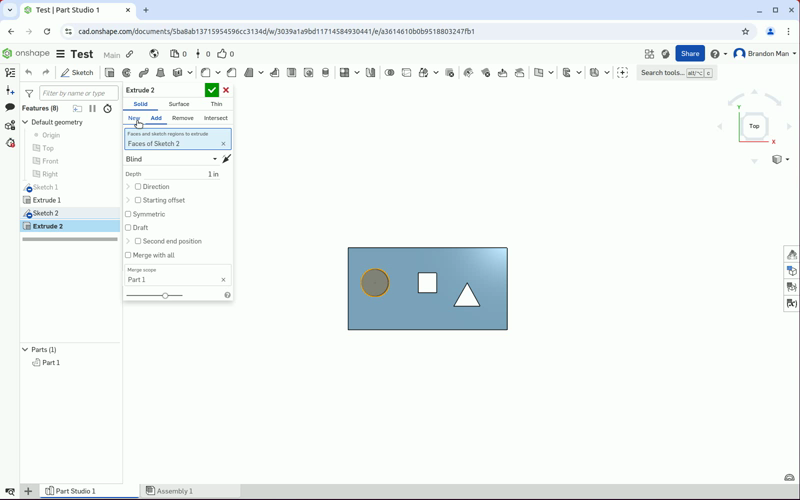
click(137, 120)
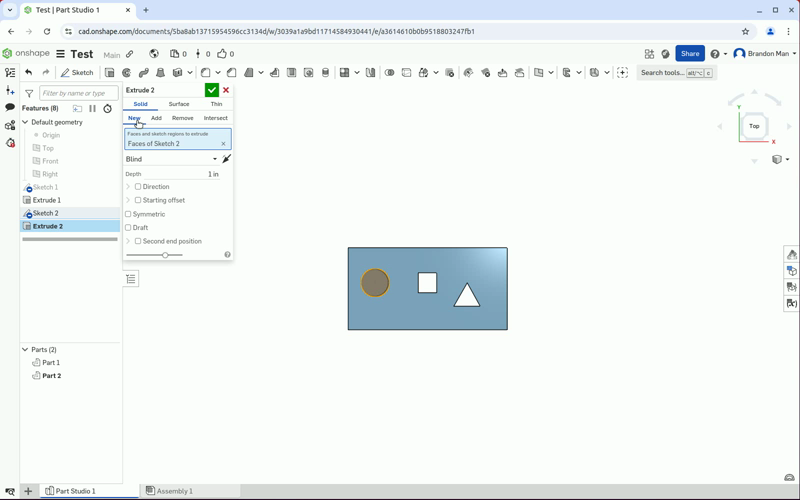
key(tab, 4)
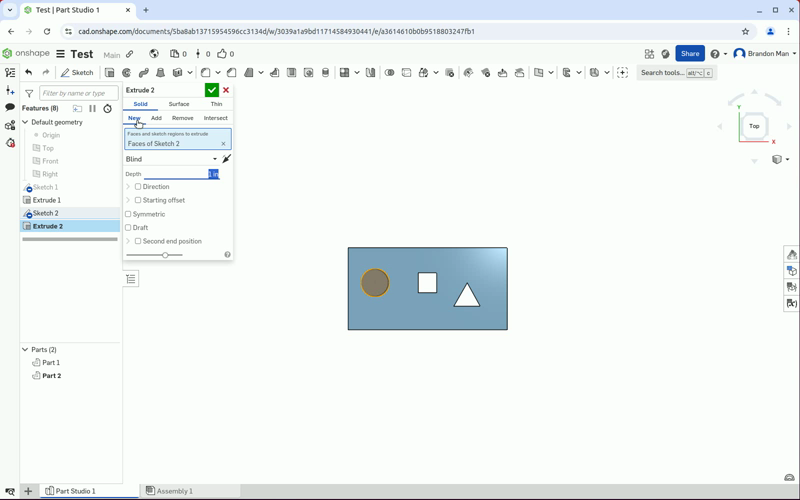
text(4.333)
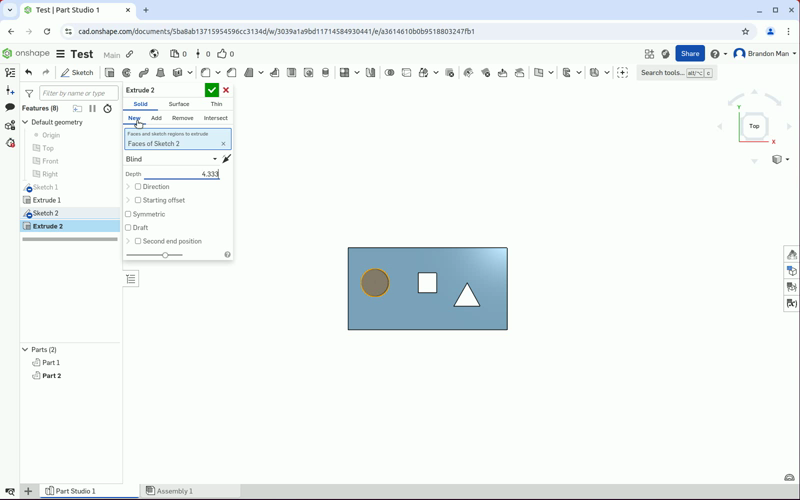
key(enter)
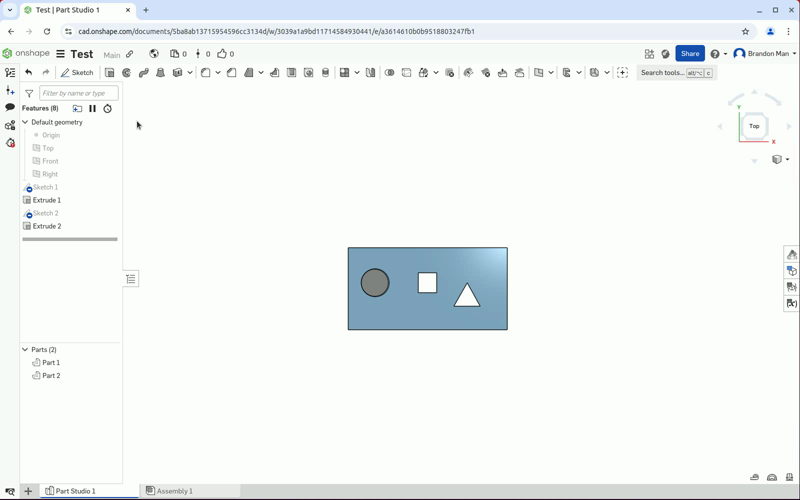
key(shift+h)
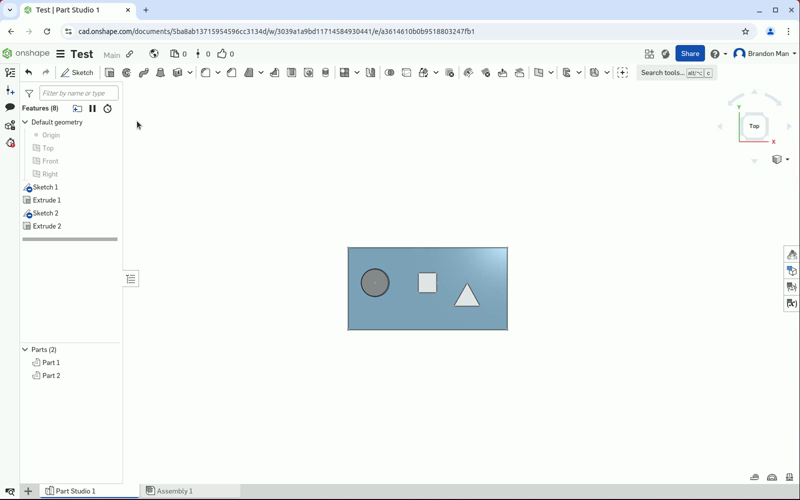
key(shift+h)
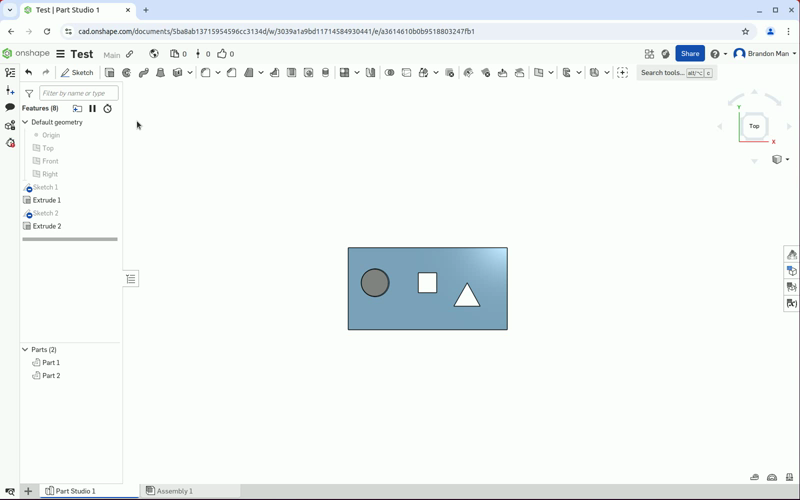
mouse_move(73, 189)
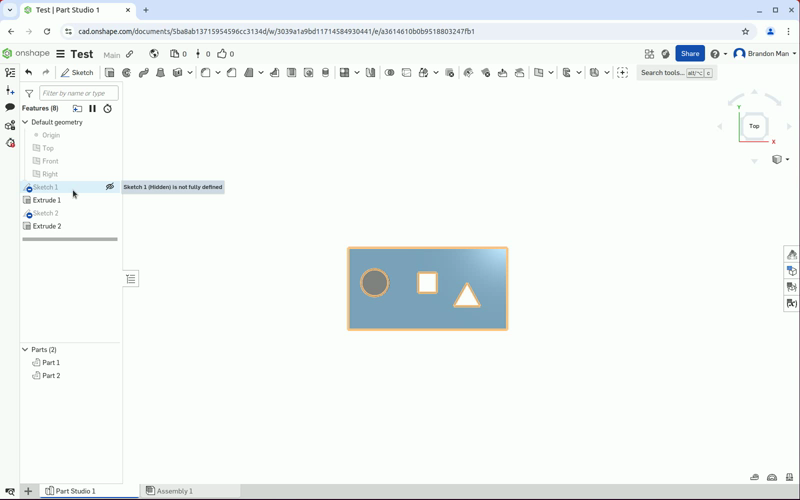
click(73, 189)
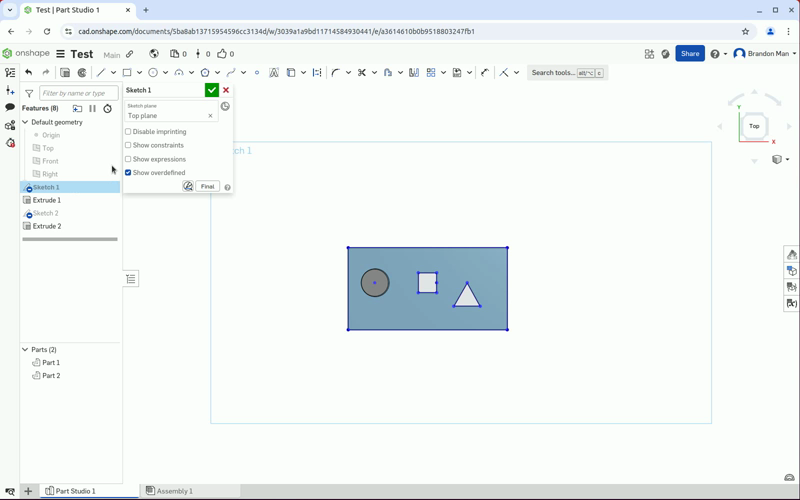
mouse_move(229, 92)
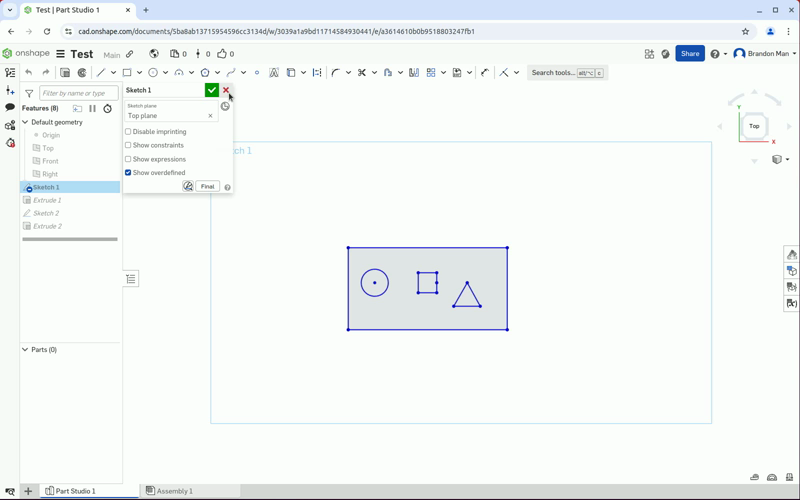
click(229, 92)
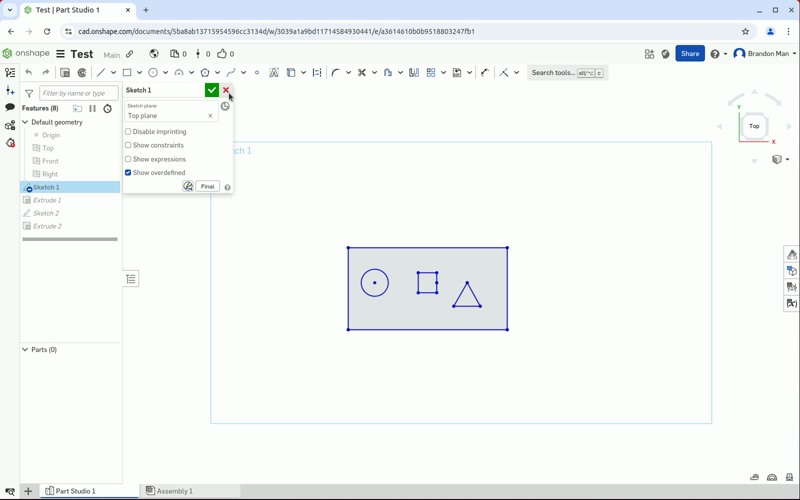
key(shift+s)
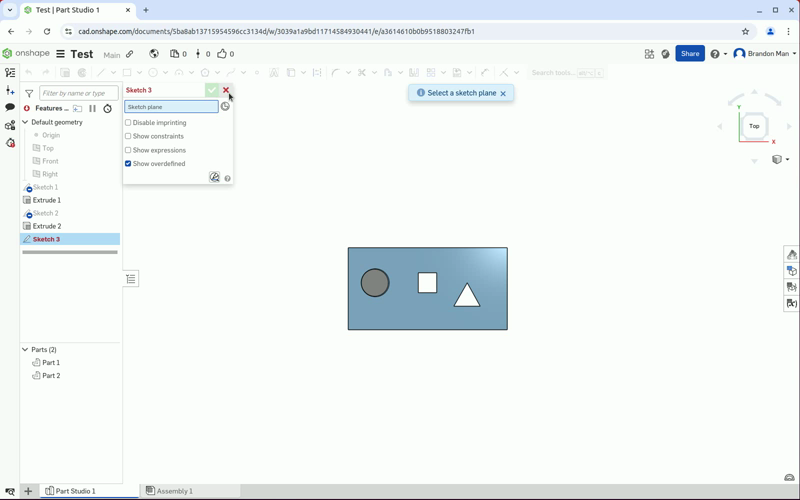
mouse_move(73, 150)
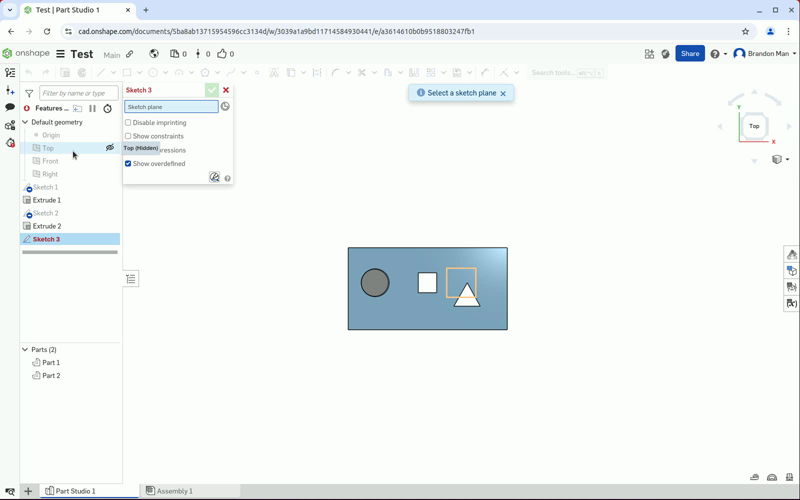
click(73, 150)
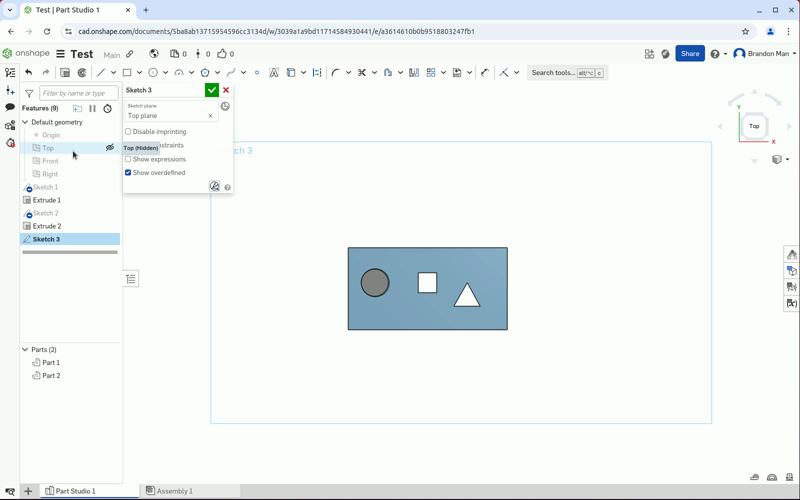
mouse_move(73, 352)
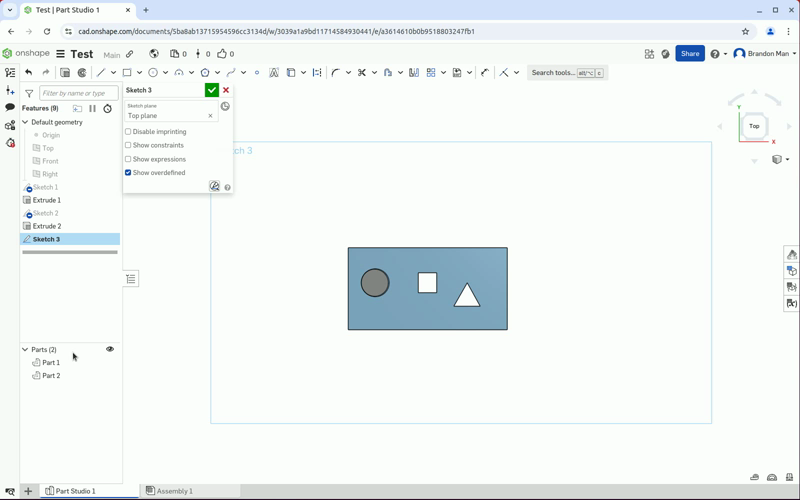
key(y)
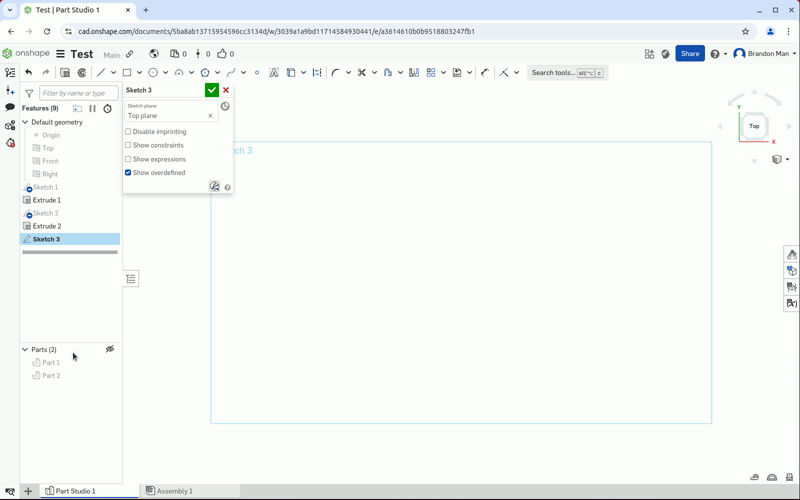
key(c)
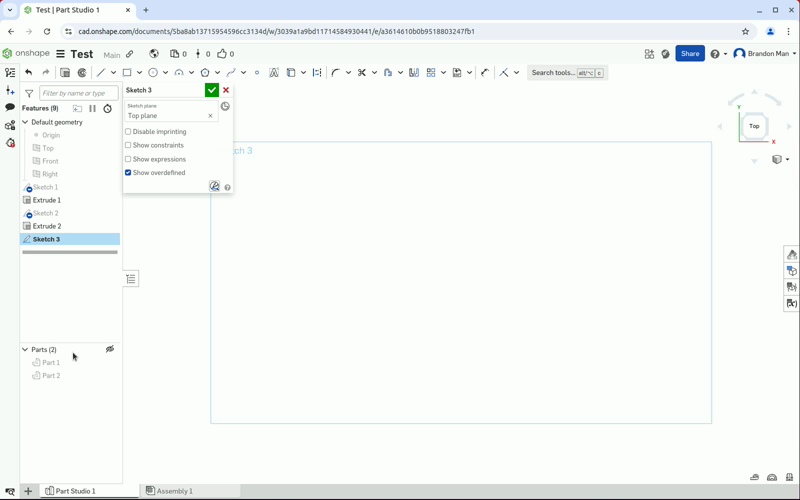
key_down(shift)
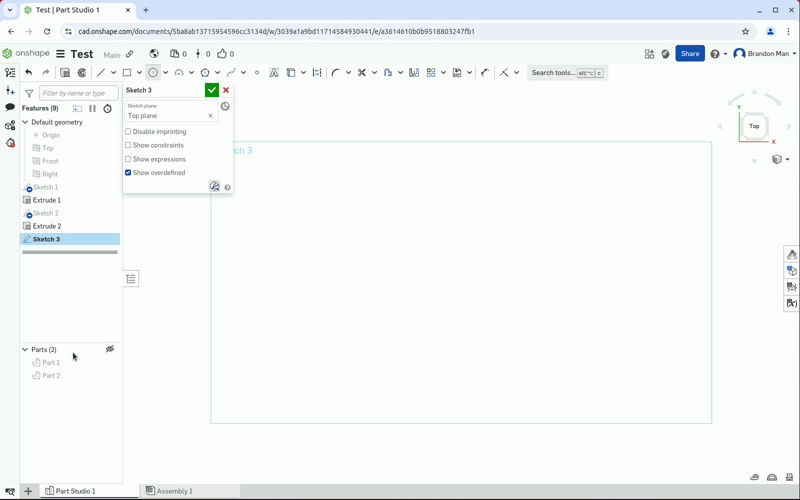
mouse_move(375, 282)
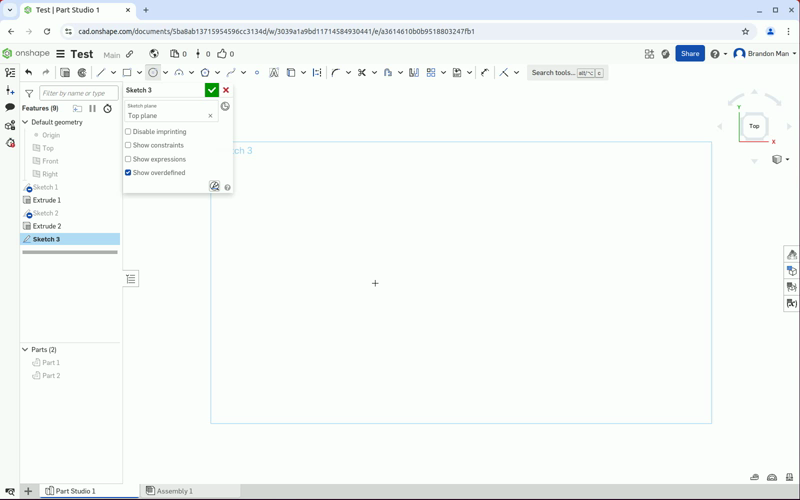
click(375, 282)
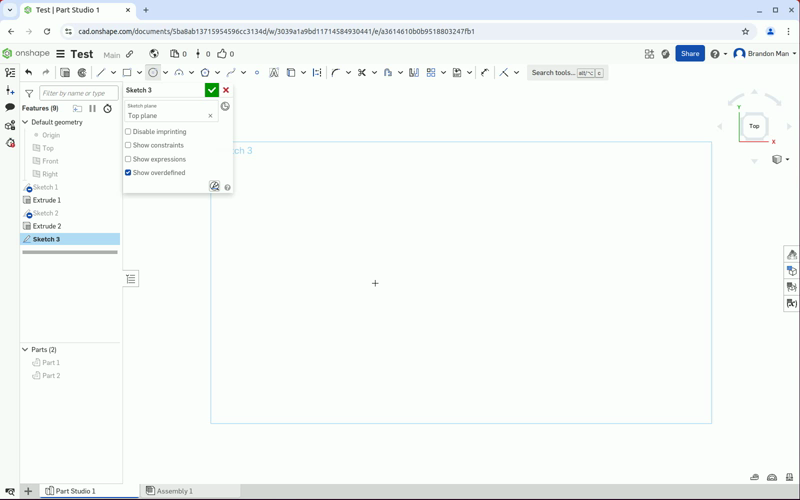
key_up(shift)
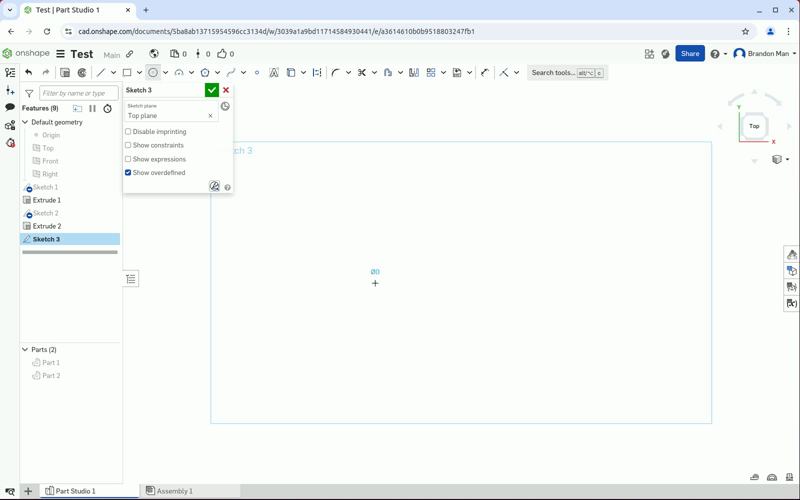
mouse_move(389, 282)
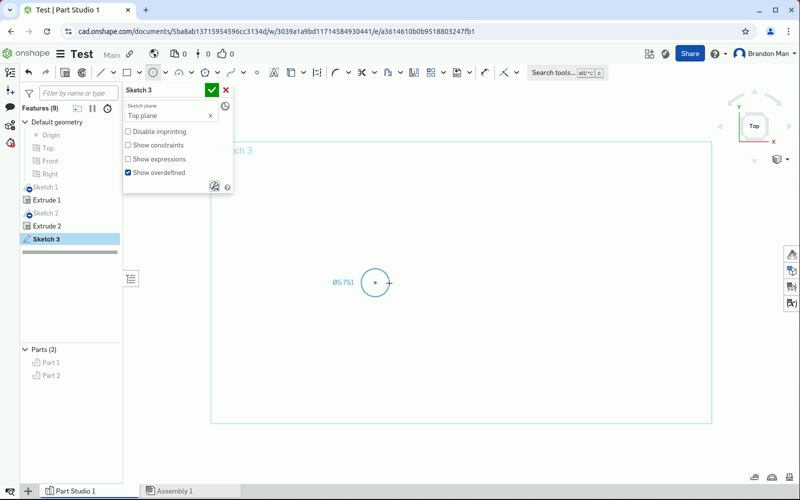
click(389, 282)
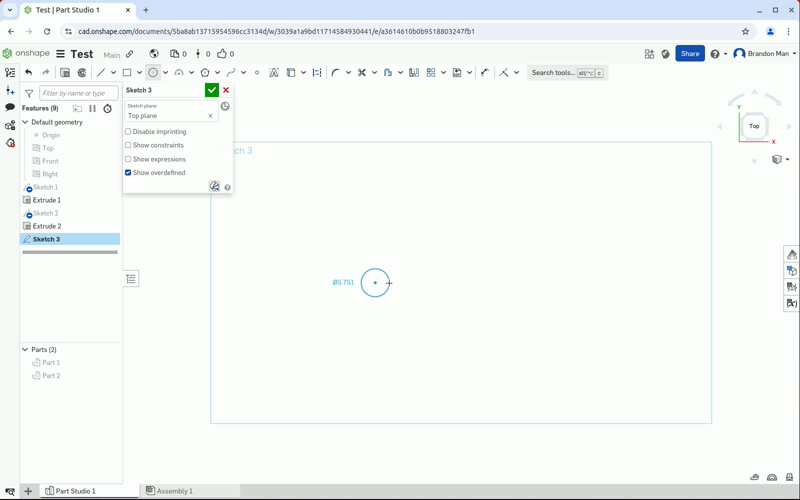
key(esc)
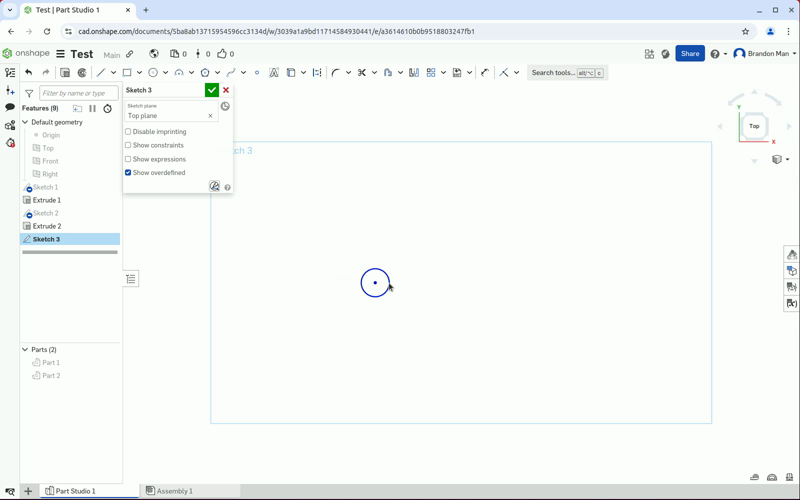
mouse_move(367, 285)
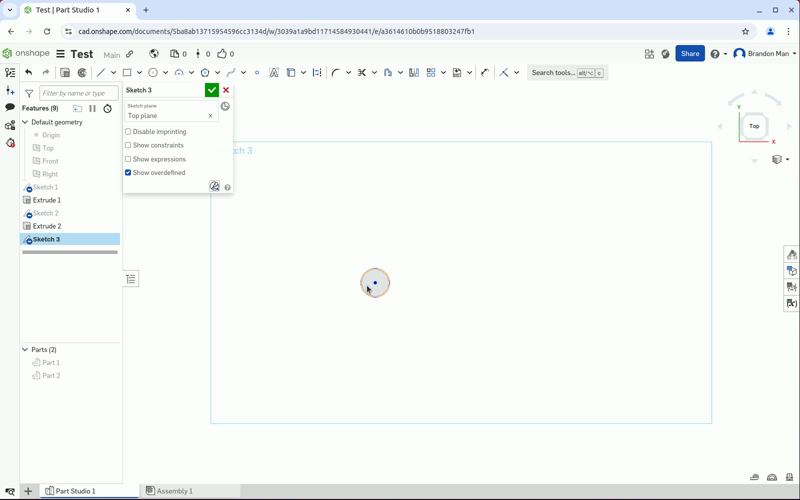
scroll(6)
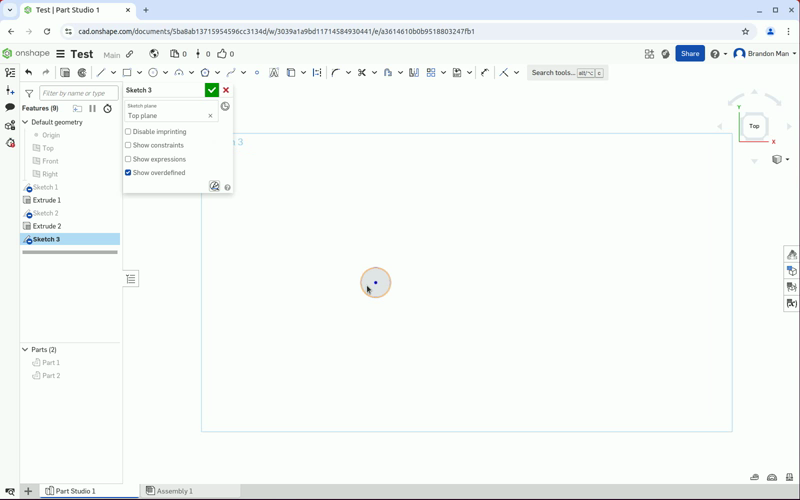
scroll(6)
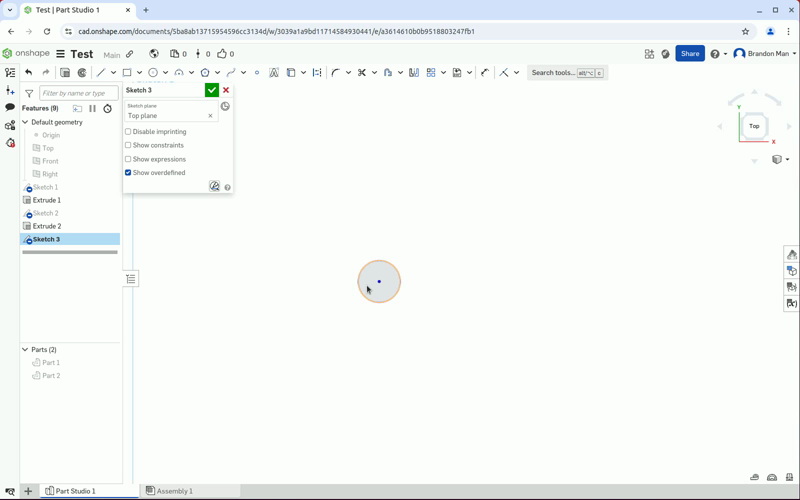
scroll(6)
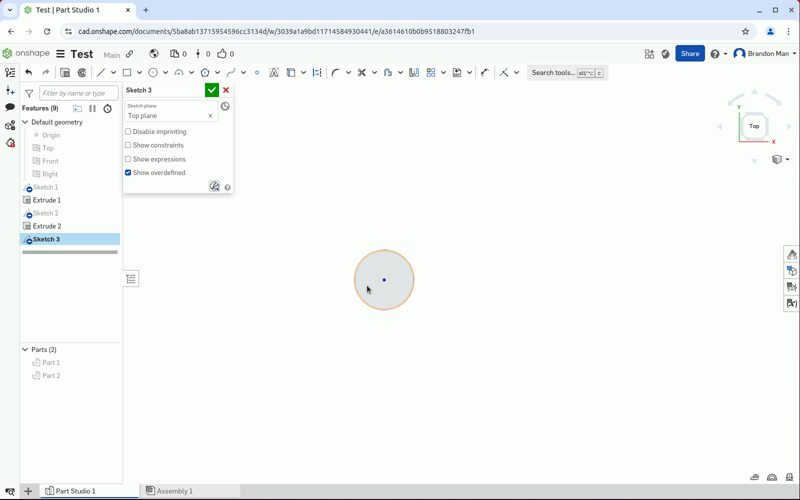
scroll(6)
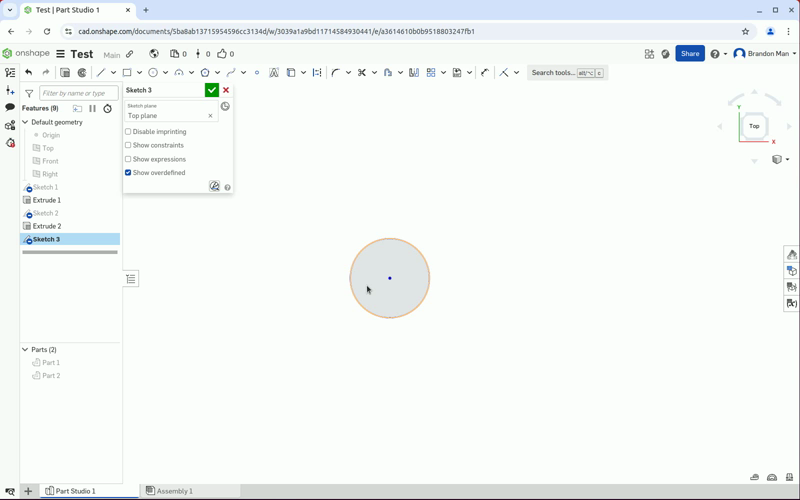
scroll(6)
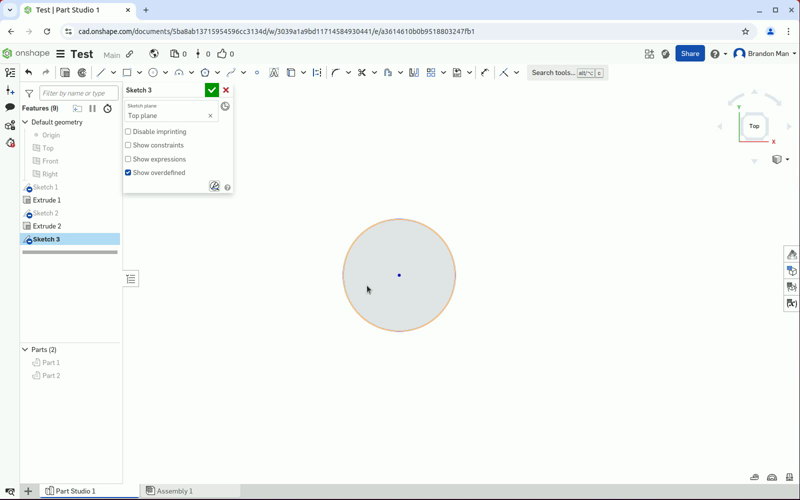
scroll(6)
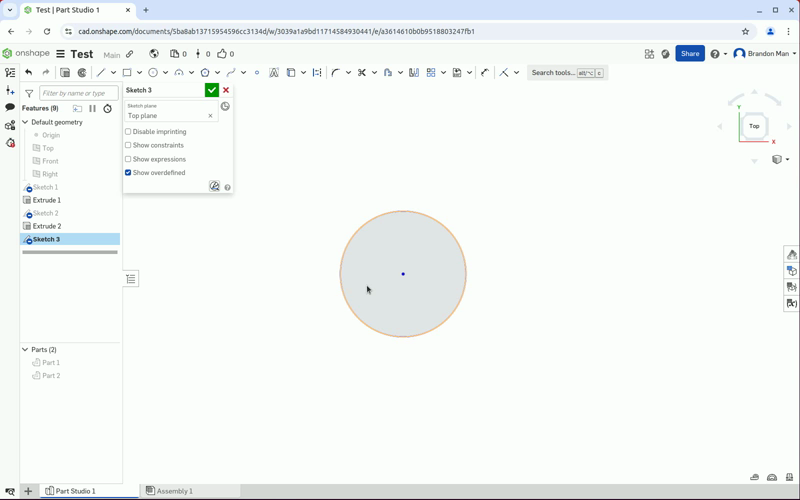
scroll(6)
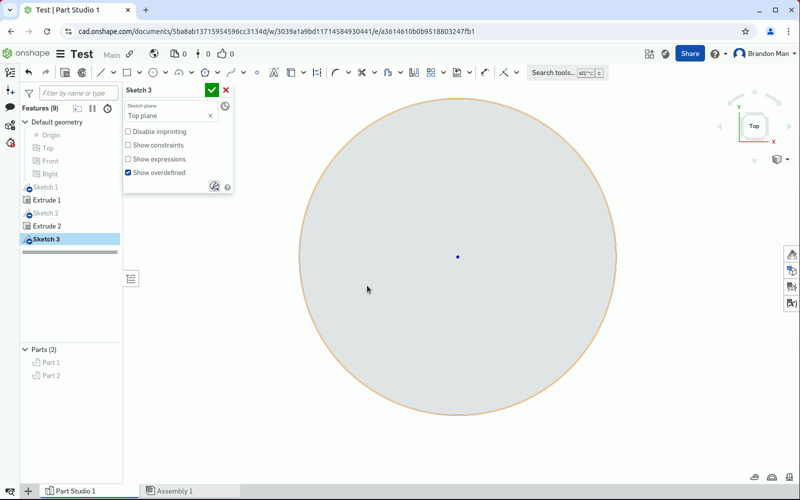
click(367, 285)
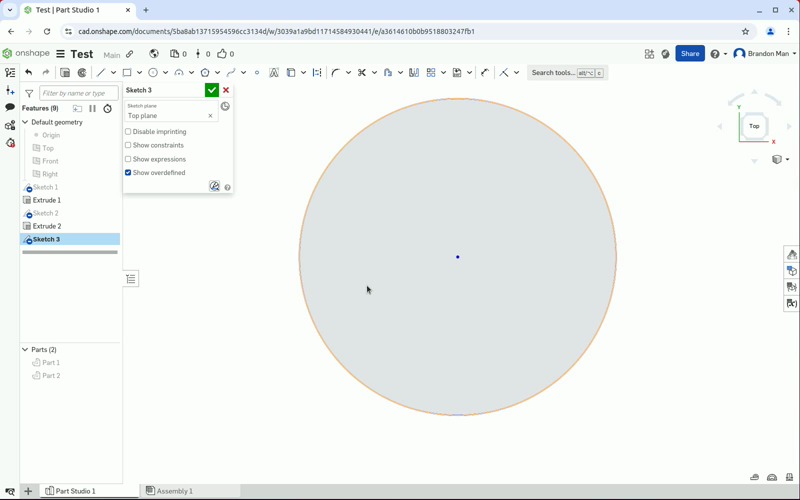
scroll(-6)
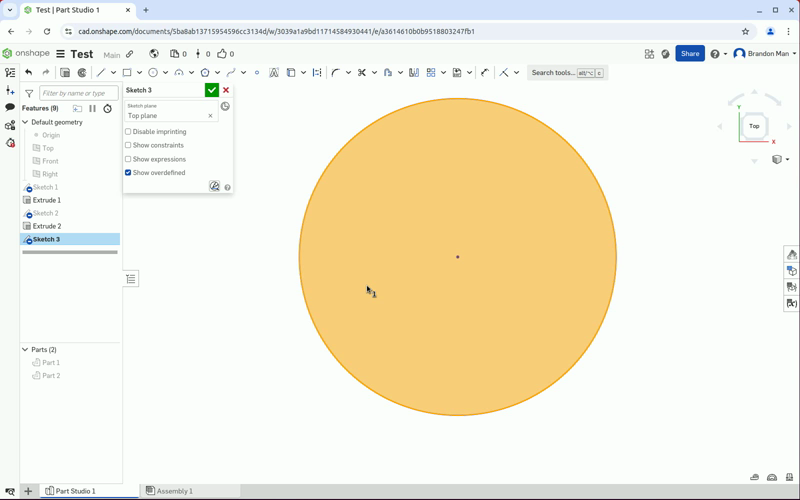
scroll(-6)
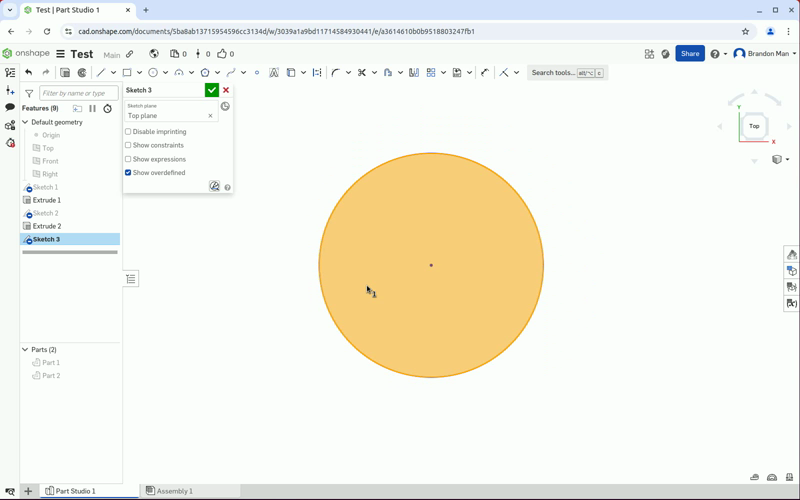
scroll(-6)
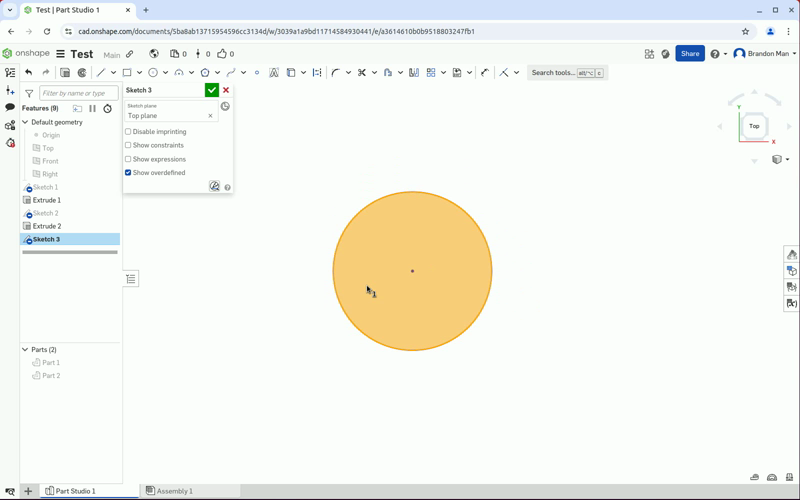
scroll(-6)
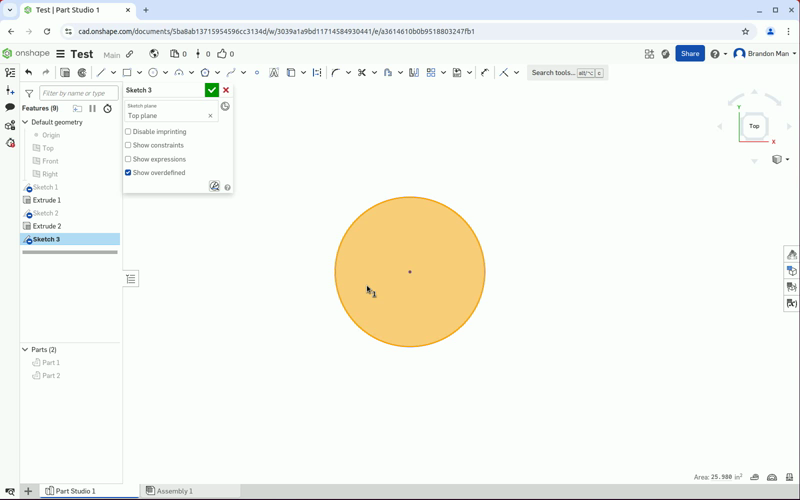
scroll(-6)
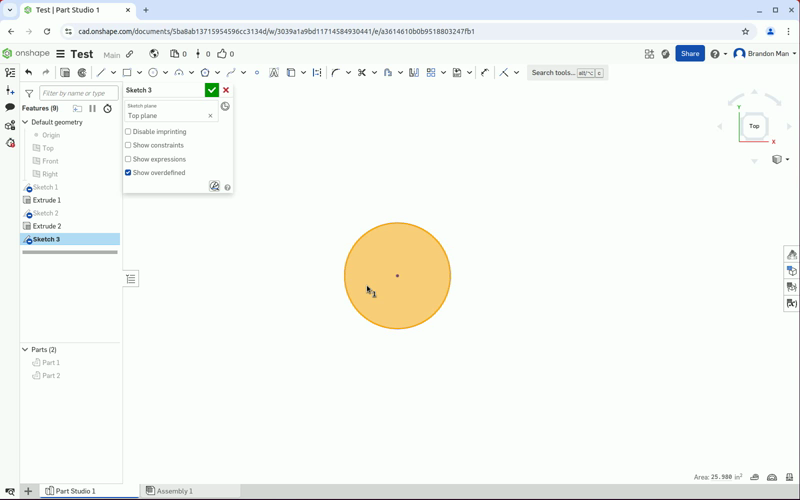
scroll(-6)
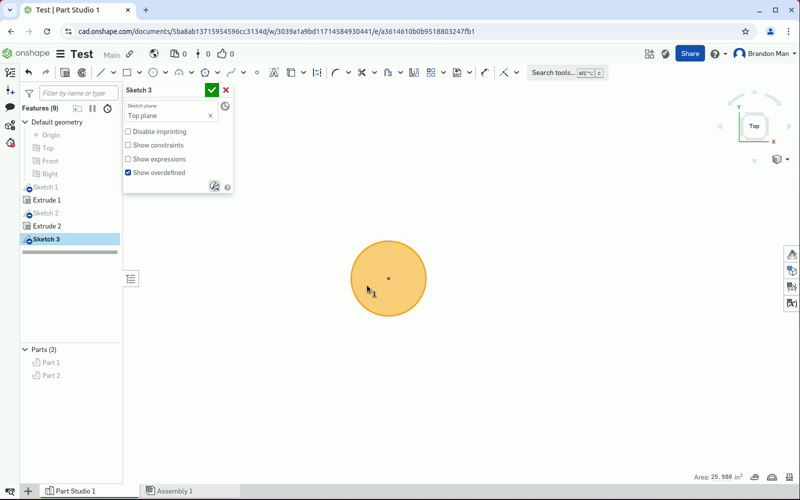
scroll(-6)
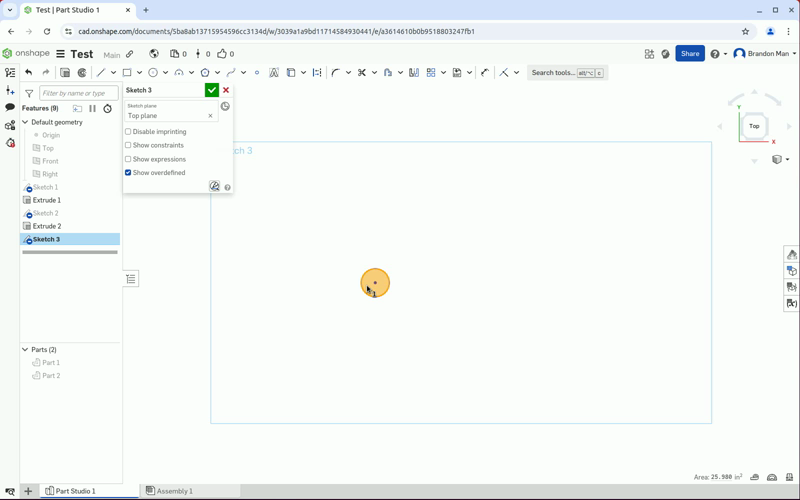
mouse_move(73, 352)
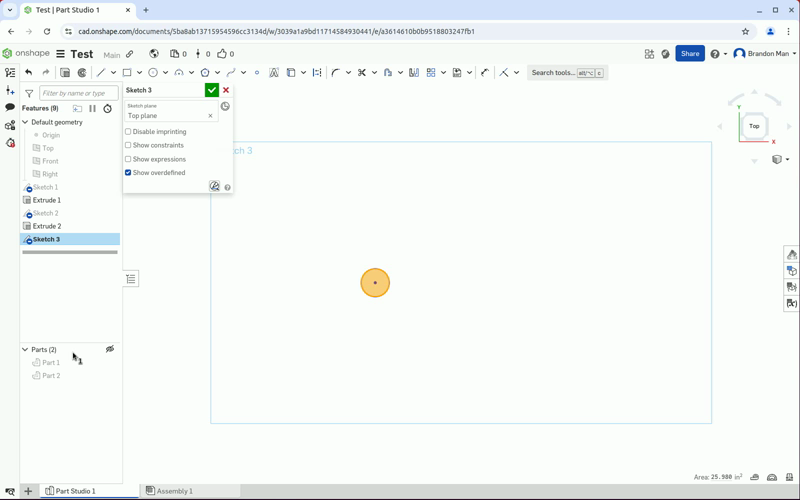
key(shift+y)
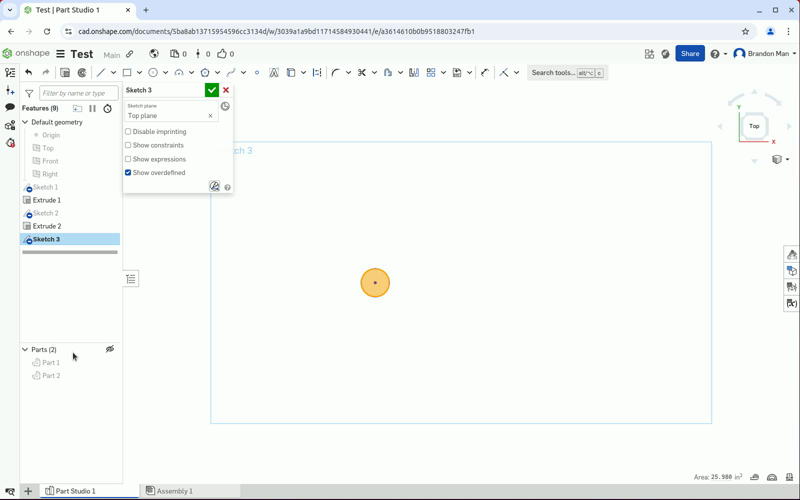
key(shift+e)
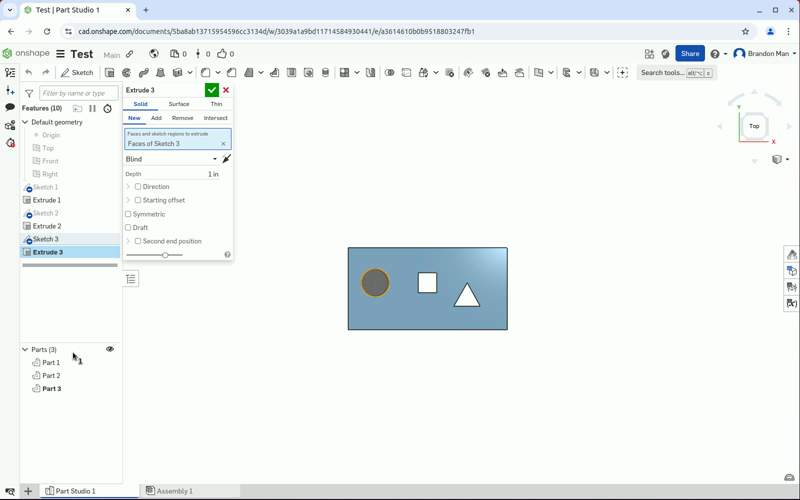
mouse_move(143, 106)
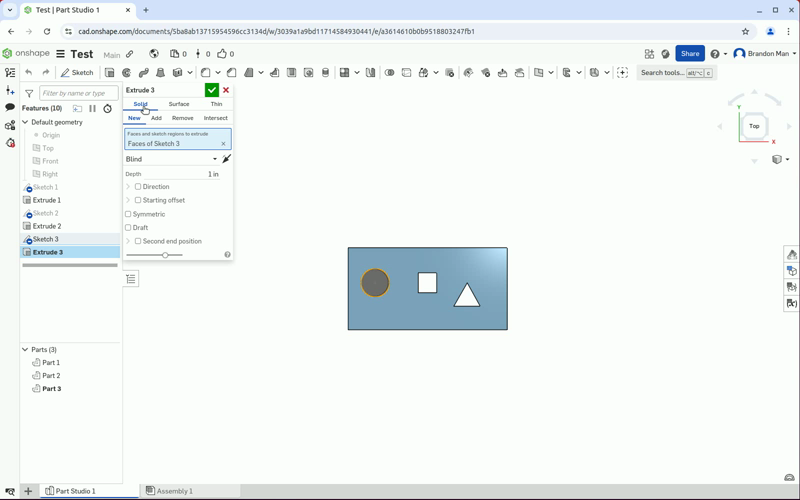
click(143, 106)
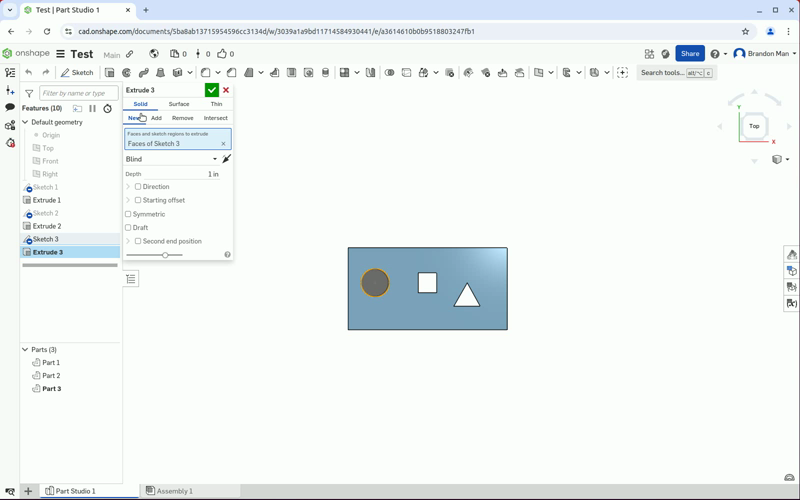
mouse_move(137, 120)
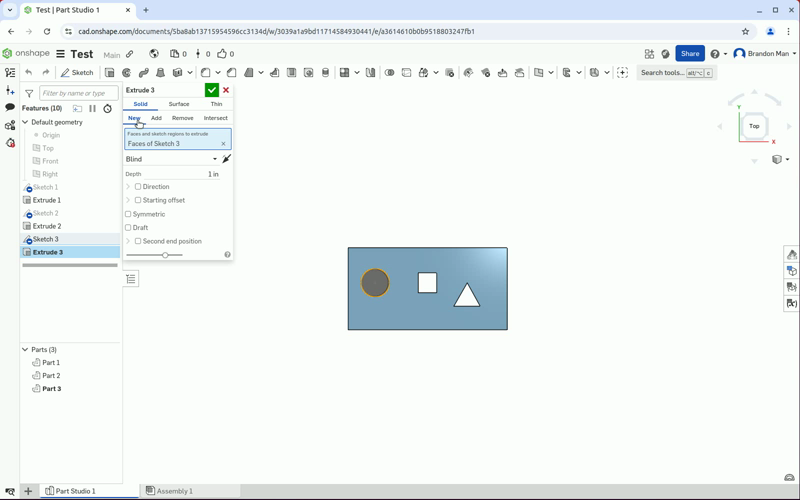
click(137, 120)
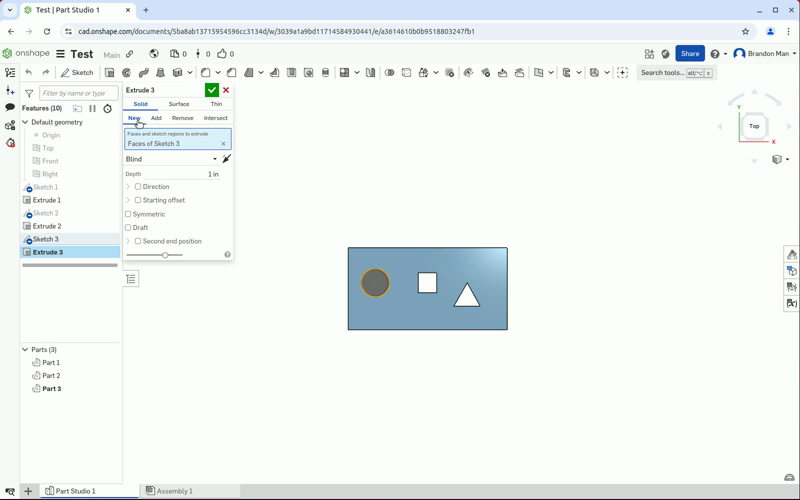
key(tab, 4)
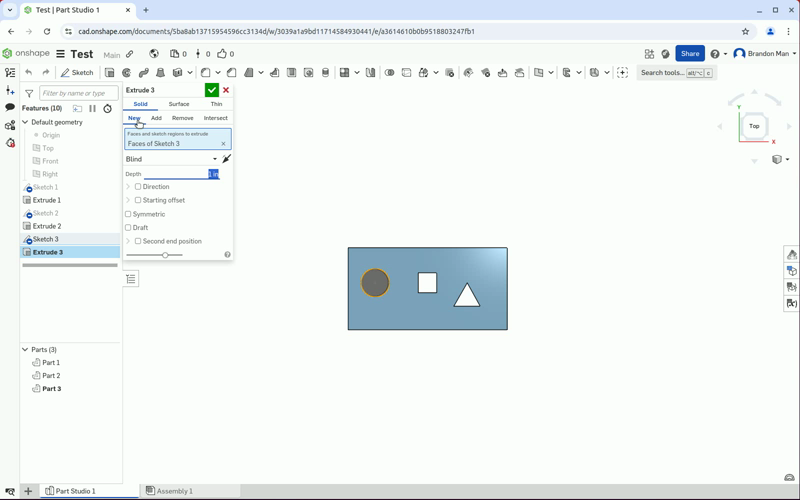
text(-6.74)
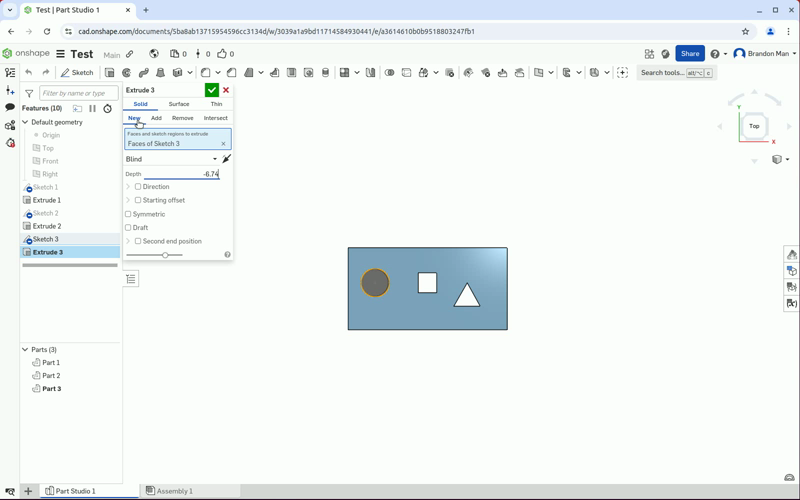
key(enter)
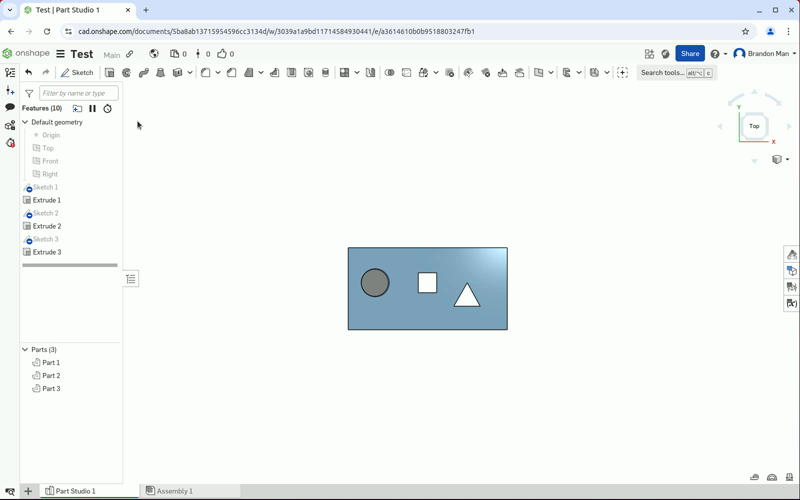
key(shift+h)
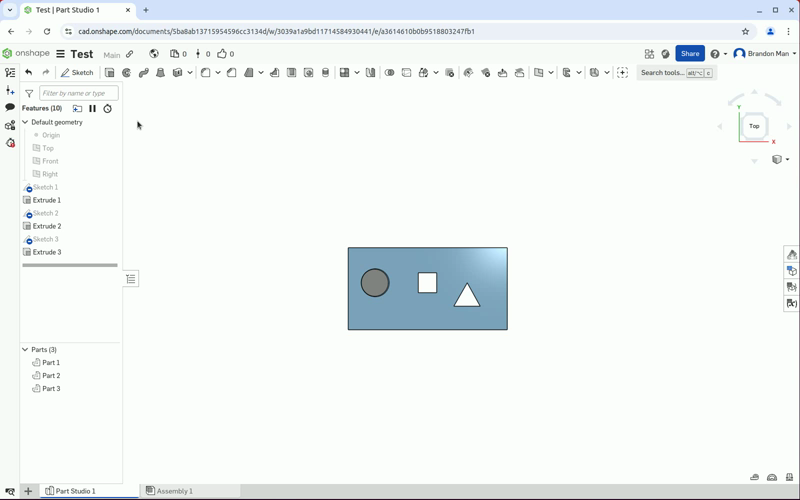
key(shift+h)
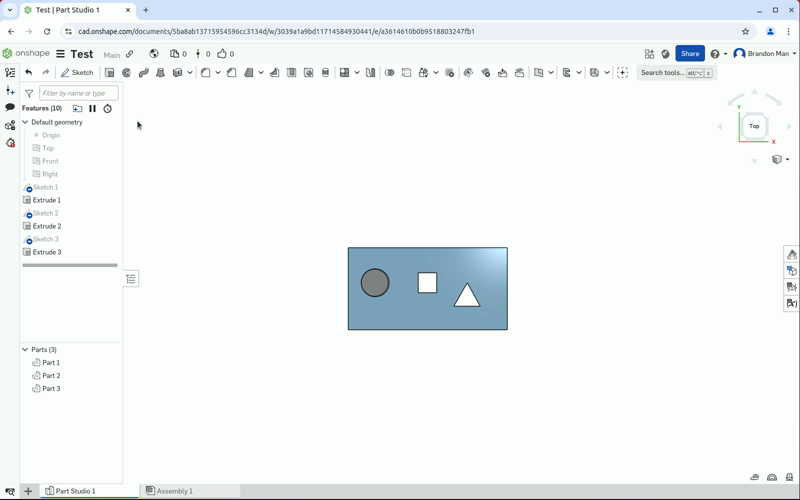
mouse_move(73, 189)
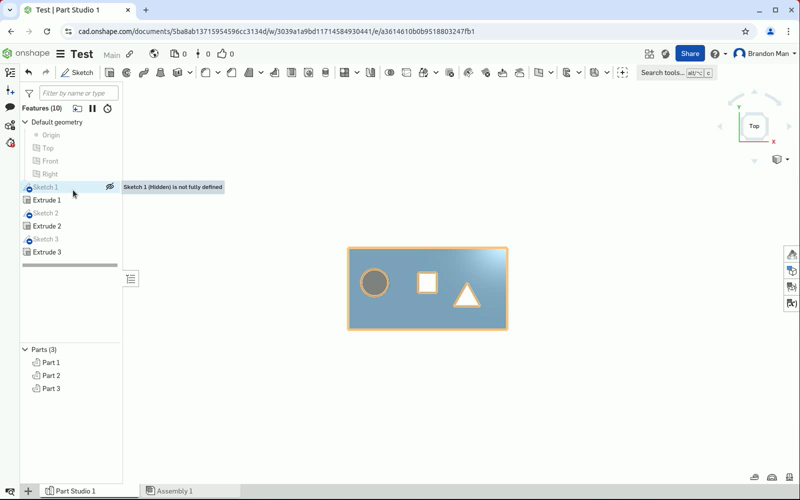
click(73, 189)
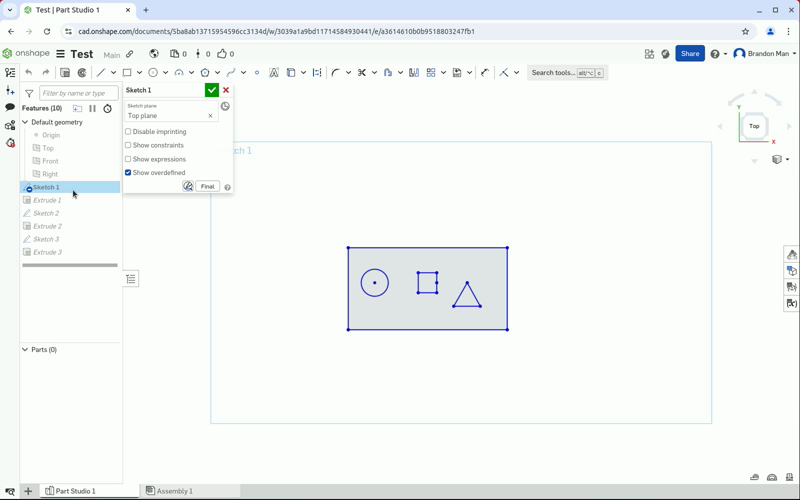
mouse_move(229, 92)
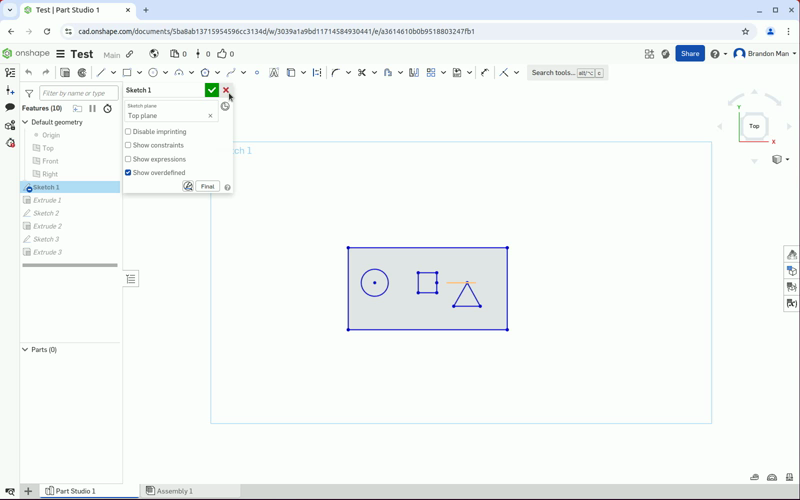
click(229, 92)
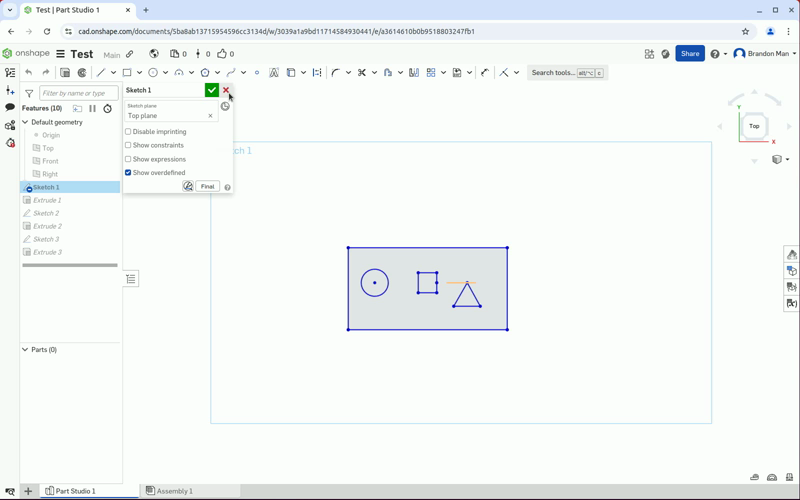
key(shift+s)
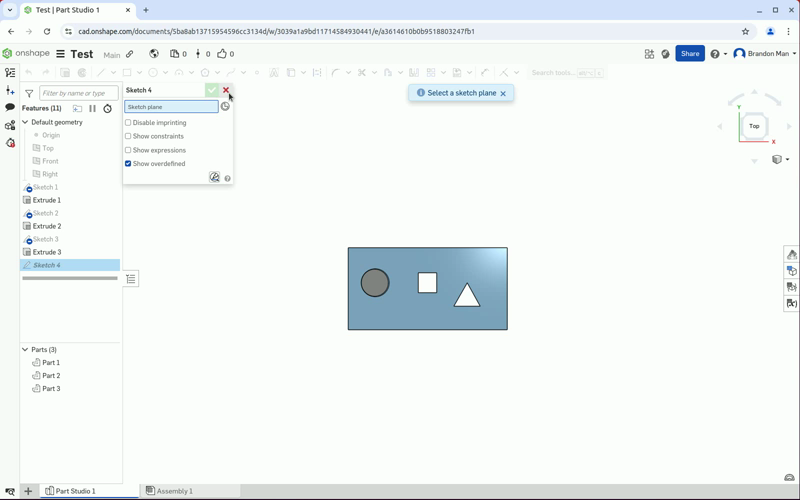
mouse_move(73, 150)
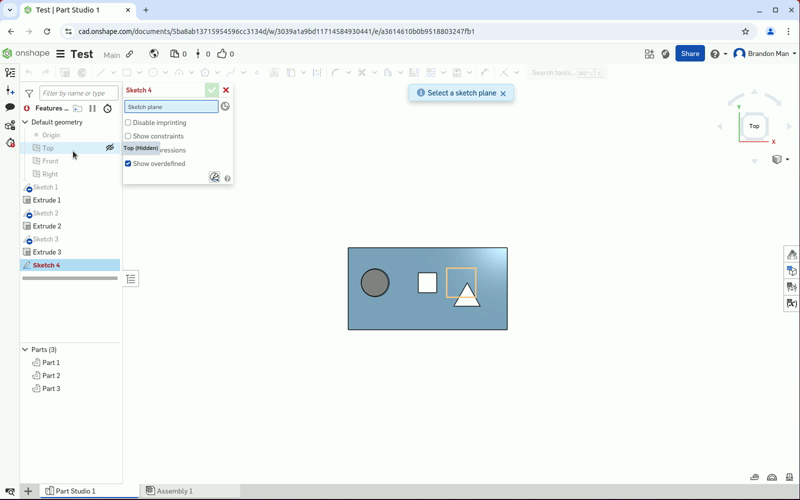
click(73, 150)
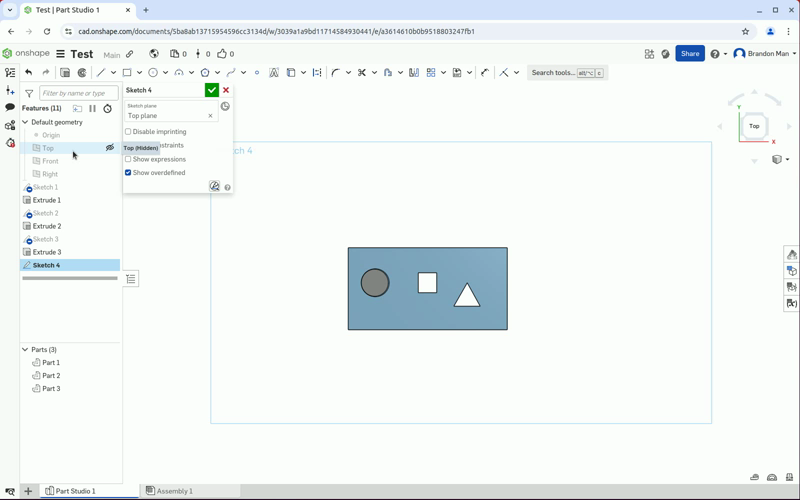
mouse_move(73, 352)
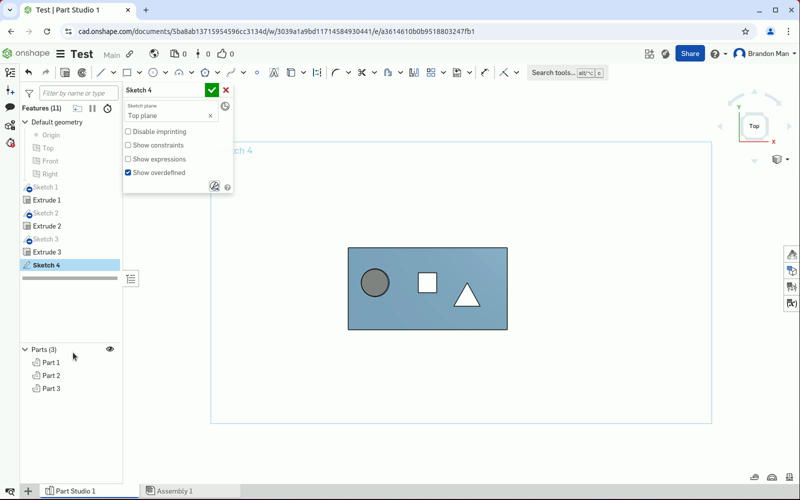
key(y)
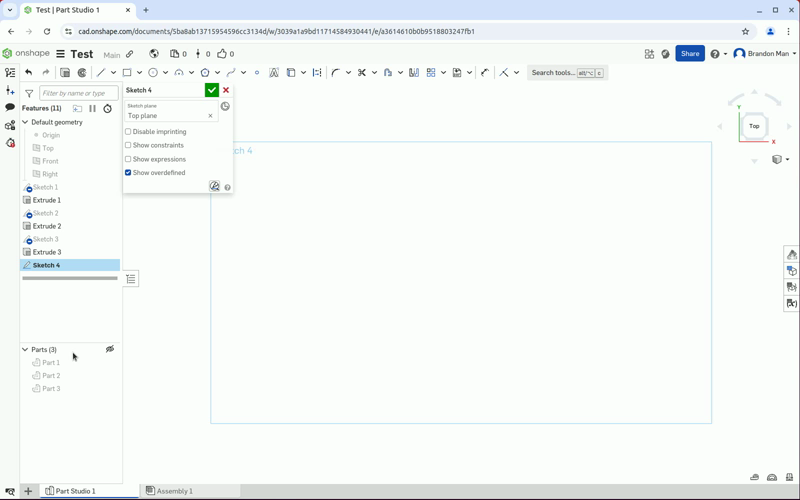
key(l)
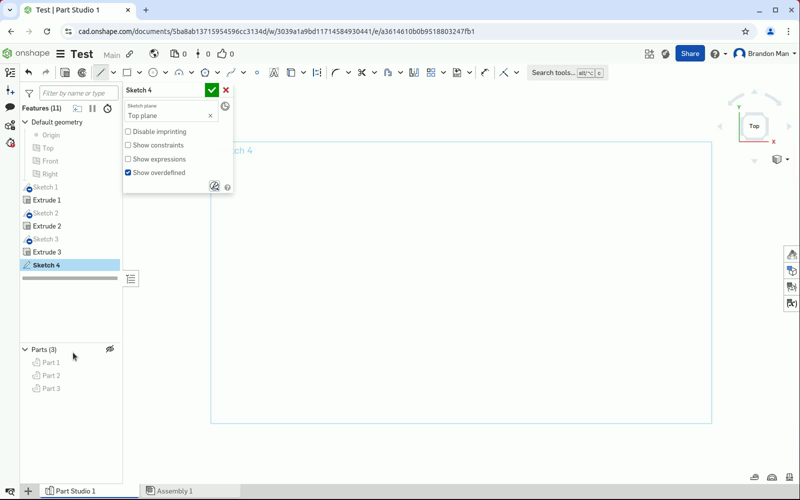
key_down(shift)
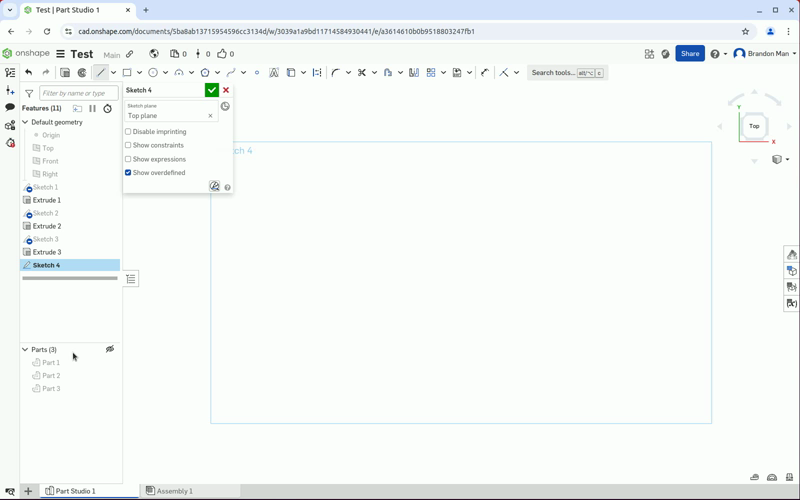
mouse_move(417, 292)
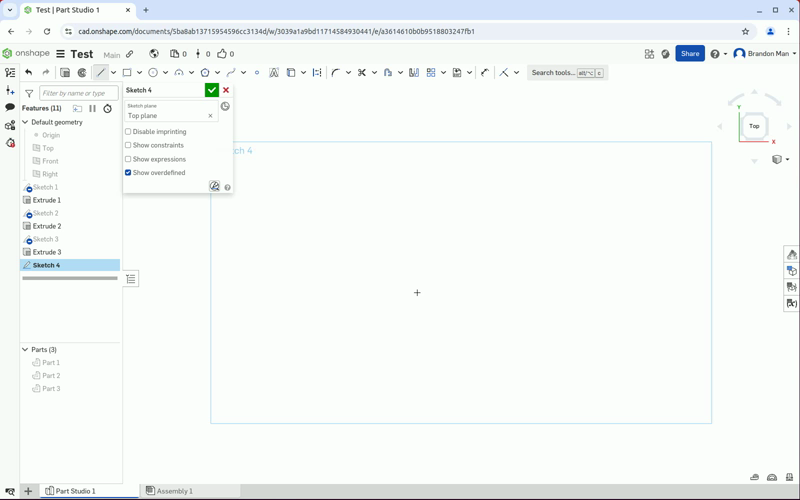
click(417, 292)
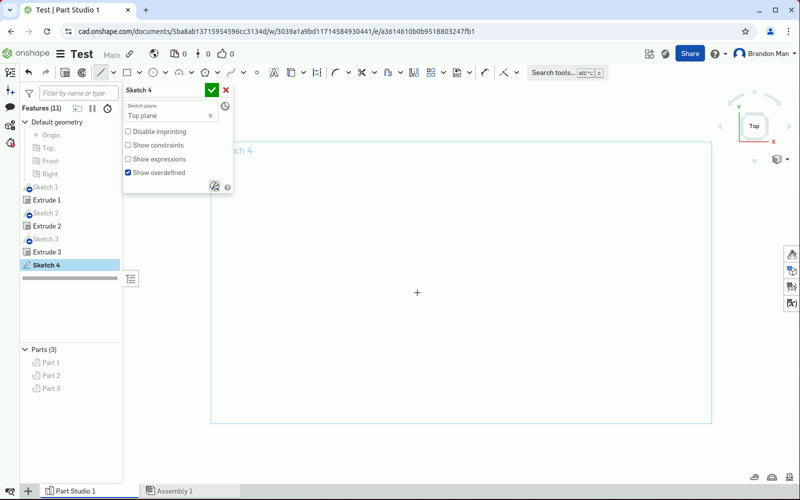
key_up(shift)
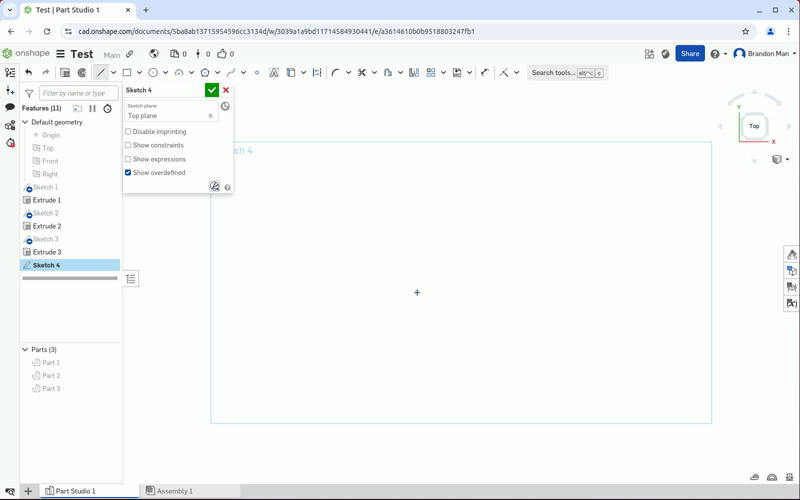
key_down(shift)
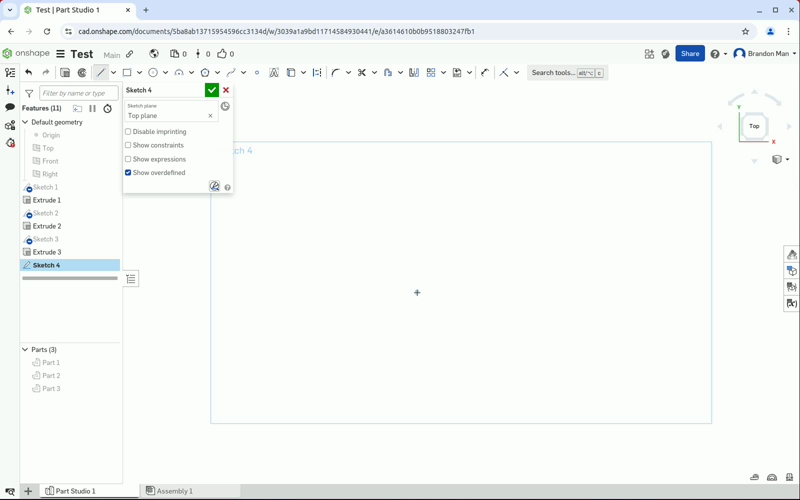
mouse_move(447, 292)
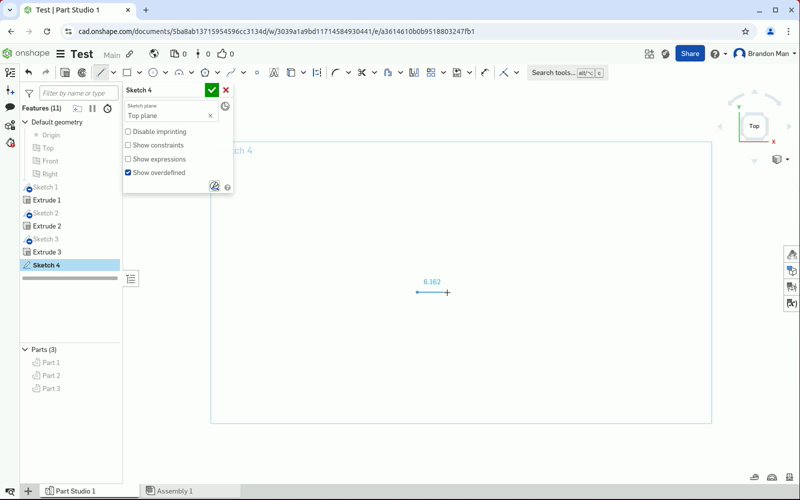
mouse_move(438, 292)
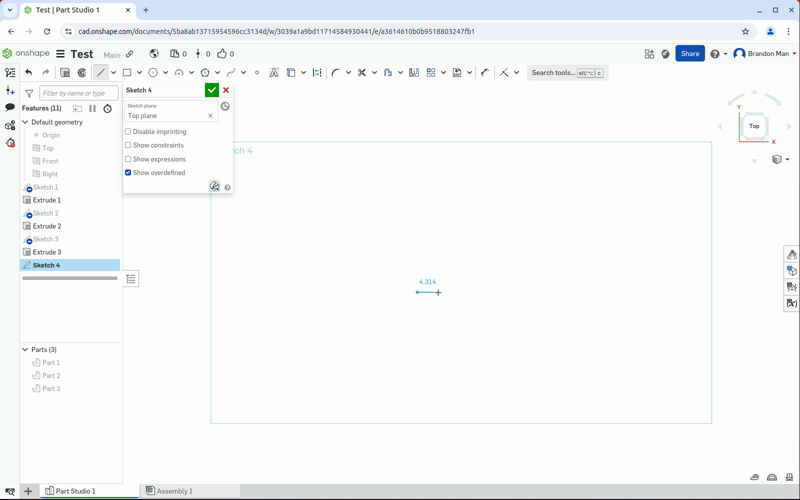
click(438, 292)
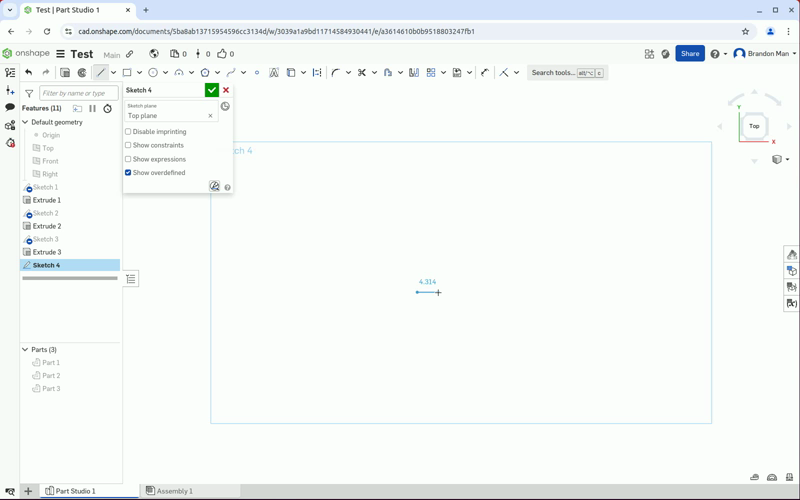
key_up(shift)
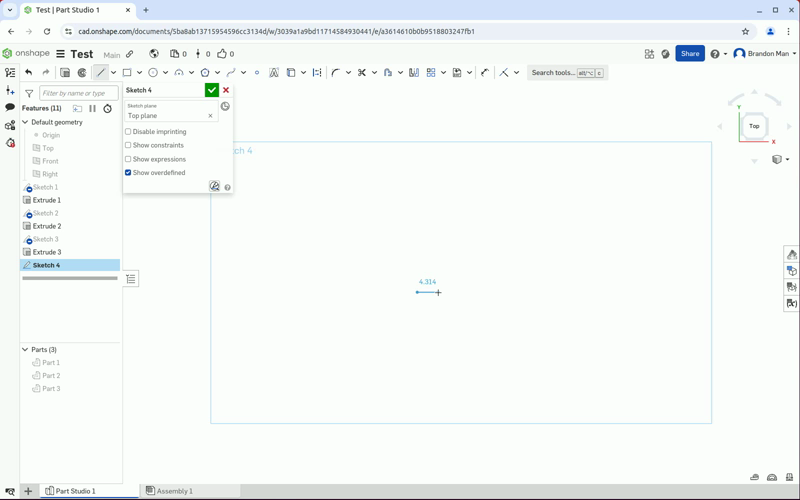
key_down(shift)
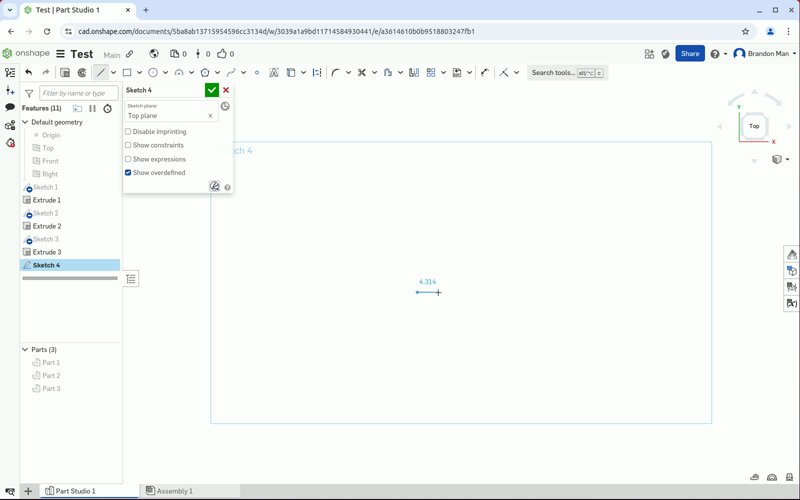
mouse_move(468, 292)
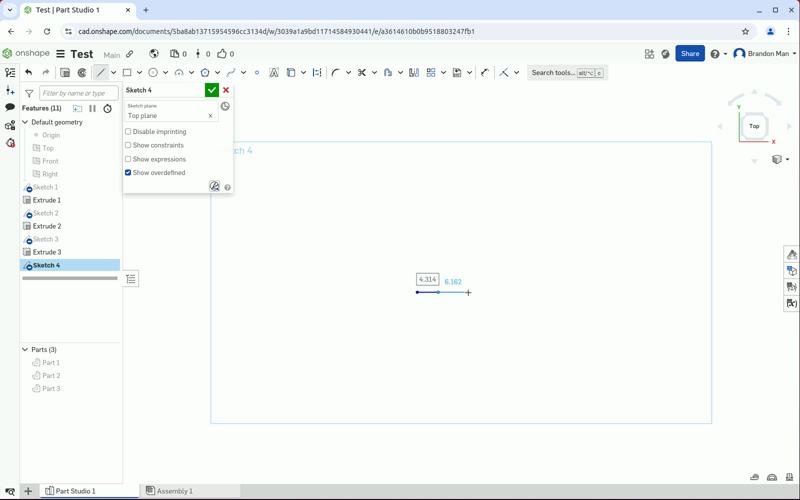
mouse_move(438, 281)
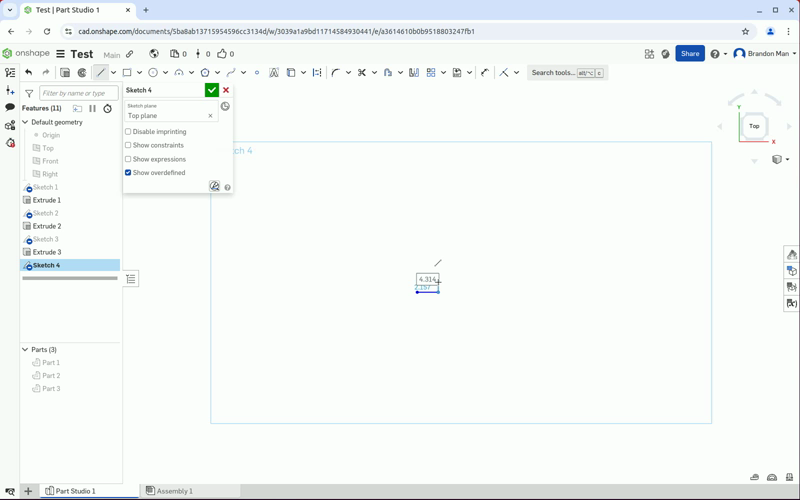
click(438, 281)
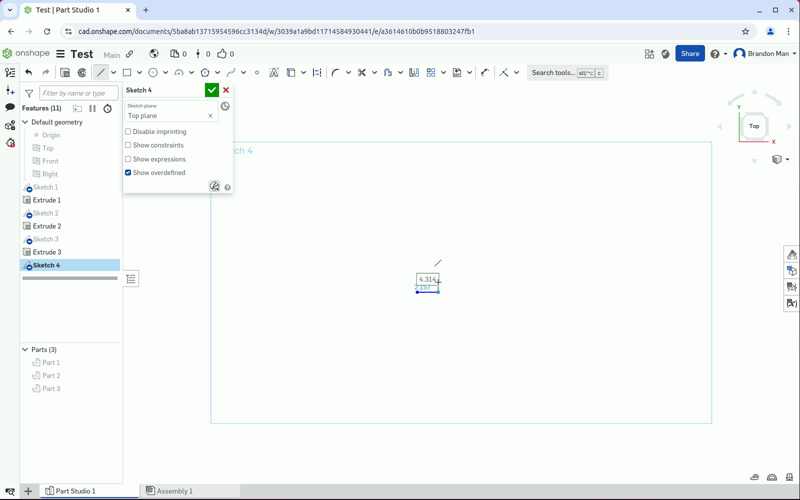
key_up(shift)
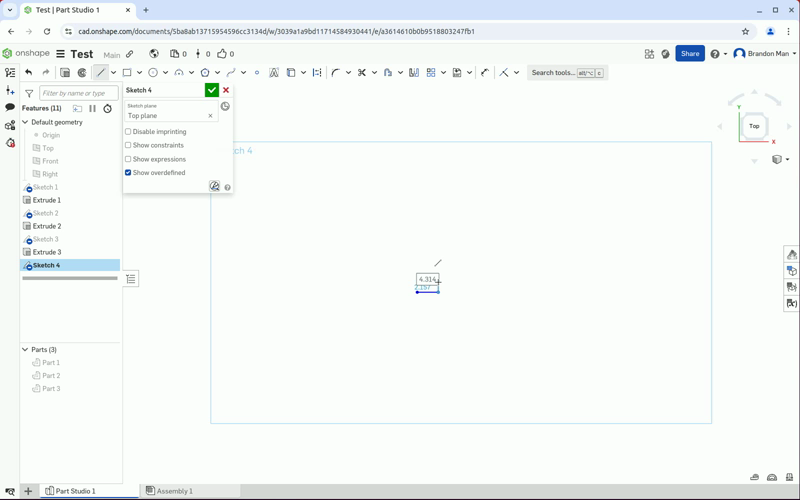
key_down(shift)
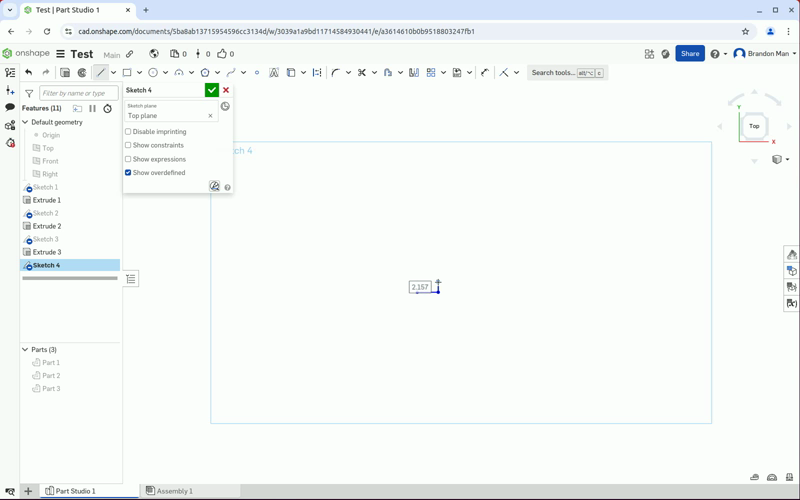
mouse_move(468, 281)
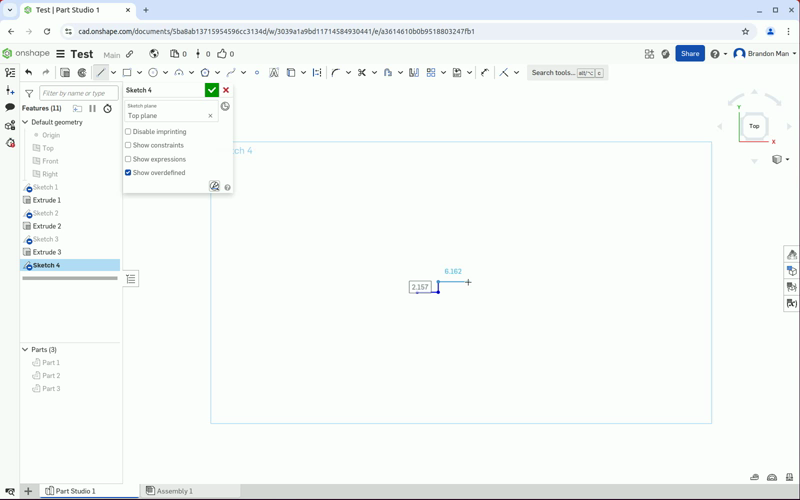
mouse_move(438, 271)
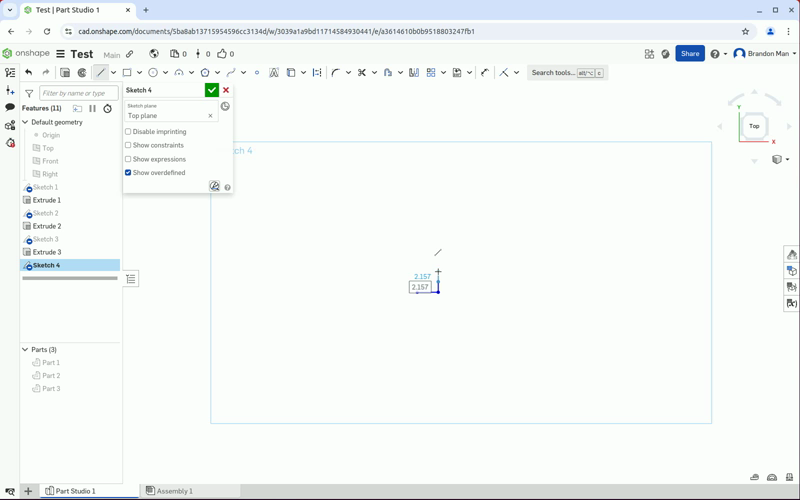
click(438, 271)
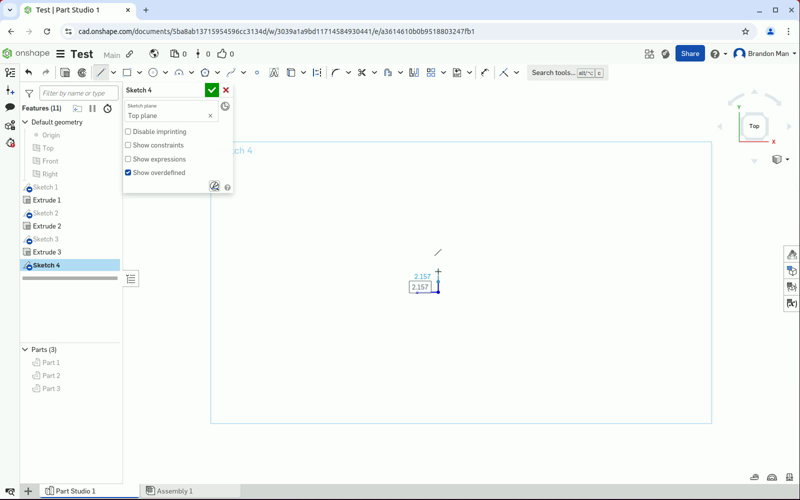
key_up(shift)
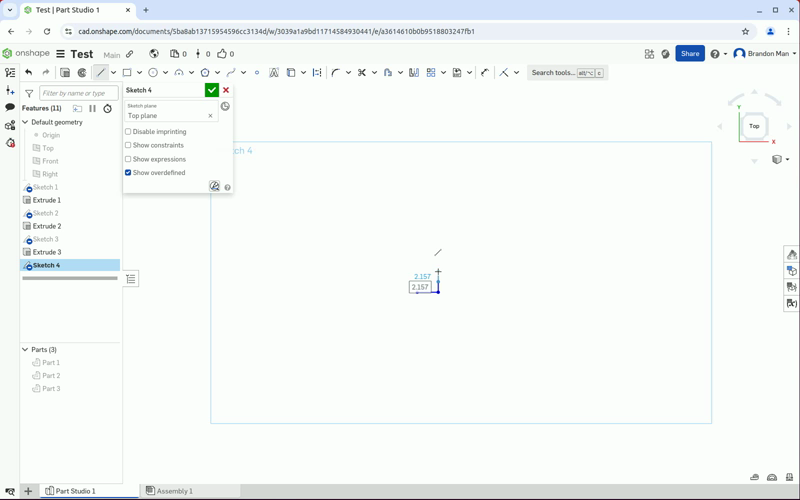
key_down(shift)
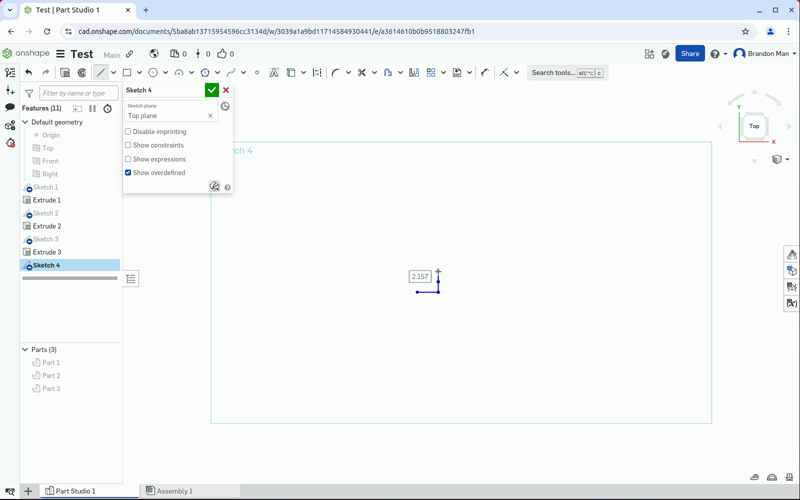
mouse_move(468, 271)
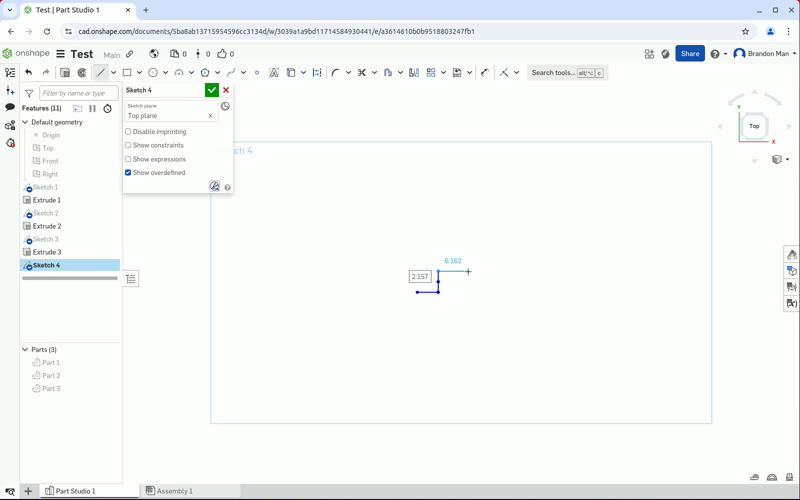
mouse_move(417, 271)
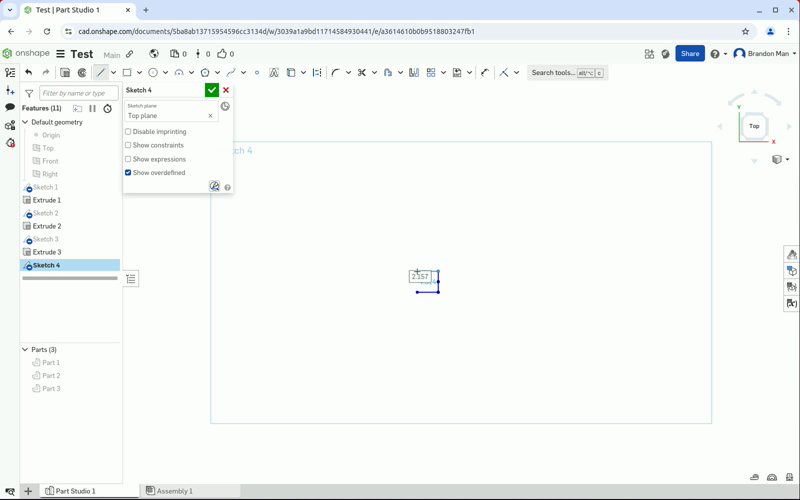
click(417, 271)
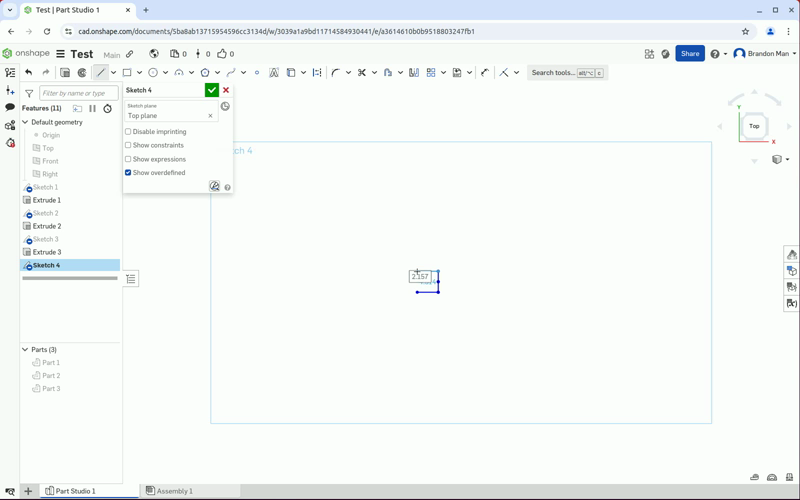
key_up(shift)
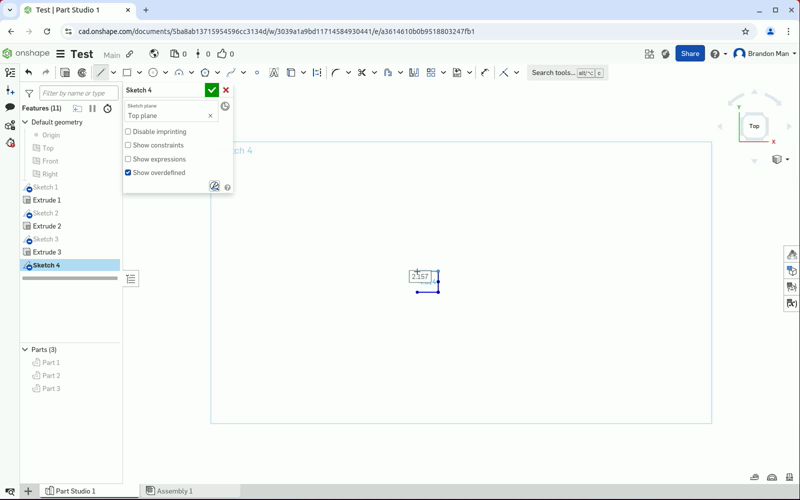
mouse_move(447, 271)
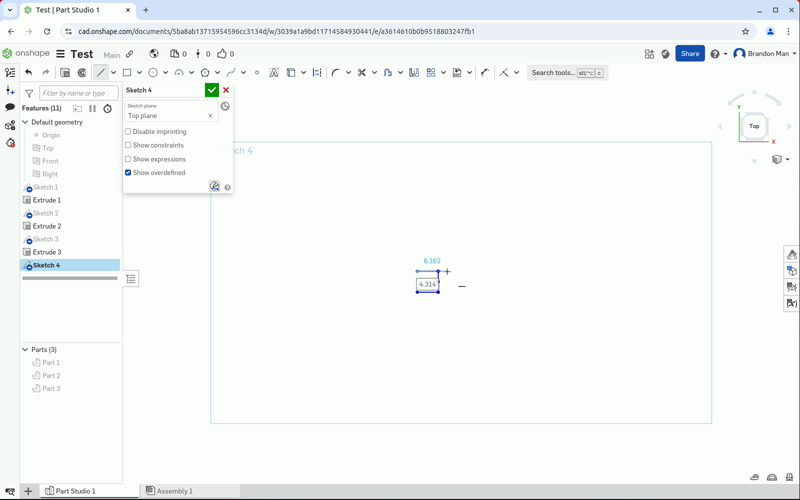
key_down(shift)
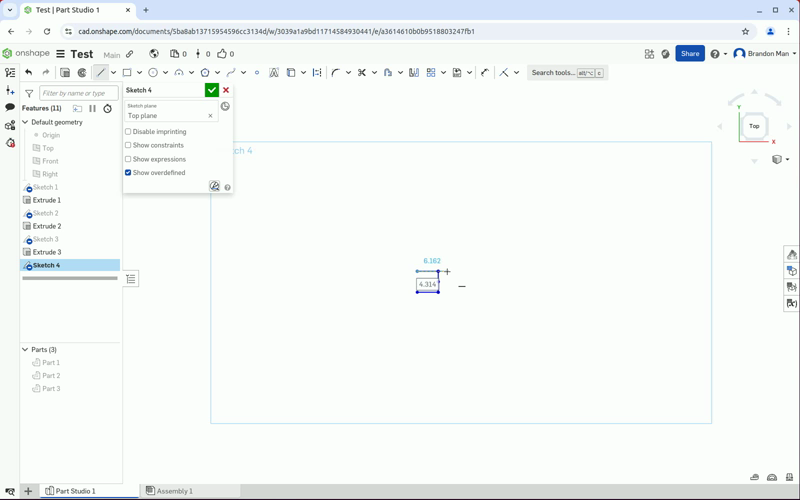
mouse_move(417, 292)
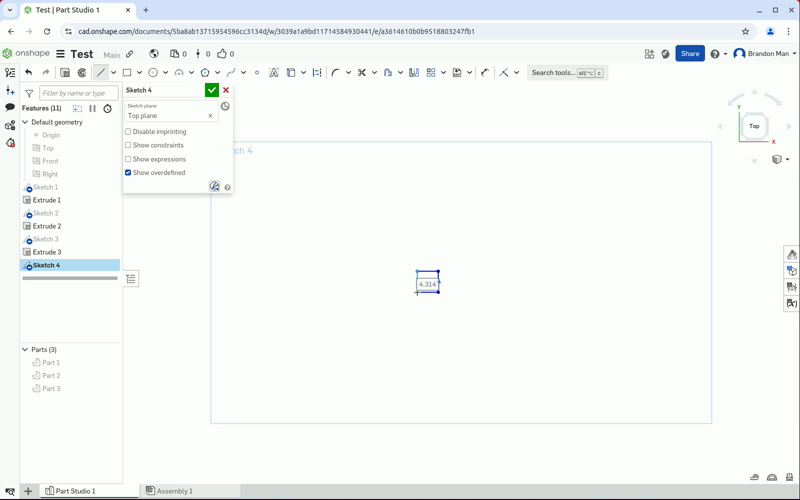
key_up(shift)
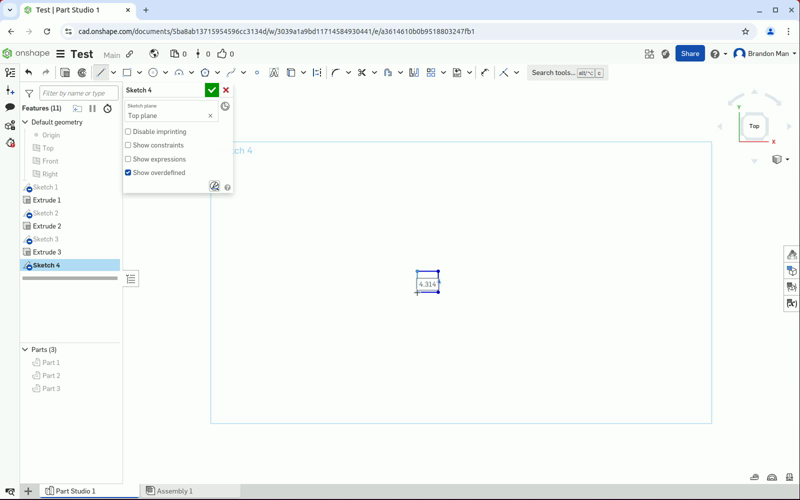
click(417, 292)
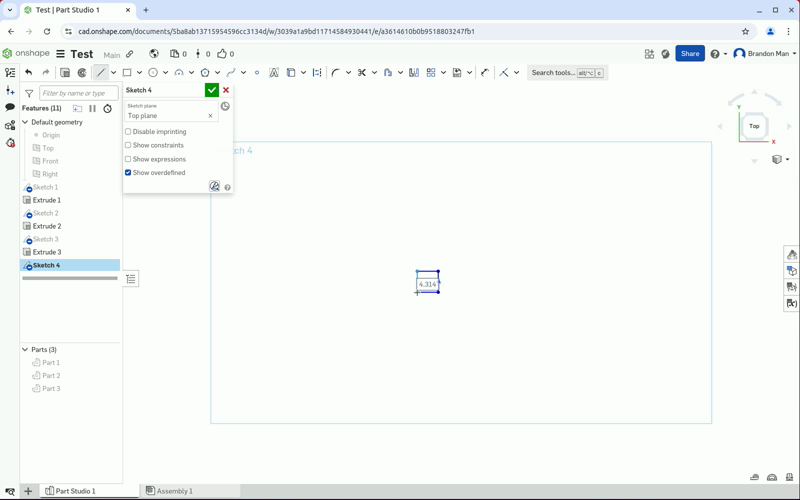
key(esc)
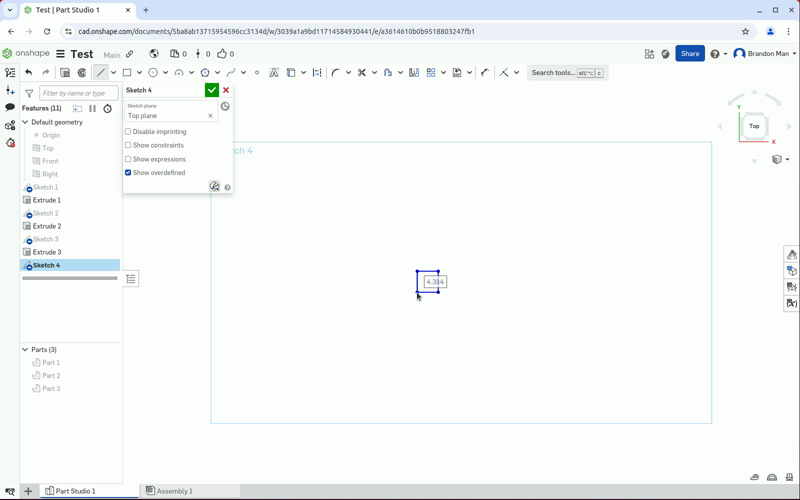
mouse_move(423, 276)
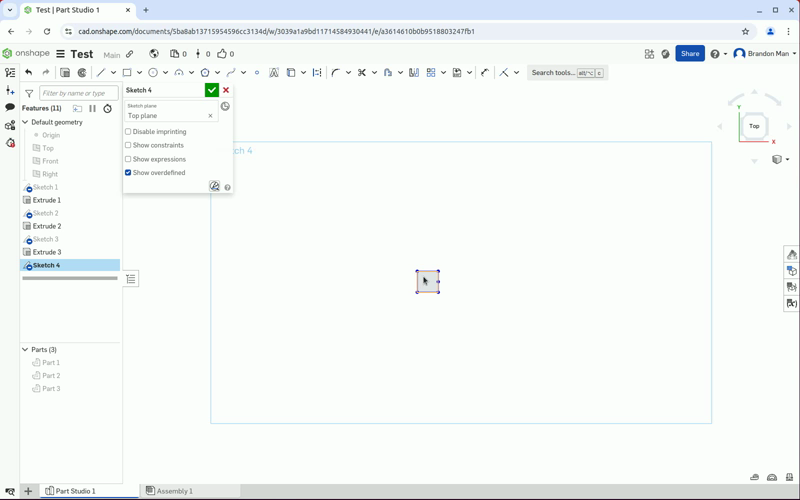
scroll(6)
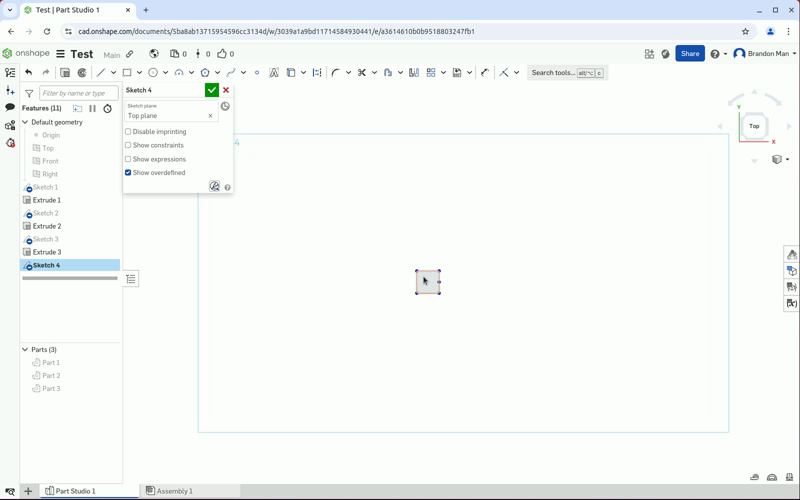
scroll(6)
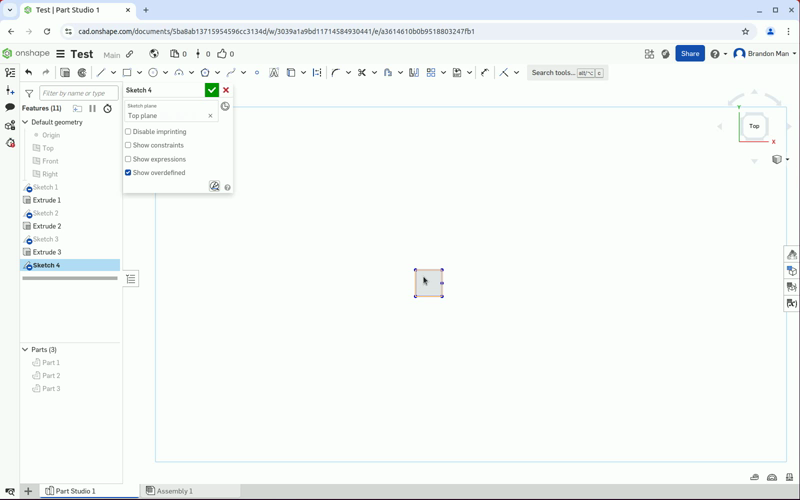
scroll(6)
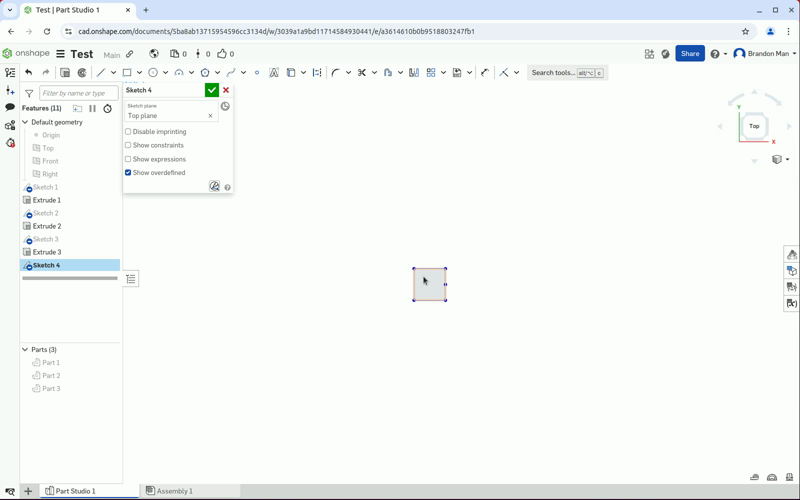
scroll(6)
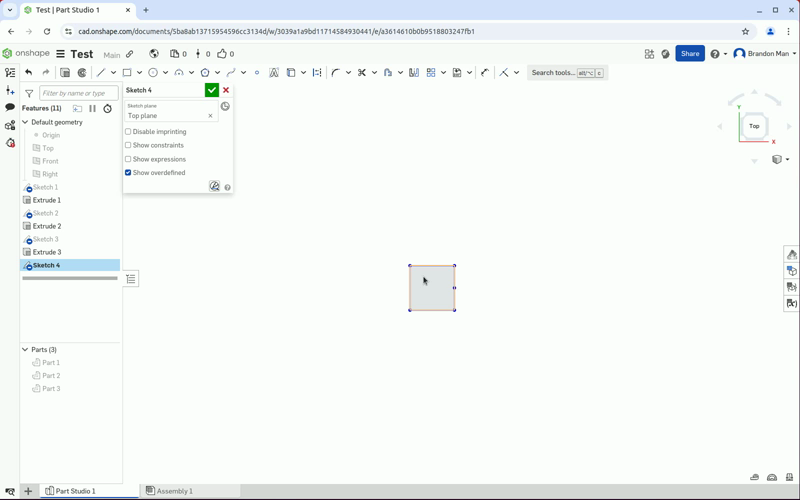
scroll(6)
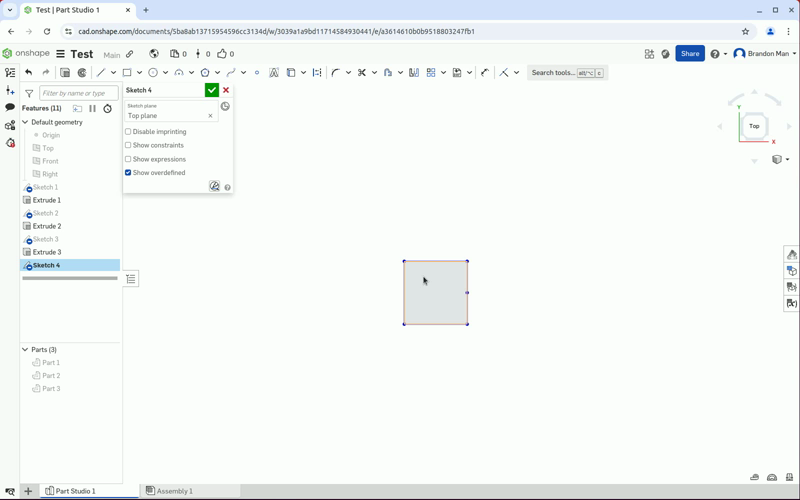
scroll(6)
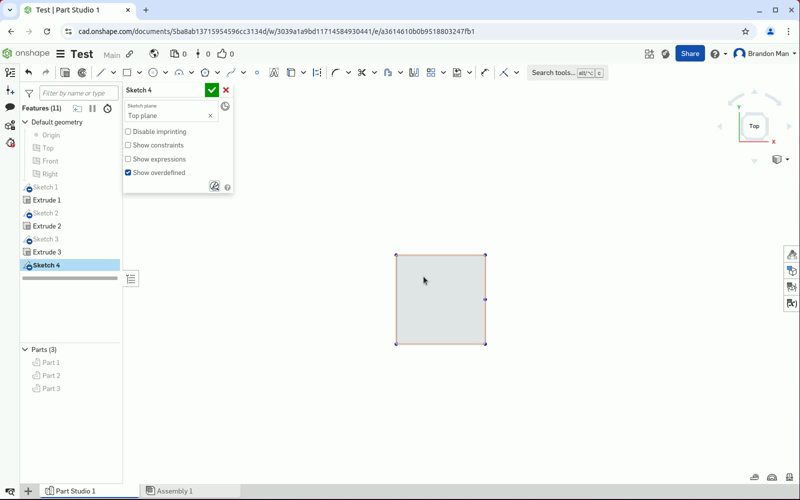
scroll(6)
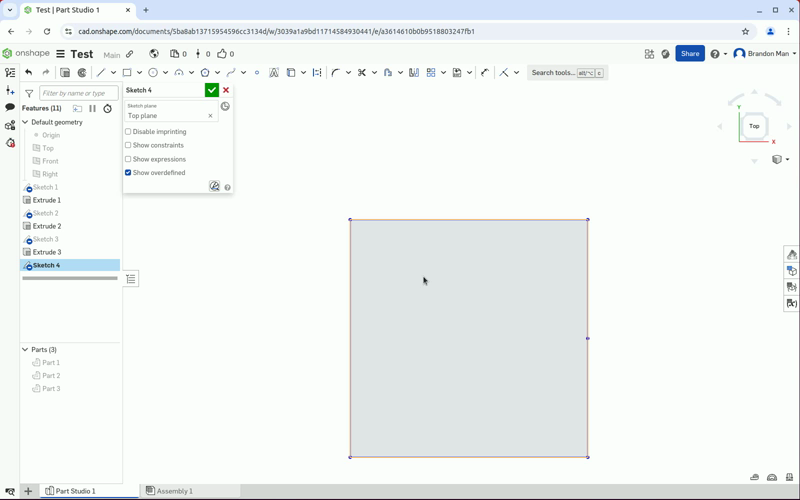
click(423, 276)
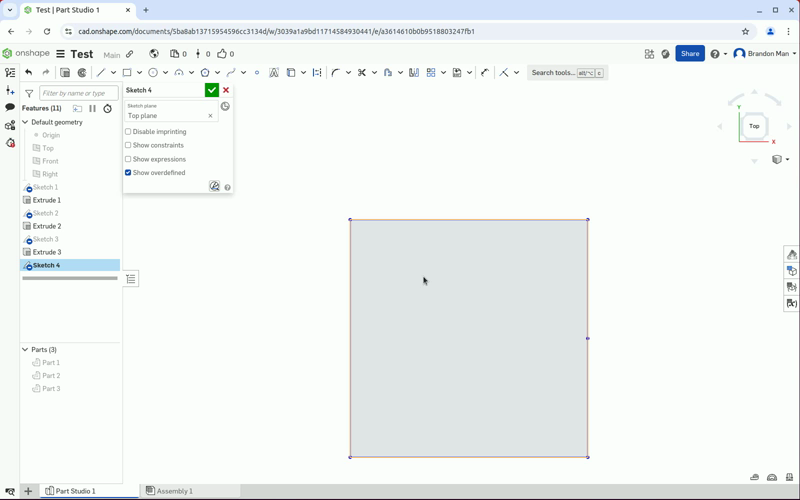
scroll(-6)
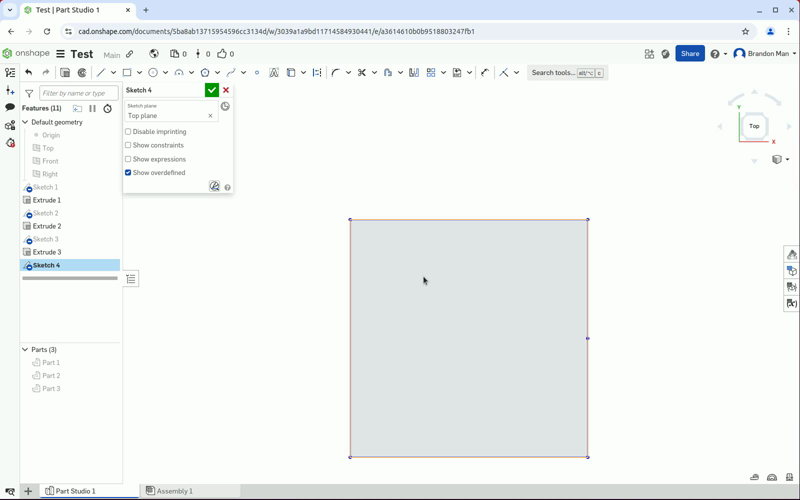
scroll(-6)
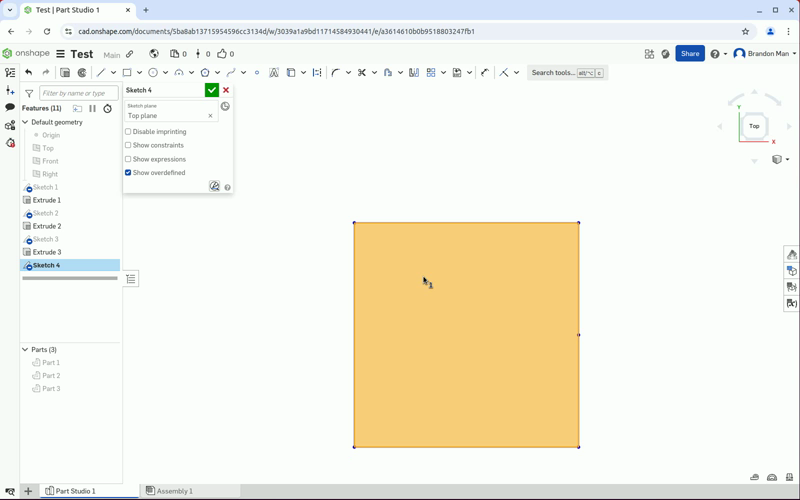
scroll(-6)
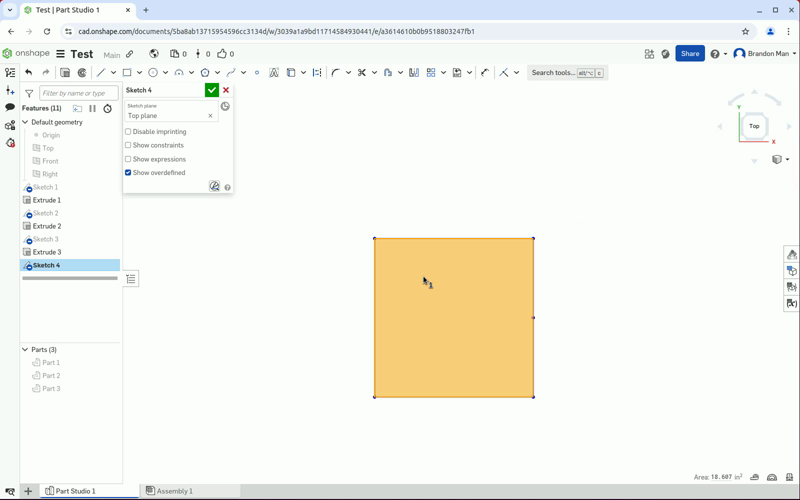
scroll(-6)
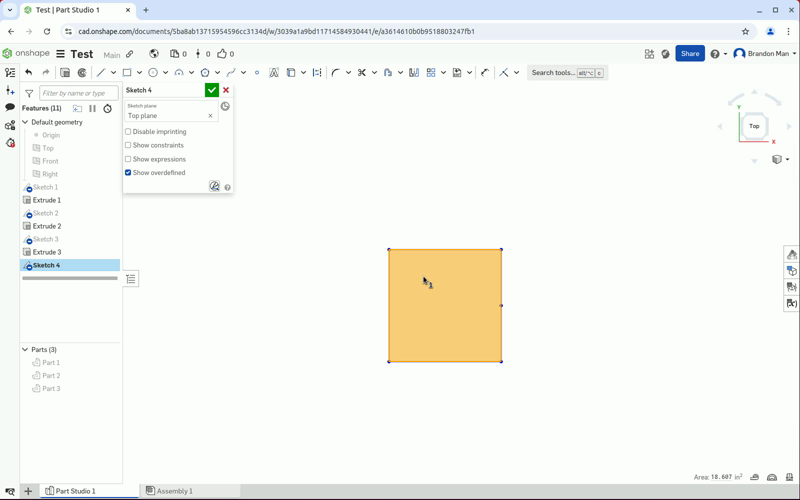
scroll(-6)
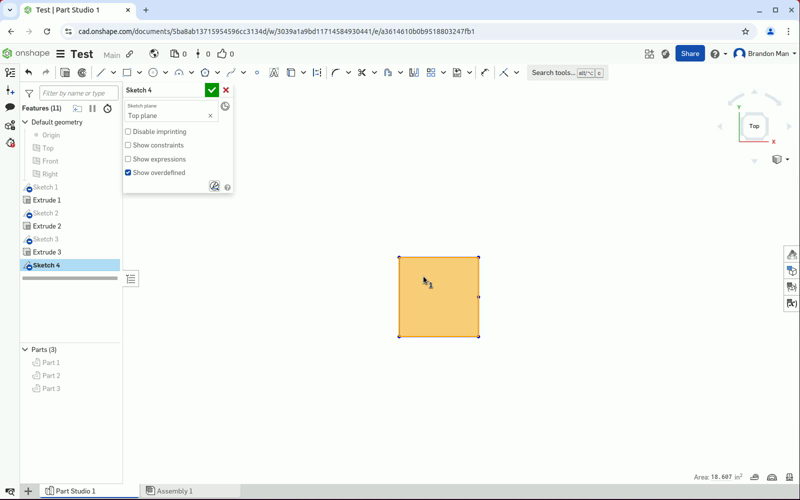
scroll(-6)
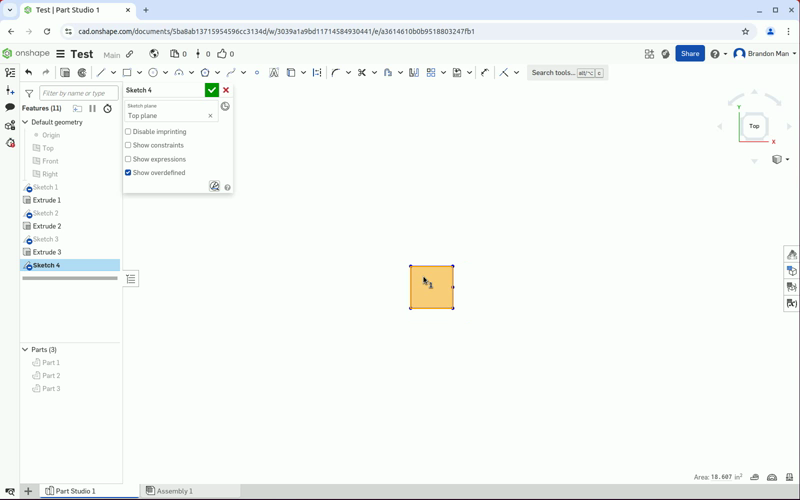
scroll(-6)
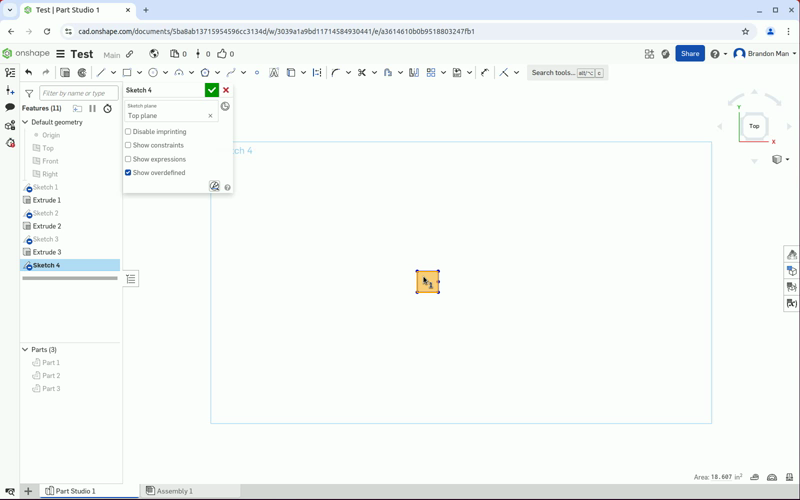
mouse_move(73, 352)
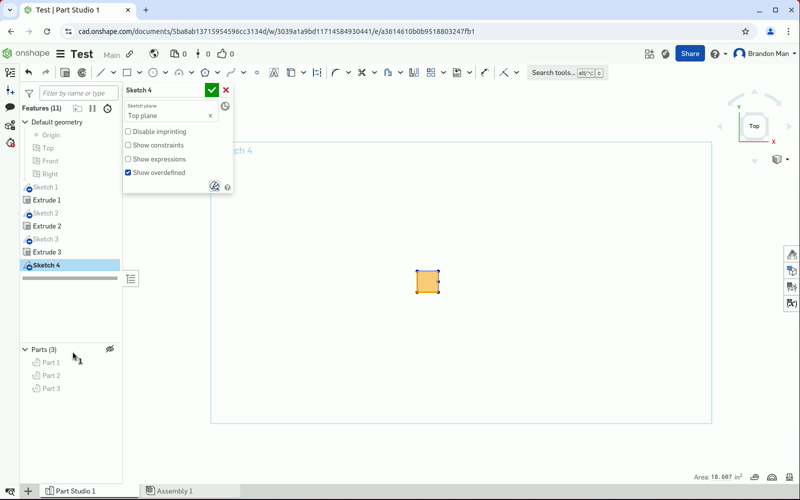
key(shift+y)
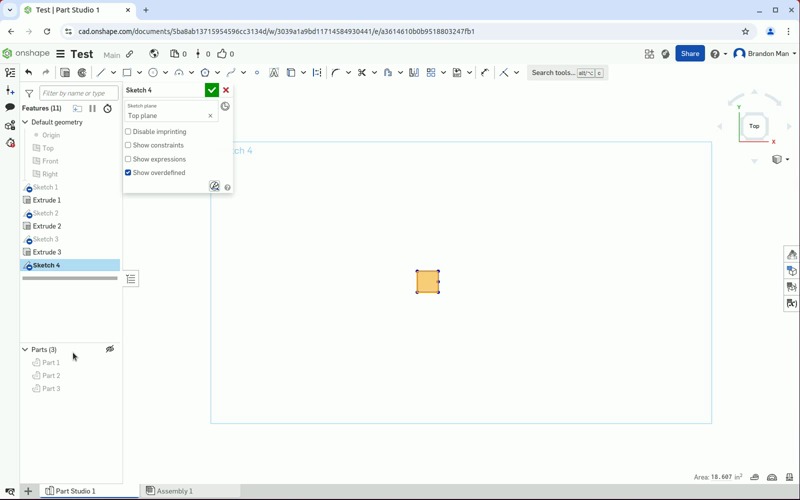
key(shift+e)
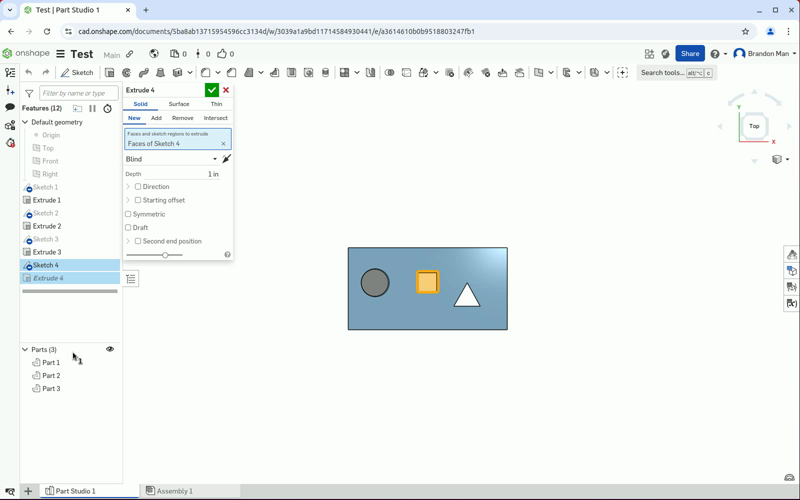
mouse_move(143, 106)
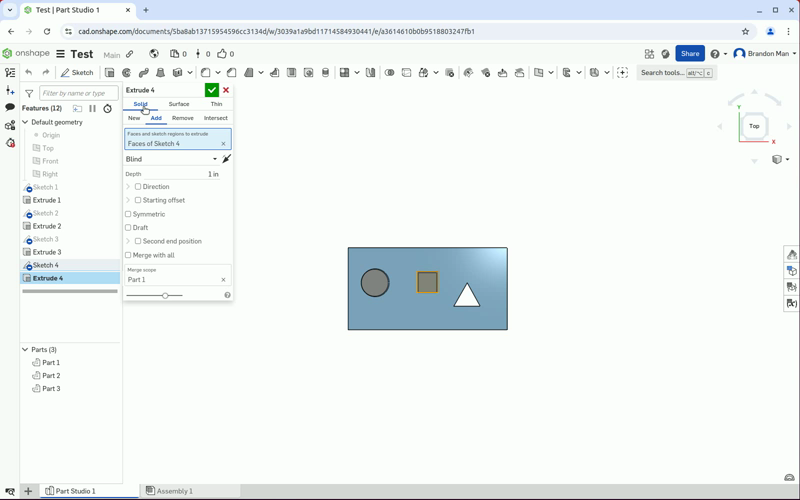
click(143, 106)
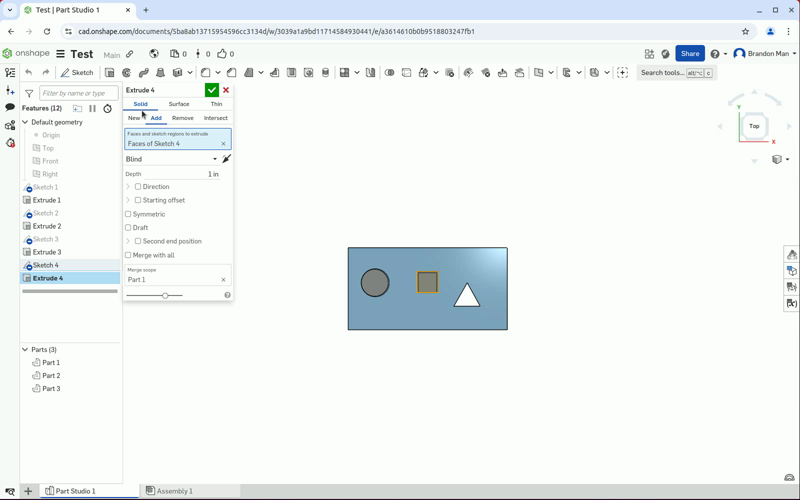
mouse_move(137, 120)
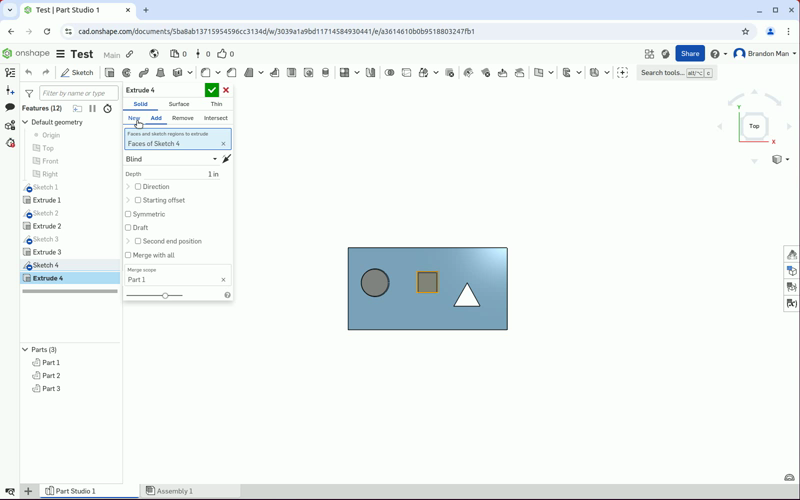
click(137, 120)
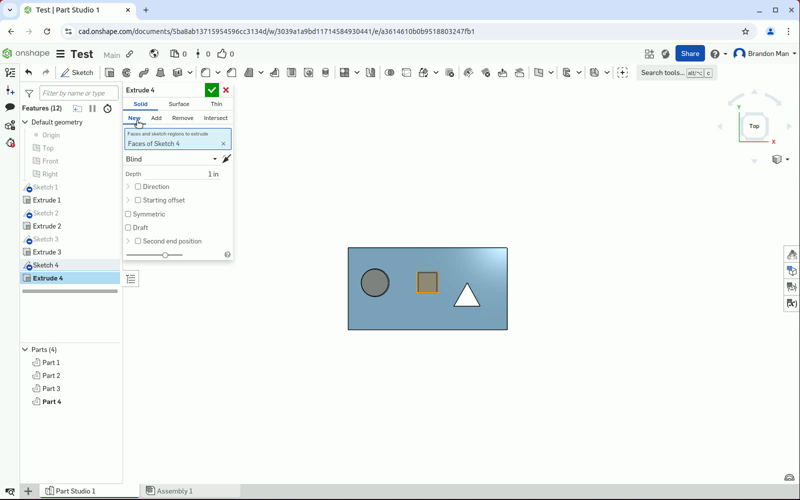
key(tab, 4)
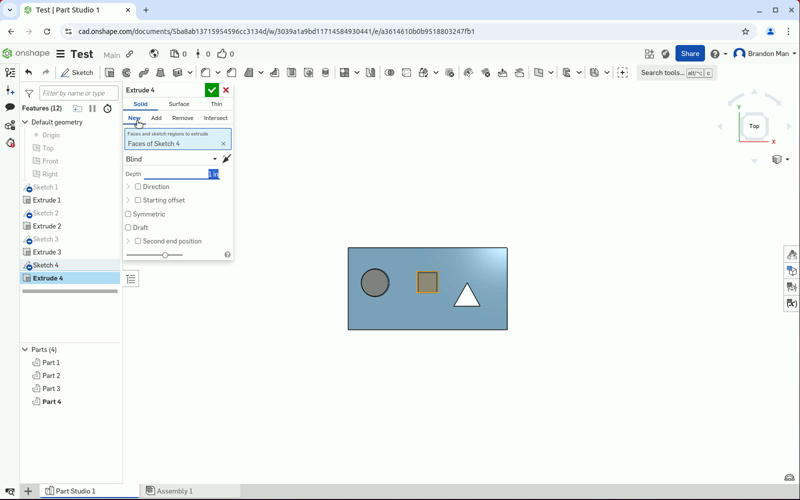
text(-6.74)
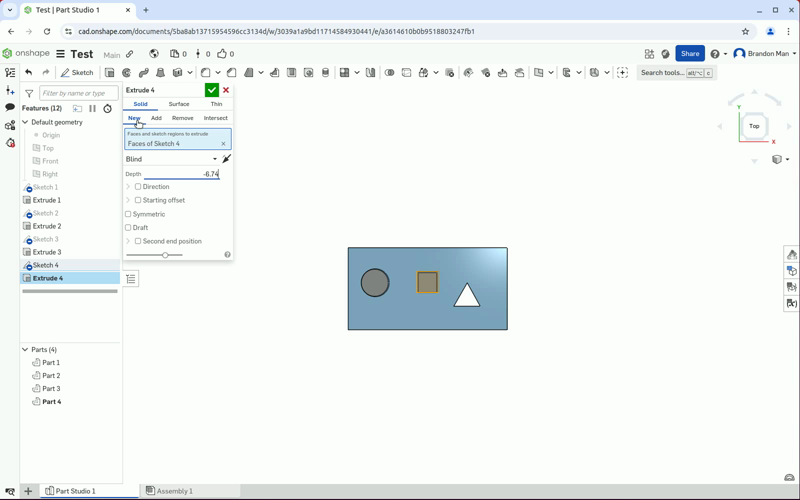
key(enter)
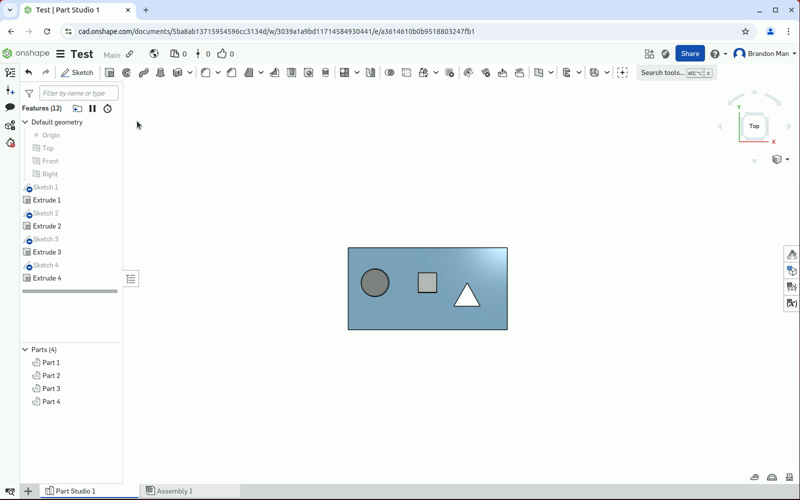
key(shift+h)
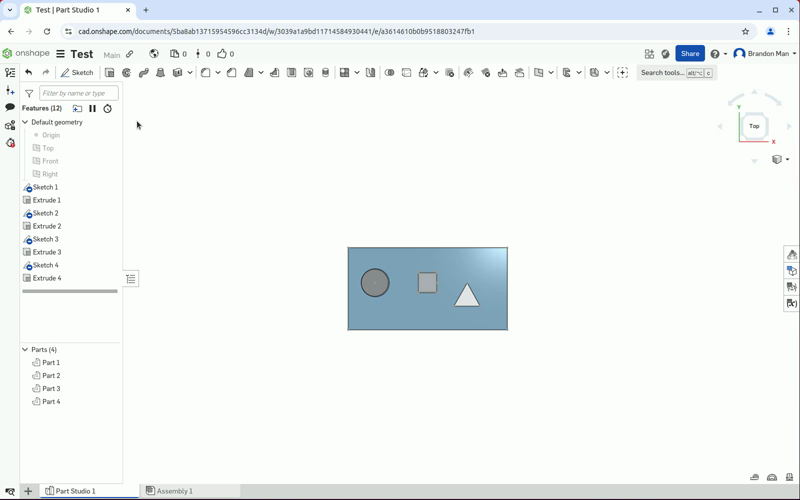
key(shift+h)
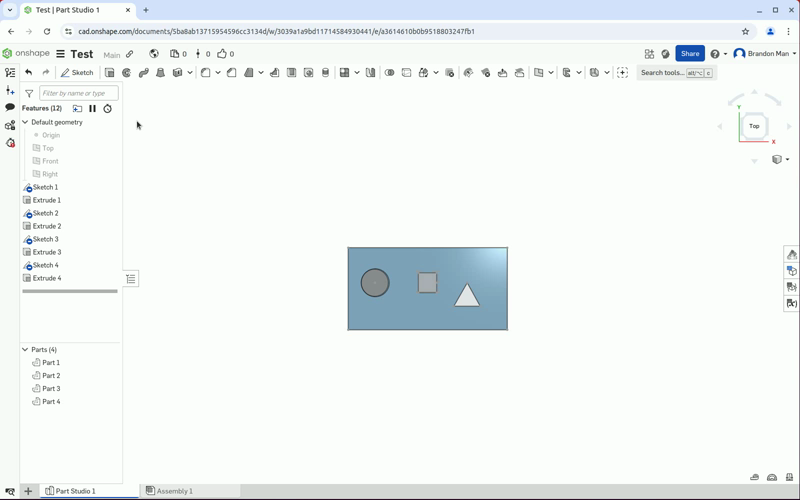
key(shift+7)
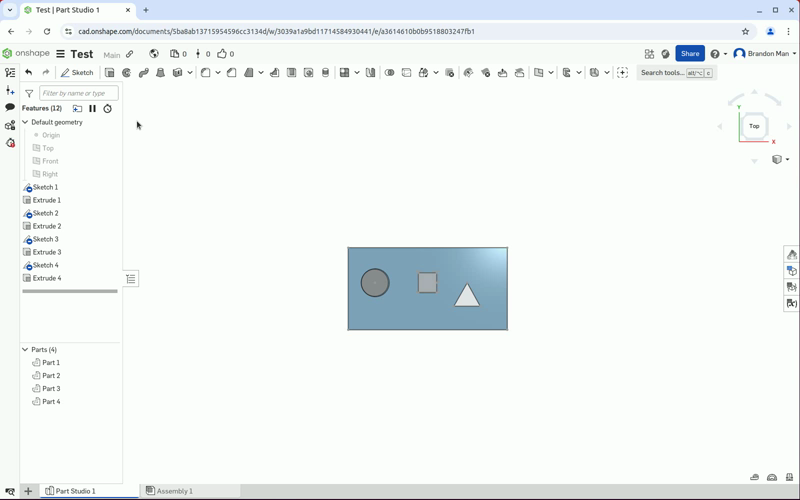
key(up, 3)
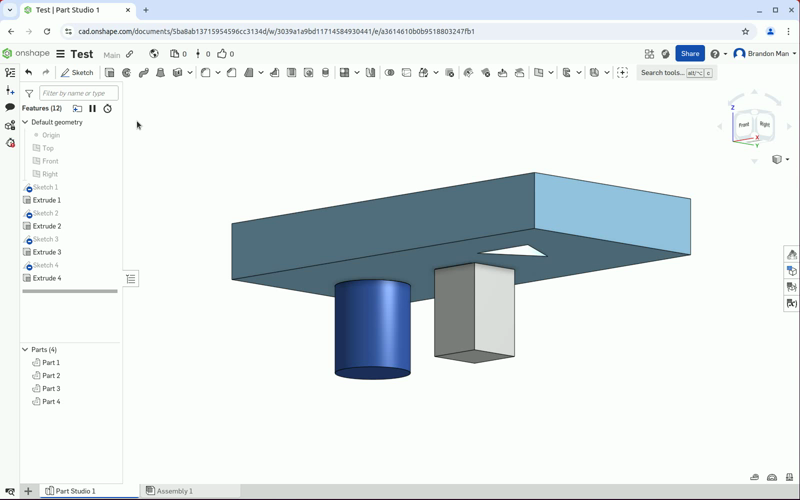
key(left, 3)
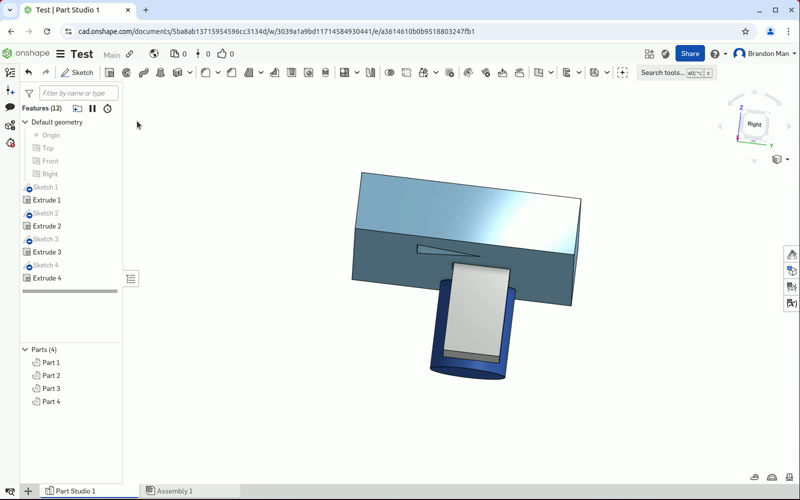
key(right, 3)
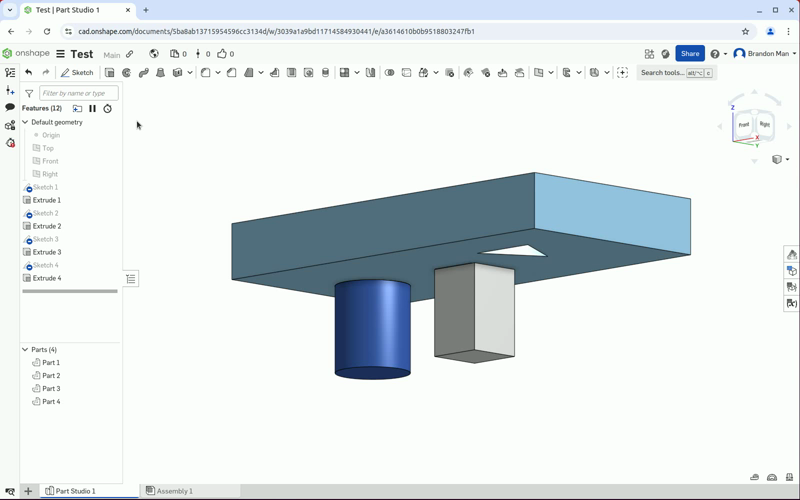
key(down, 3)
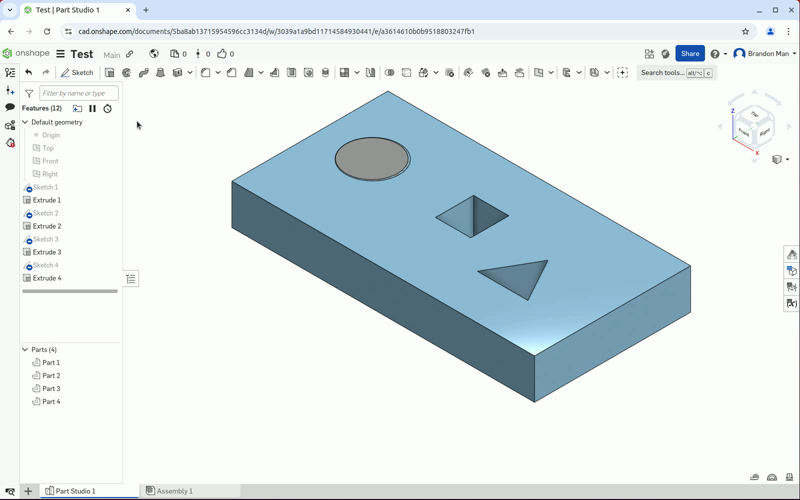
mouse_move(73, 189)
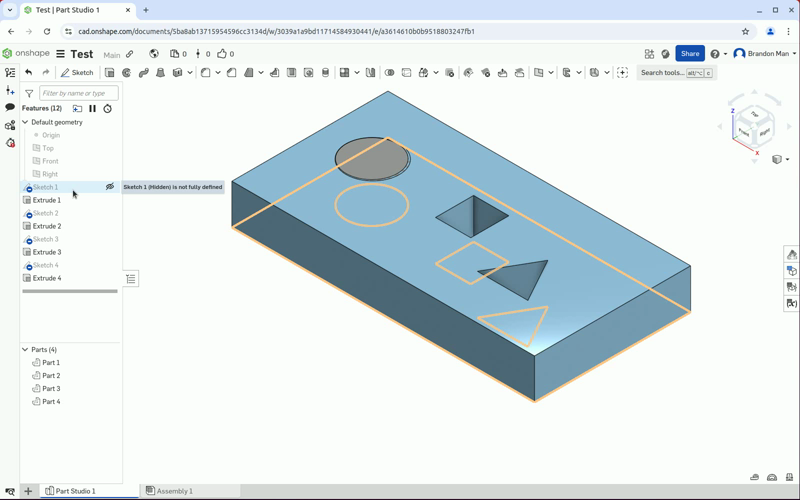
click(73, 189)